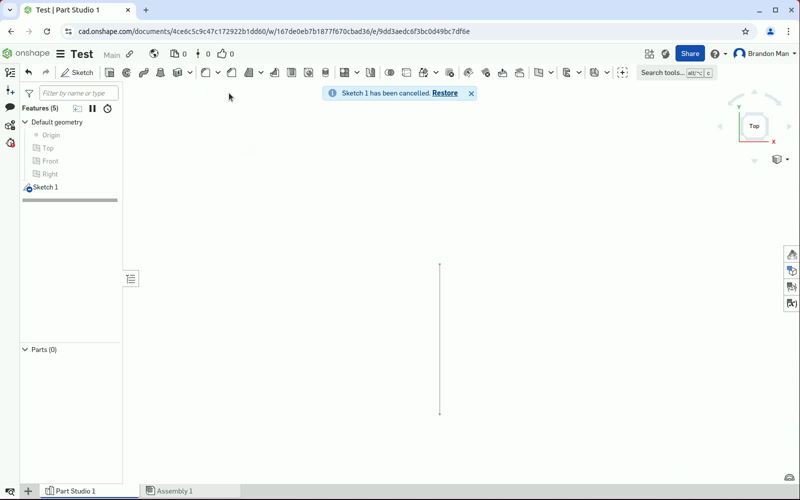
key(shift+h)
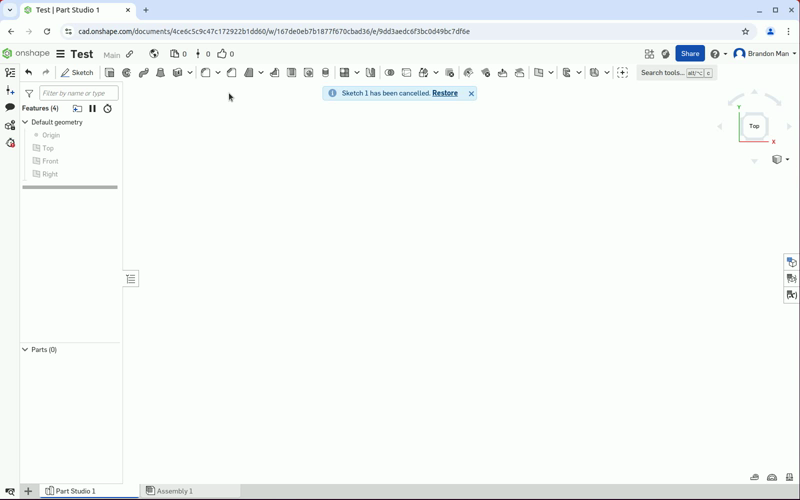
mouse_move(73, 352)
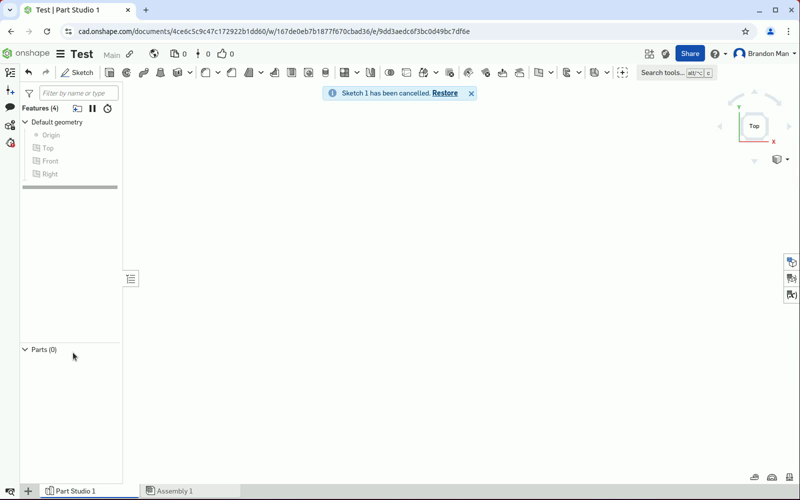
key(y)
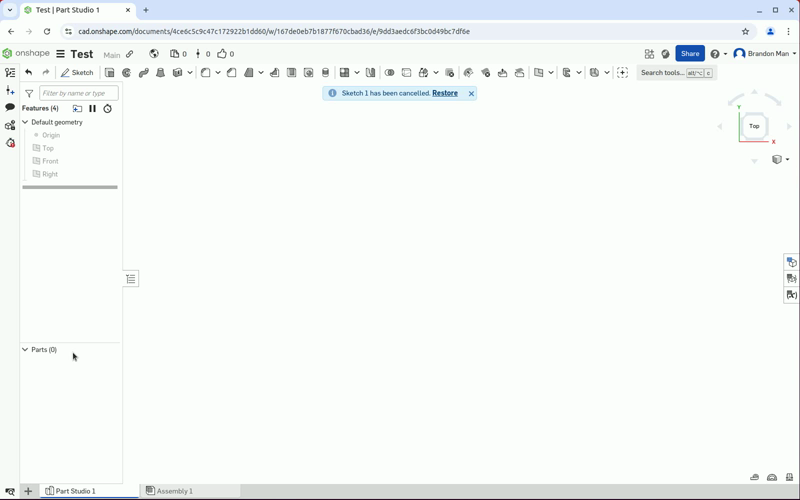
key(shift+p)
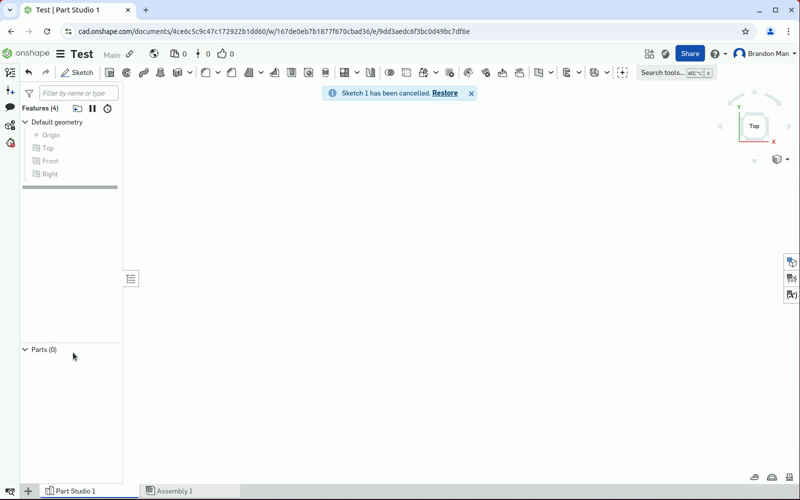
key(space)
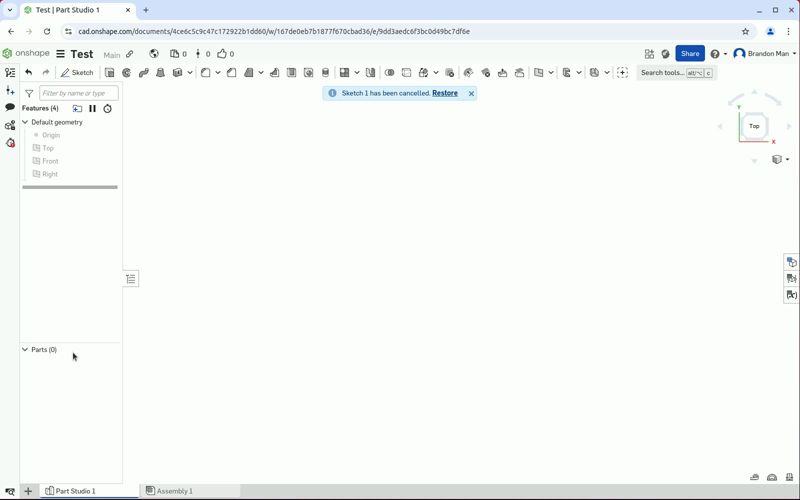
key_down(shift)
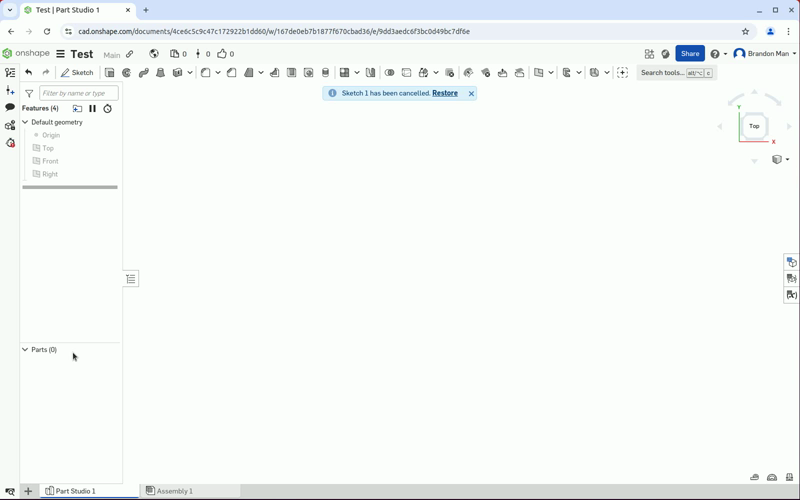
key(up)
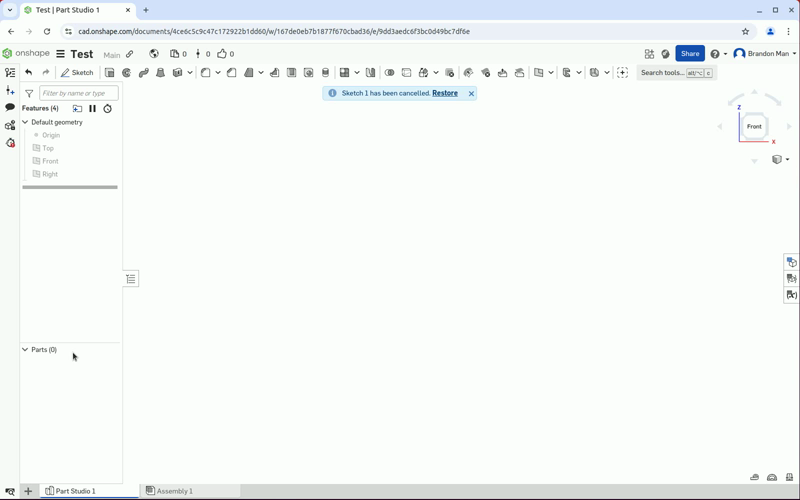
key_up(shift)
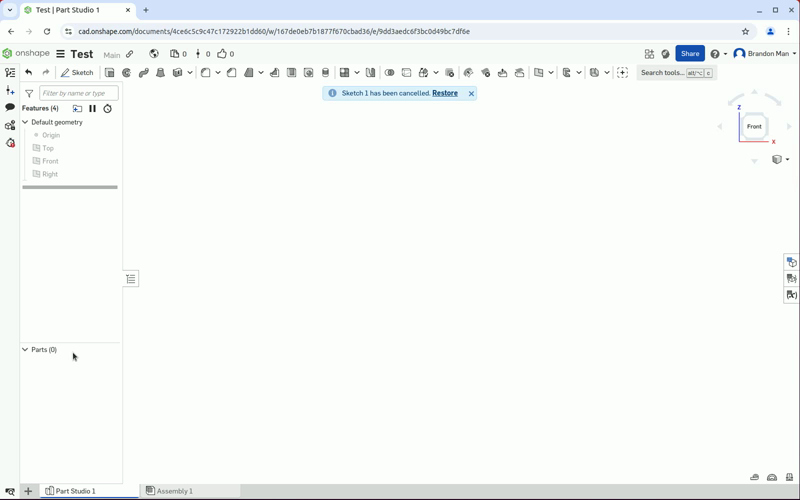
mouse_move(73, 352)
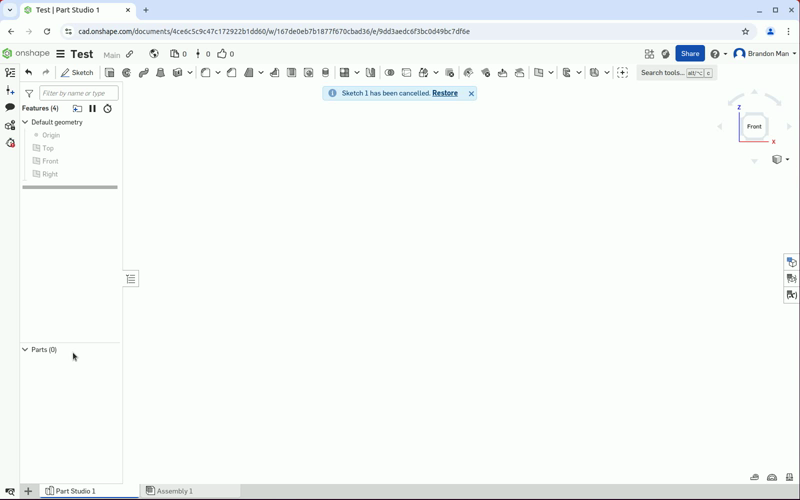
key(shift+y)
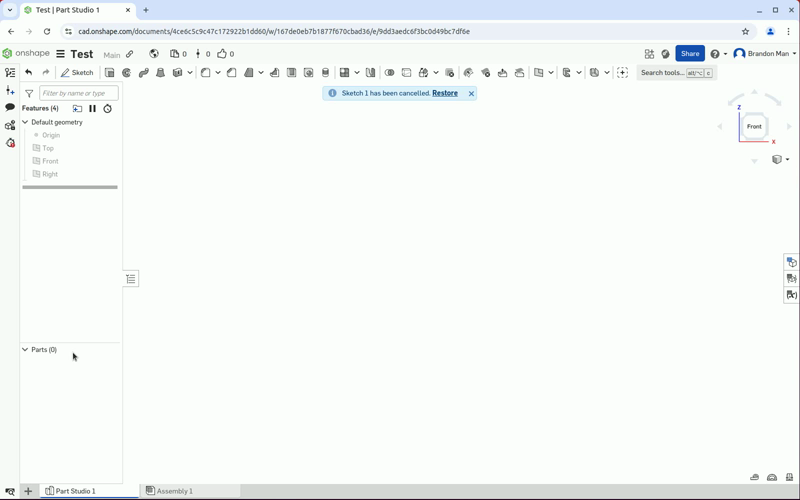
key(shift+s)
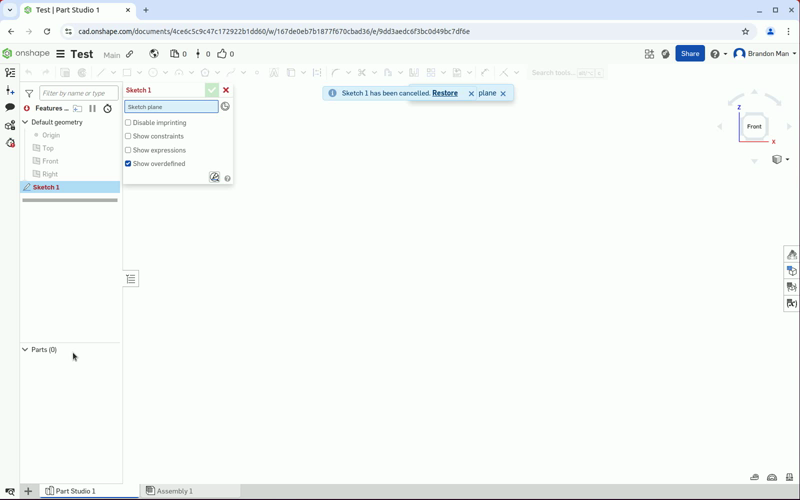
mouse_move(73, 163)
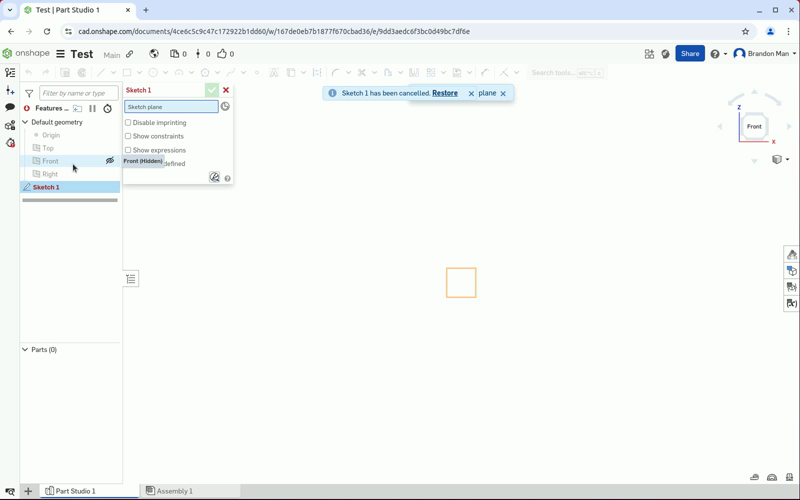
click(73, 163)
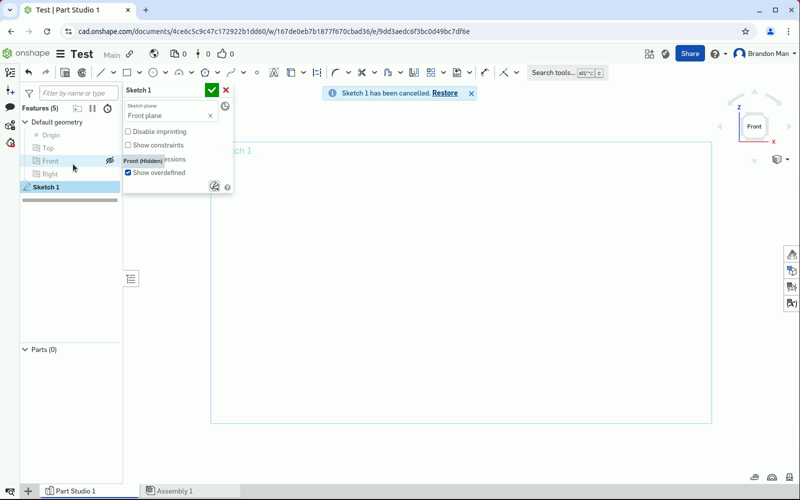
mouse_move(73, 352)
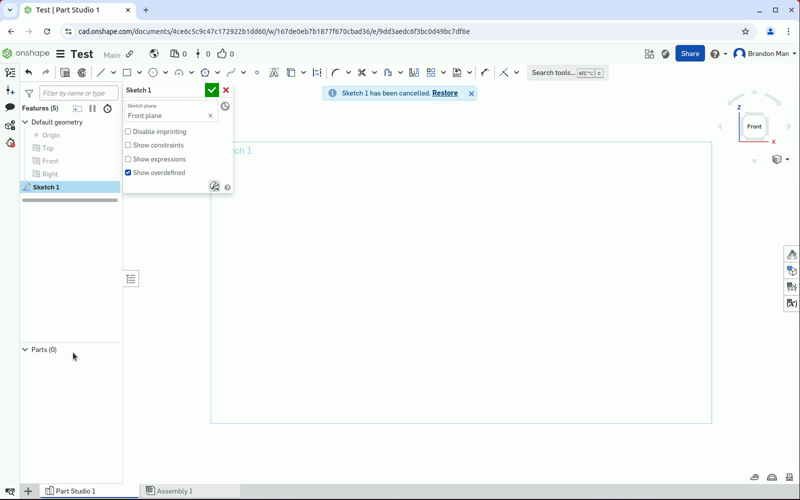
key(y)
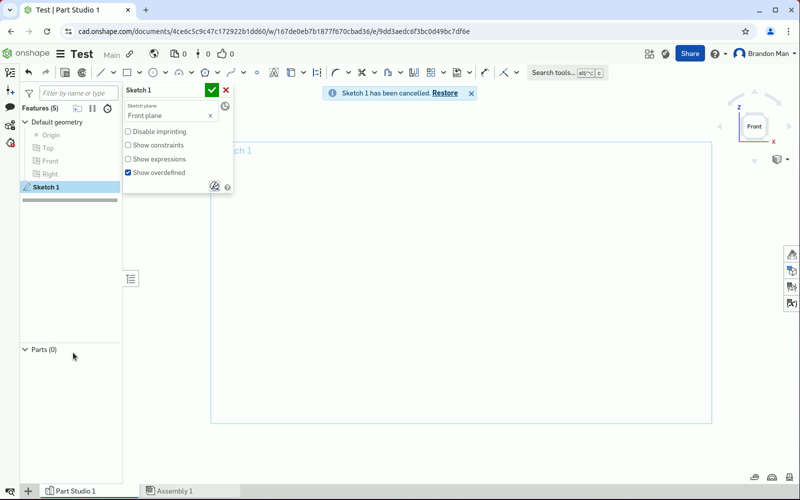
key(l)
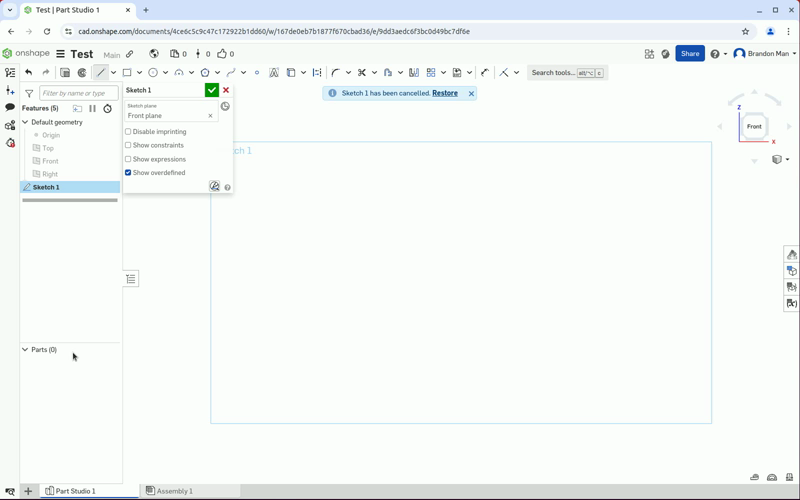
key_down(shift)
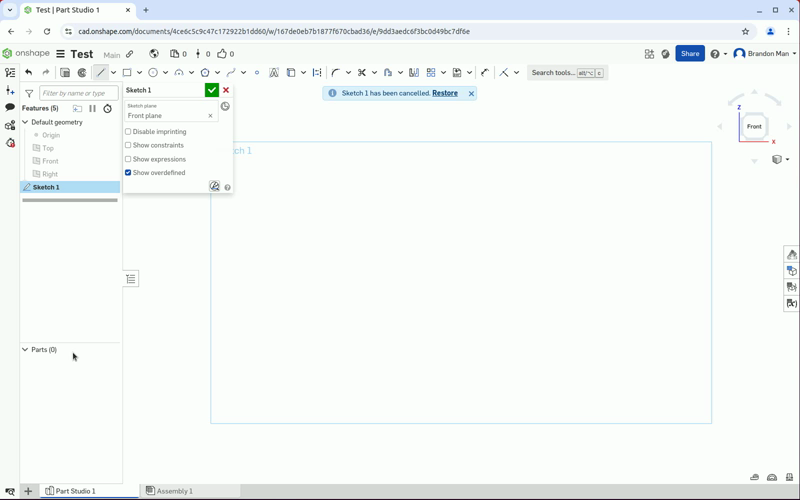
mouse_move(348, 339)
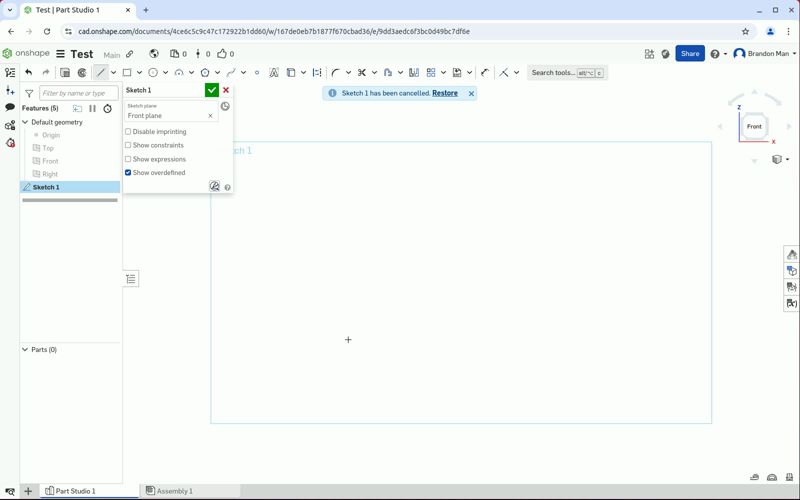
click(348, 339)
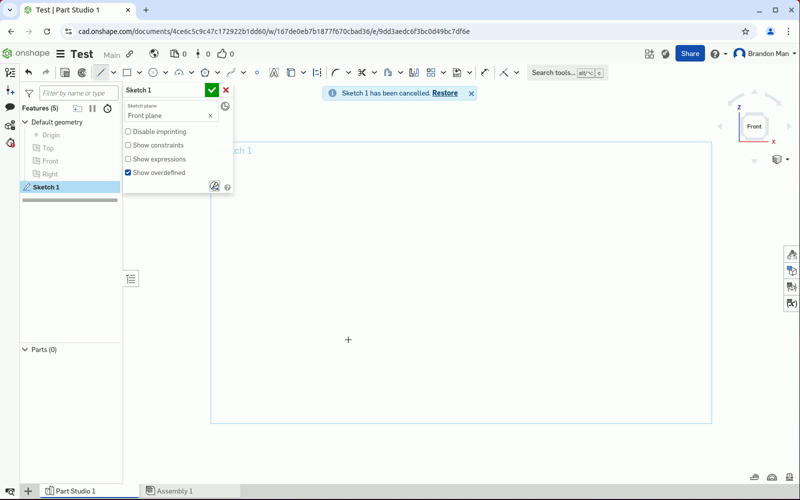
key_up(shift)
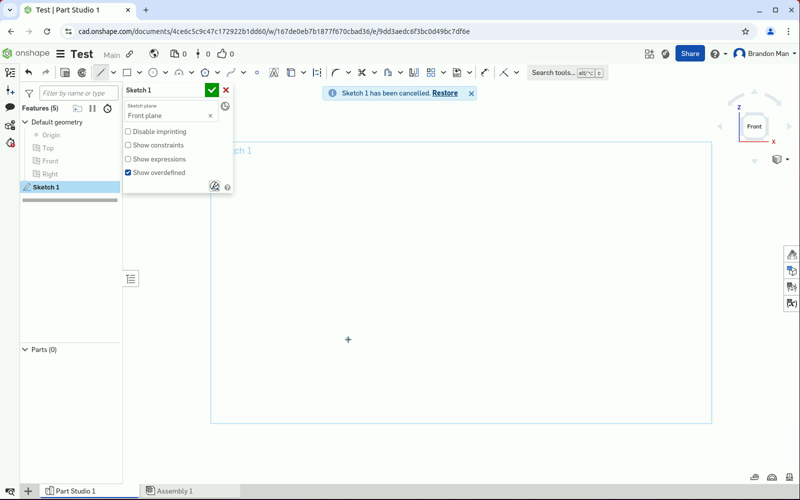
key_down(shift)
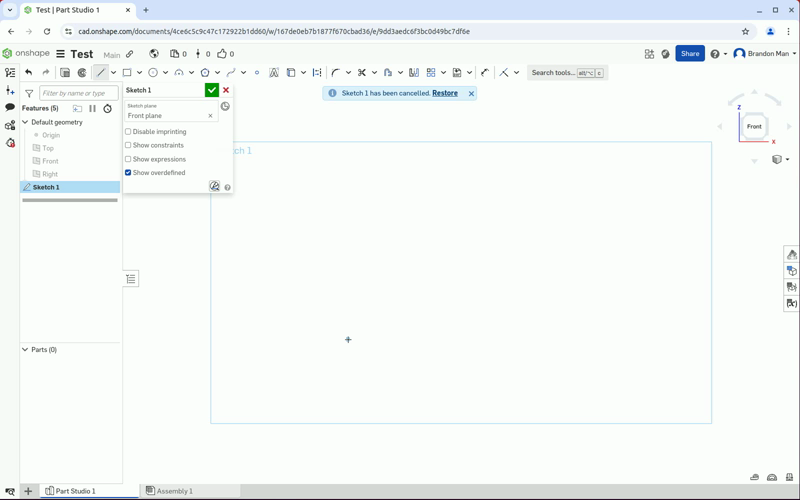
mouse_move(461, 339)
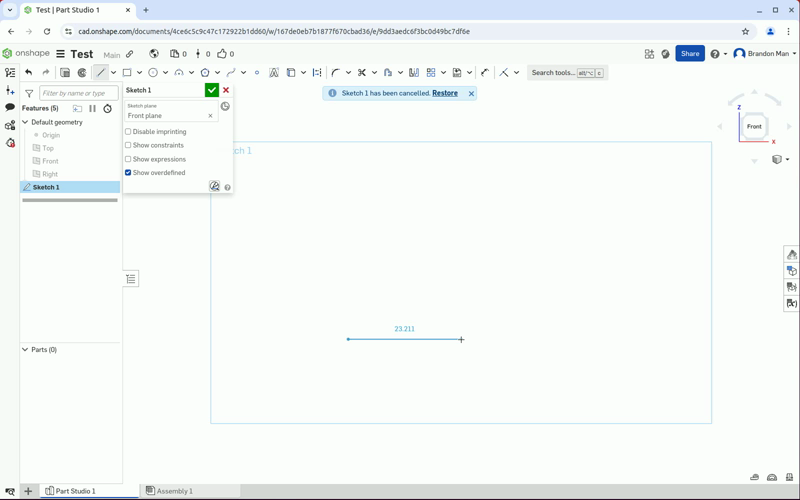
click(461, 339)
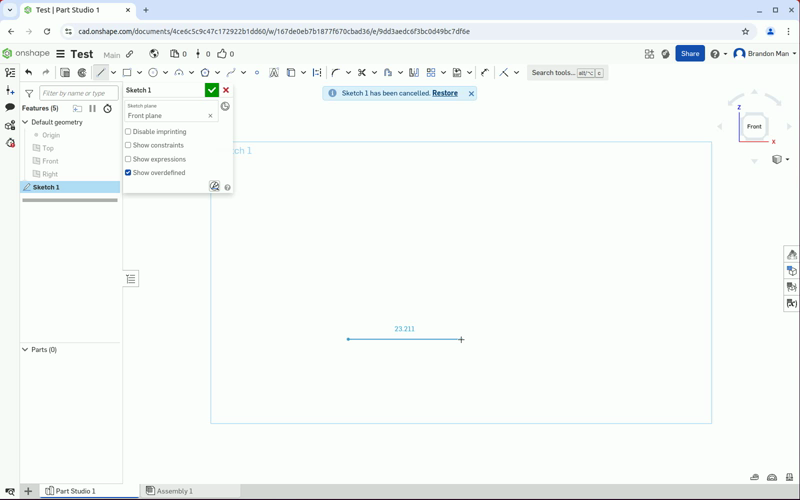
key_up(shift)
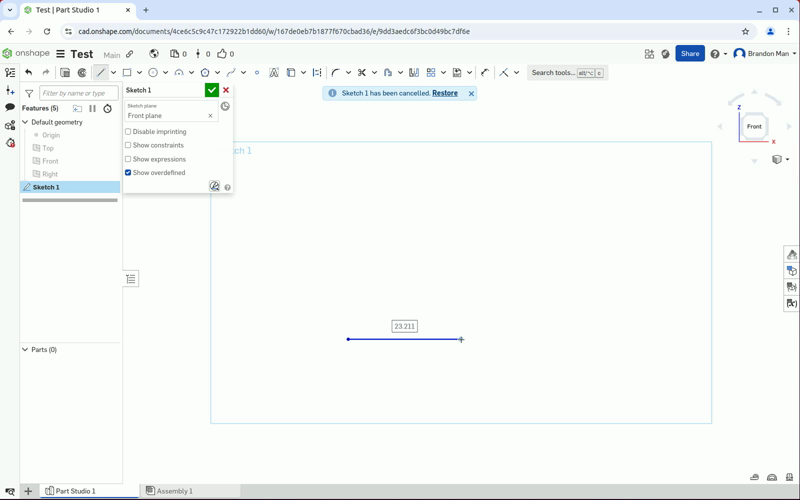
key_down(shift)
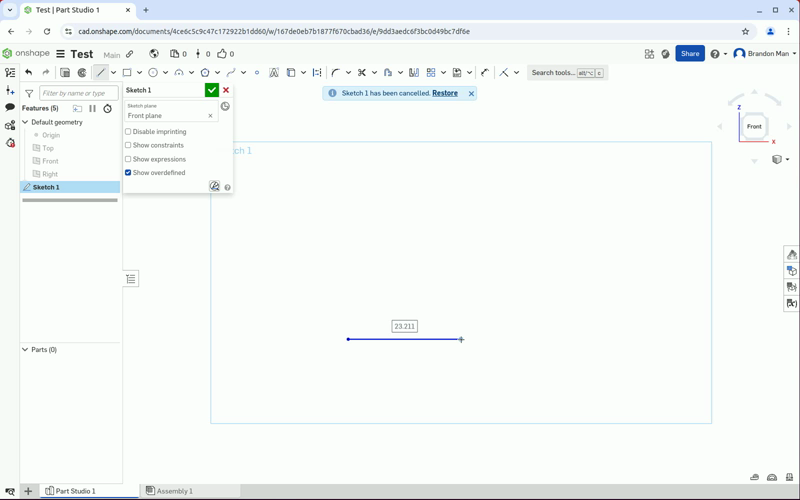
mouse_move(572, 339)
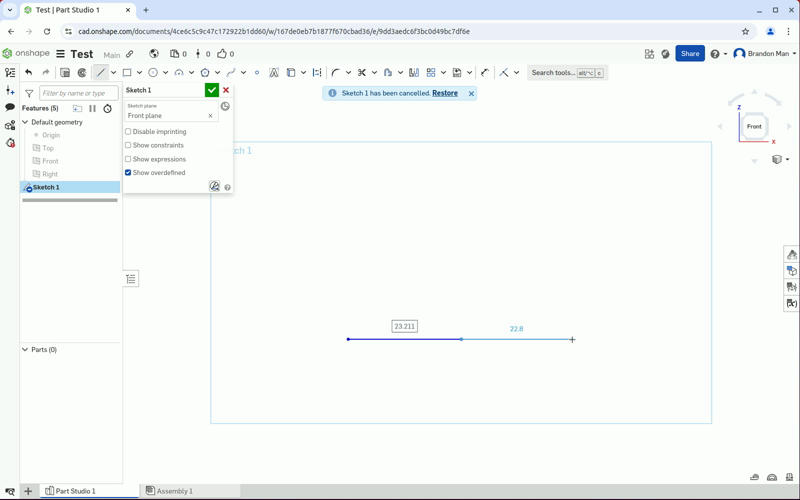
click(572, 339)
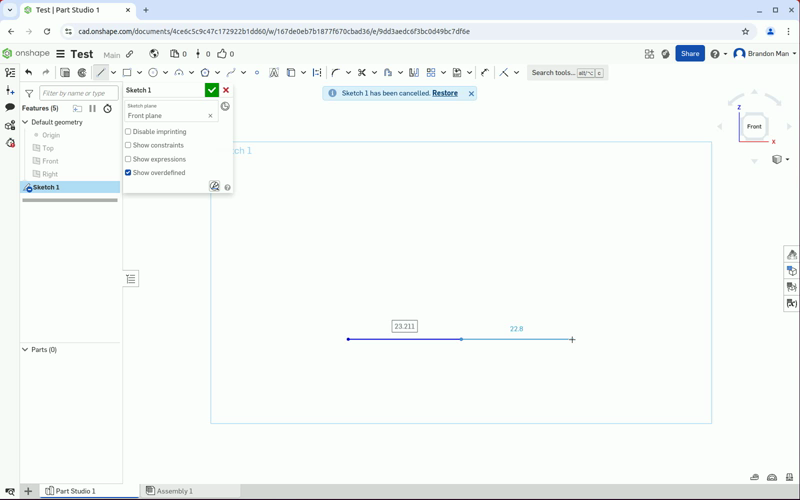
key_up(shift)
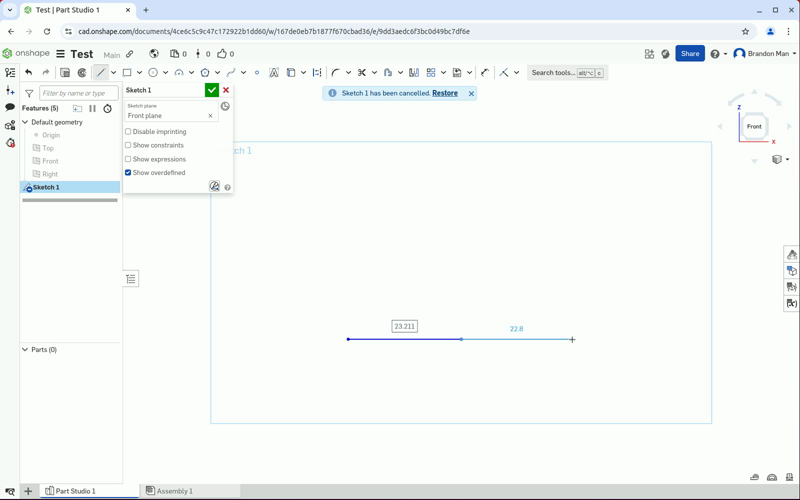
key_down(shift)
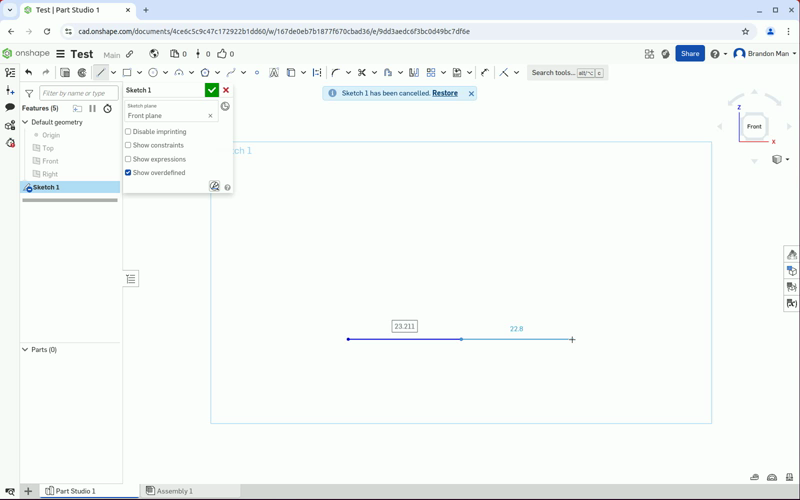
mouse_move(589, 339)
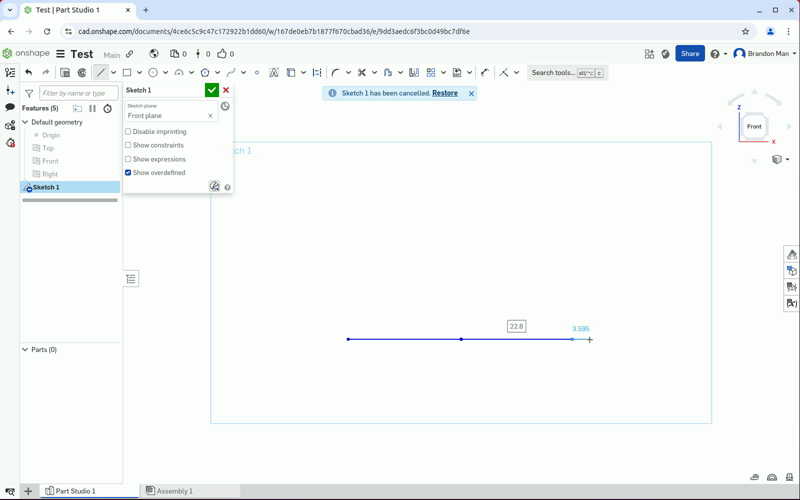
mouse_move(572, 282)
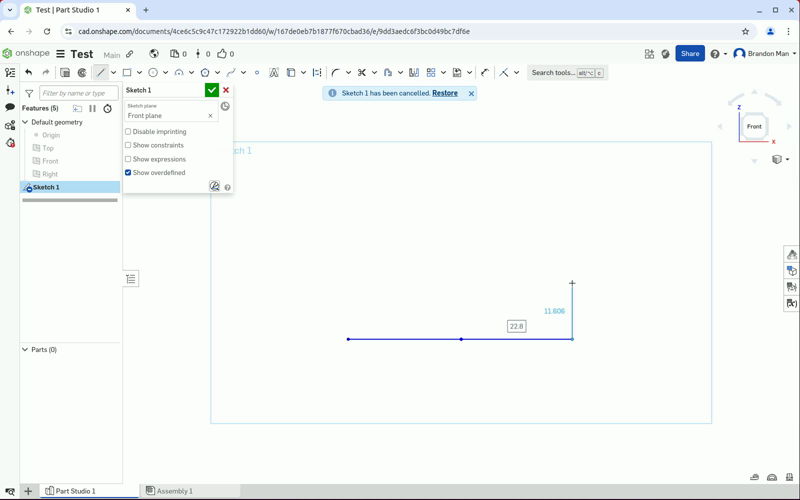
click(572, 282)
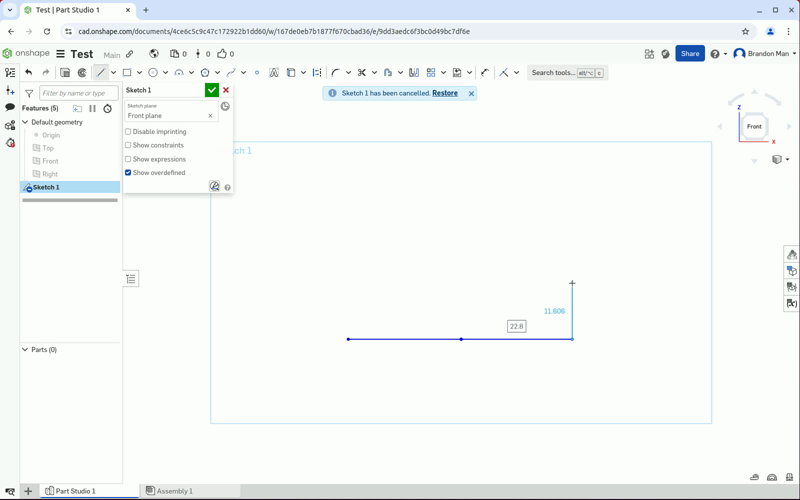
key_up(shift)
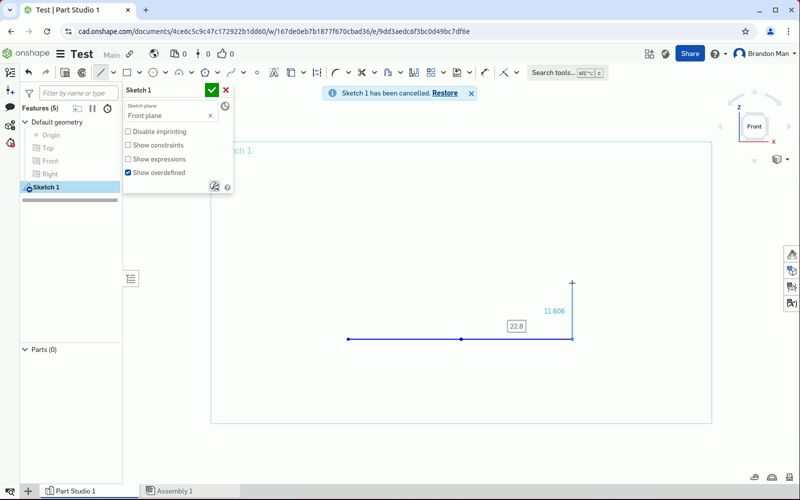
key_down(shift)
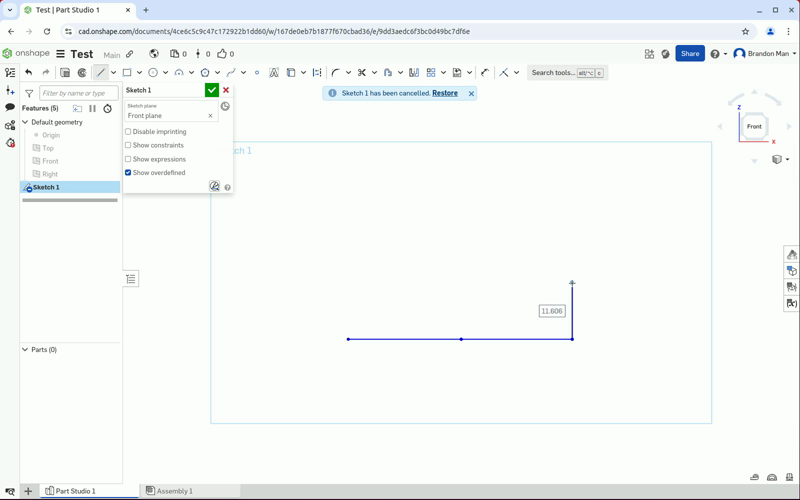
mouse_move(589, 282)
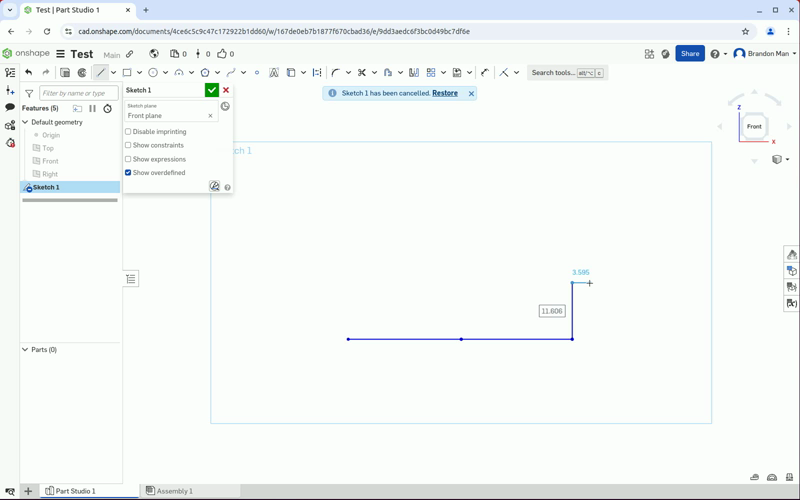
mouse_move(572, 226)
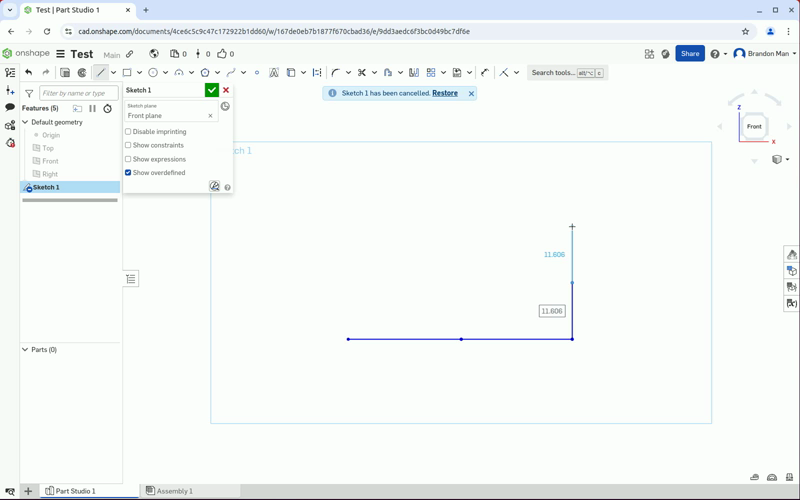
click(572, 226)
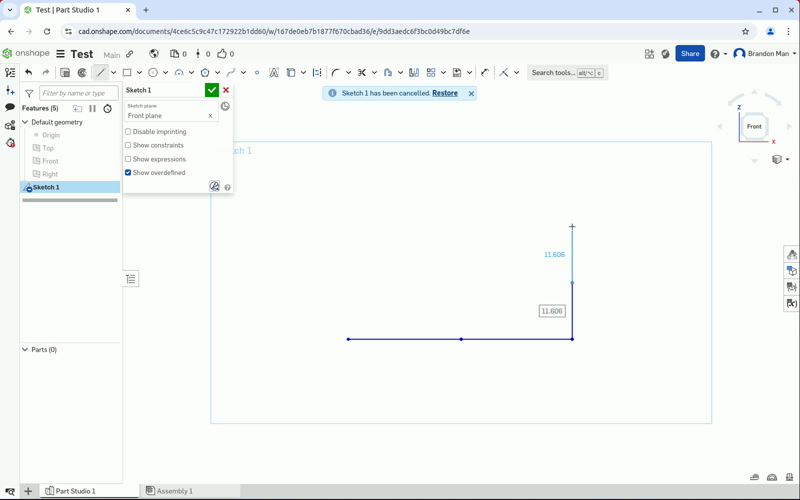
key_up(shift)
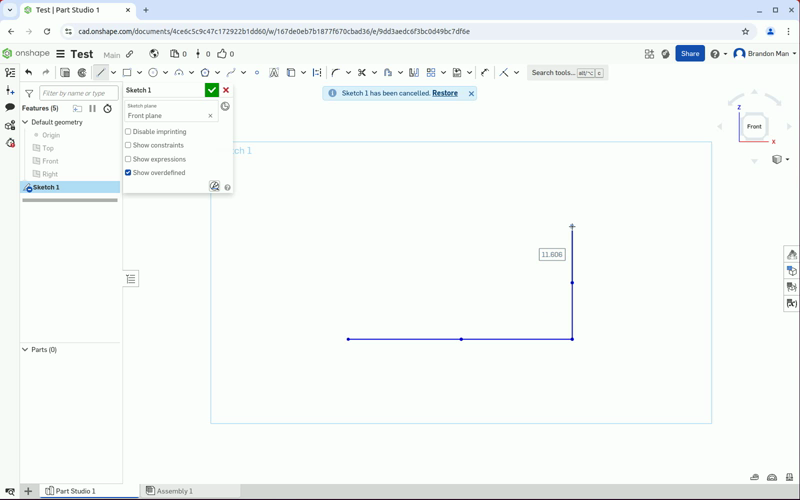
key_down(shift)
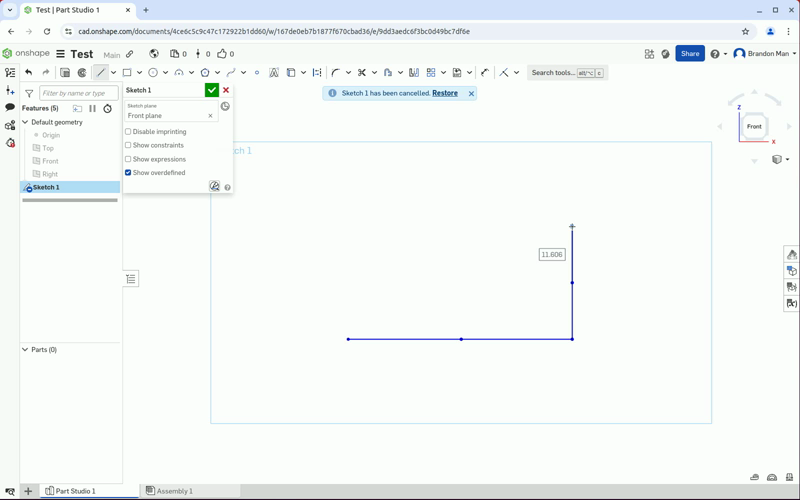
mouse_move(461, 226)
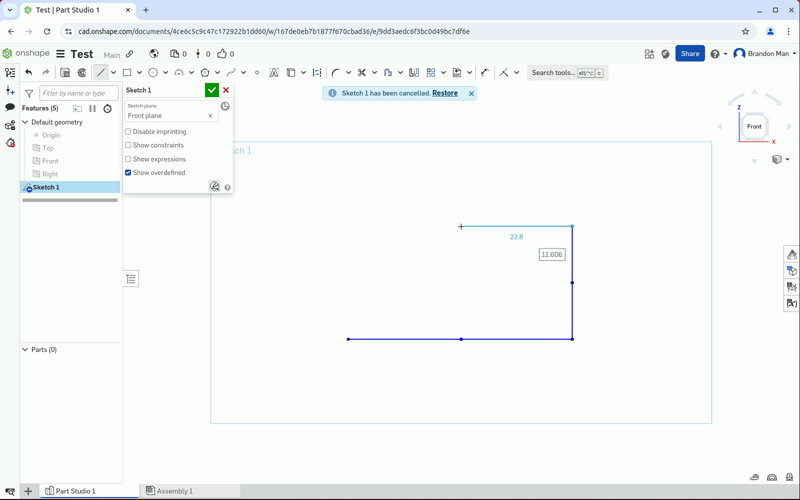
click(461, 226)
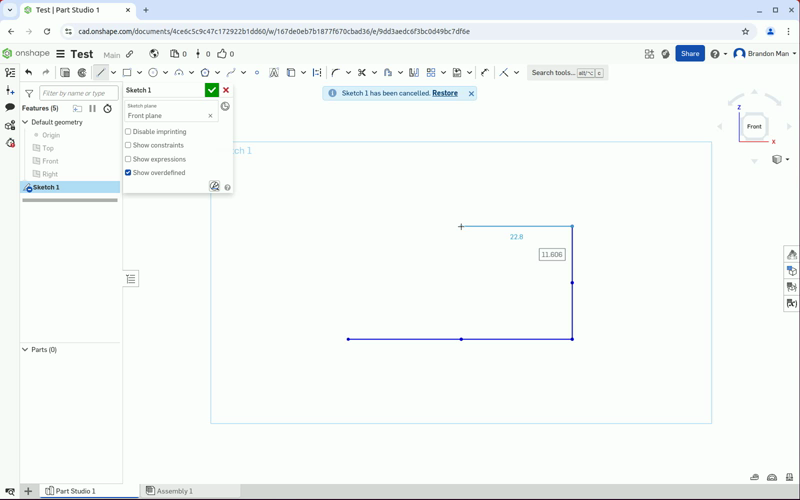
key_up(shift)
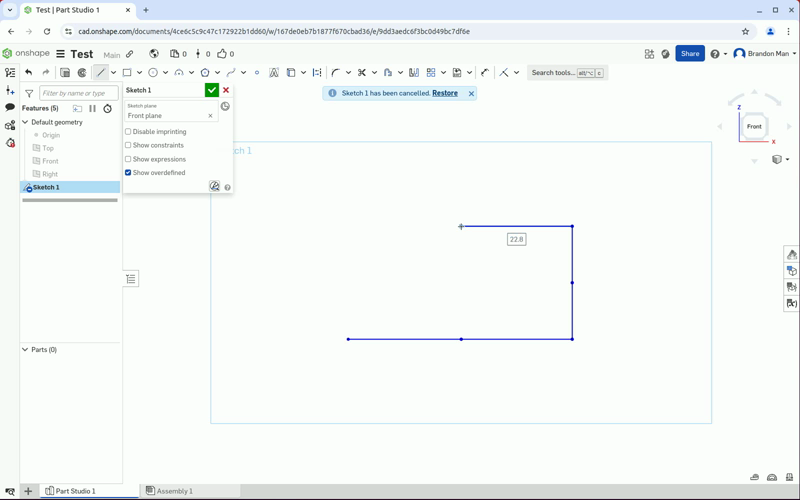
key_down(shift)
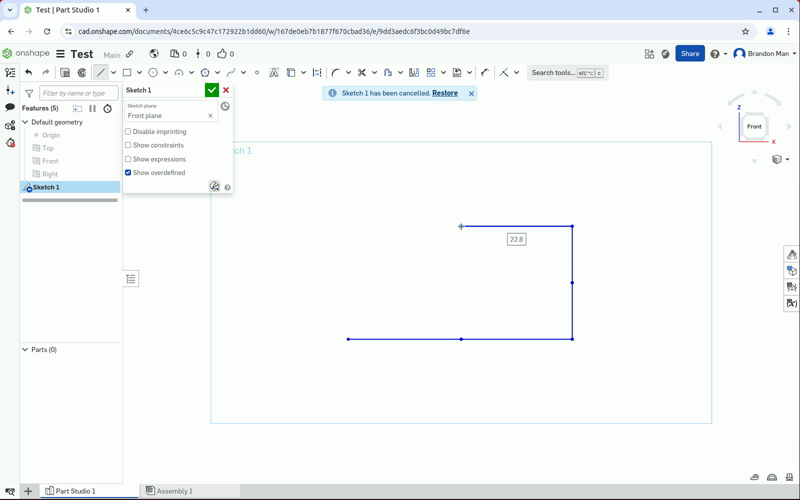
mouse_move(348, 226)
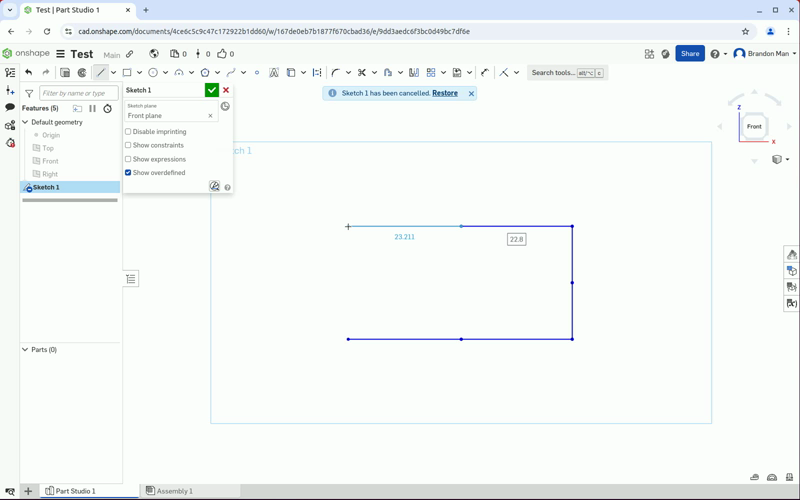
click(348, 226)
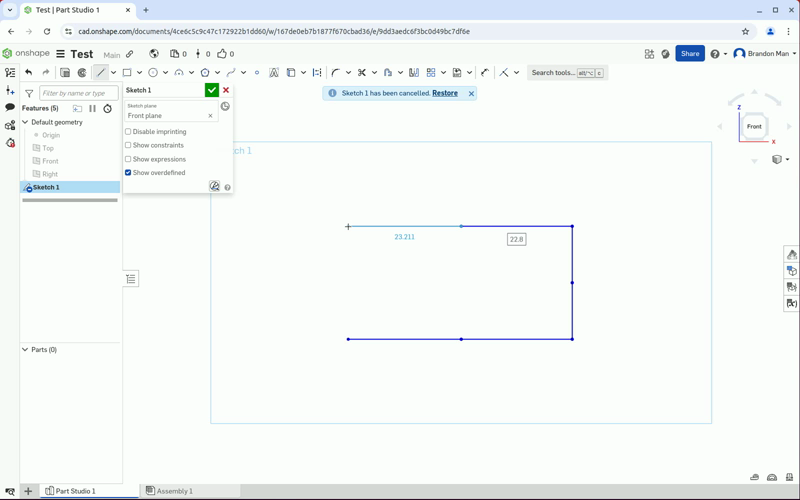
key_up(shift)
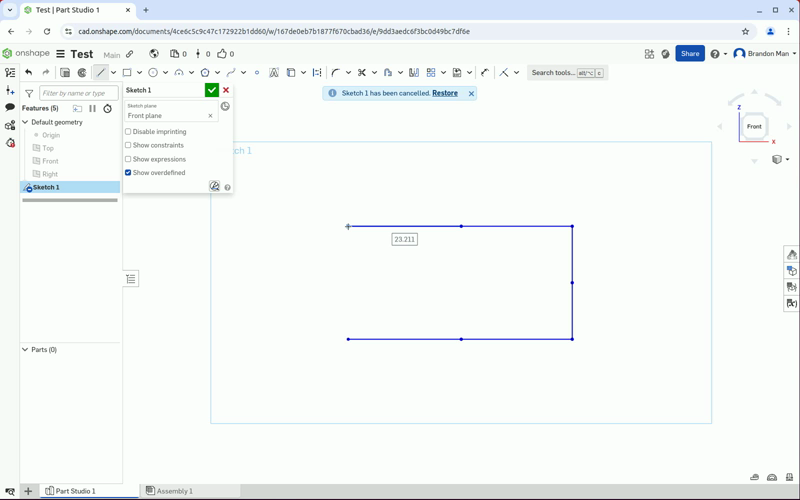
key_down(shift)
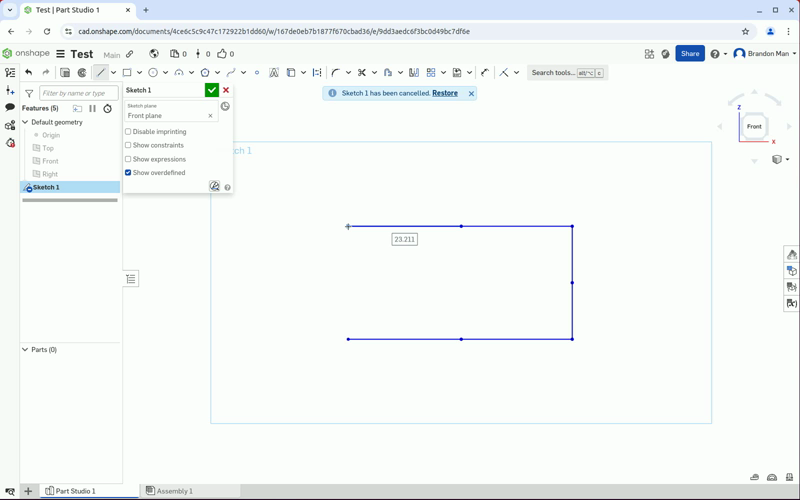
mouse_move(378, 226)
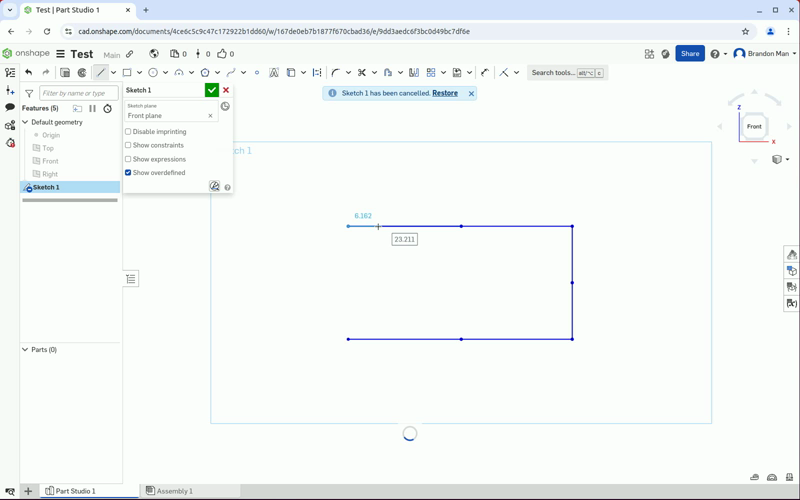
mouse_move(348, 282)
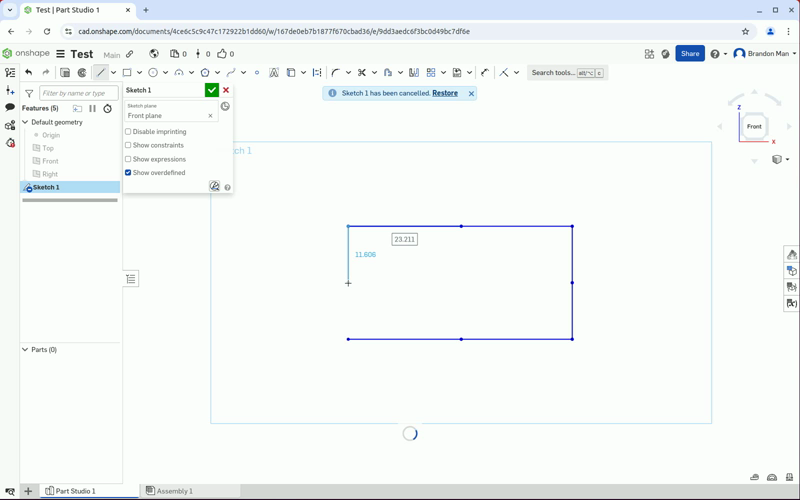
click(348, 282)
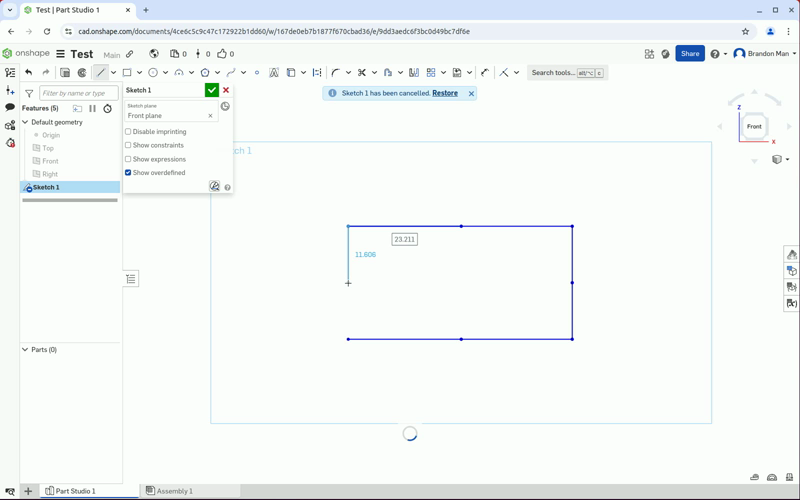
key_up(shift)
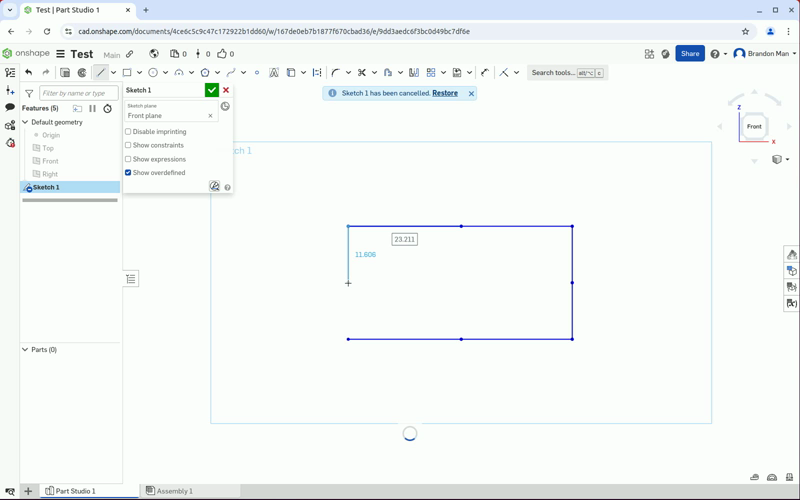
mouse_move(378, 282)
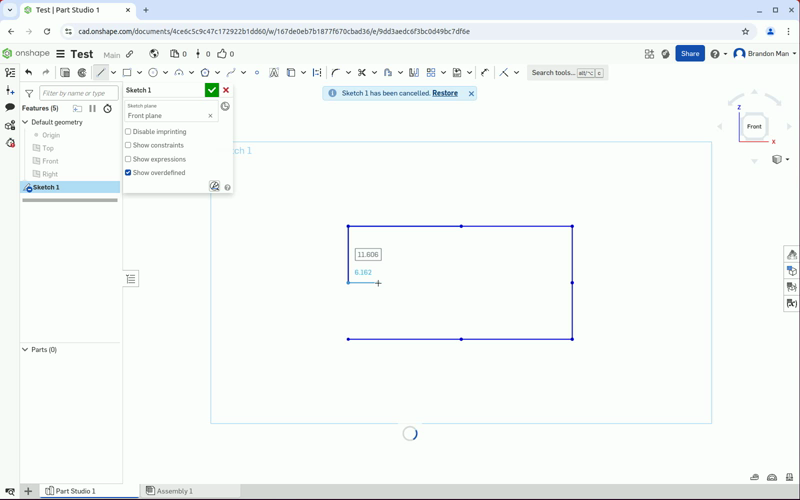
key_down(shift)
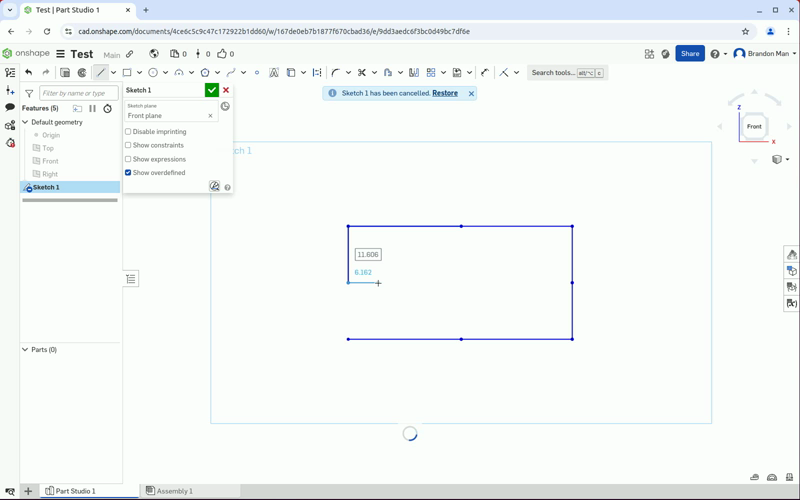
mouse_move(348, 339)
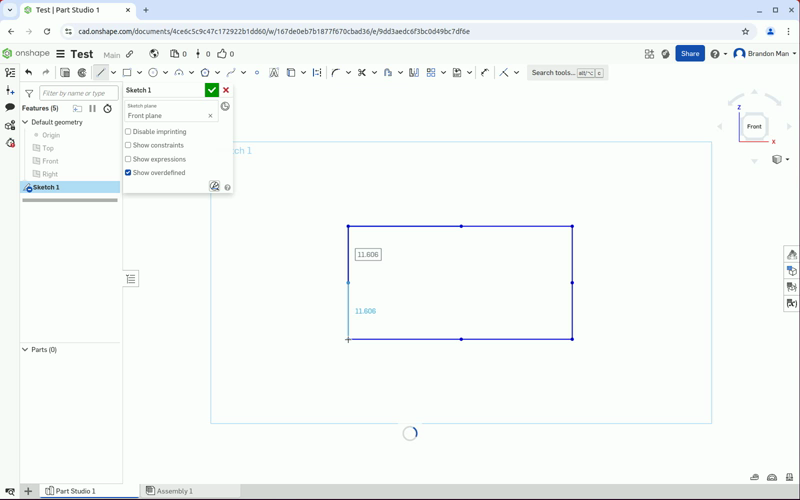
key_up(shift)
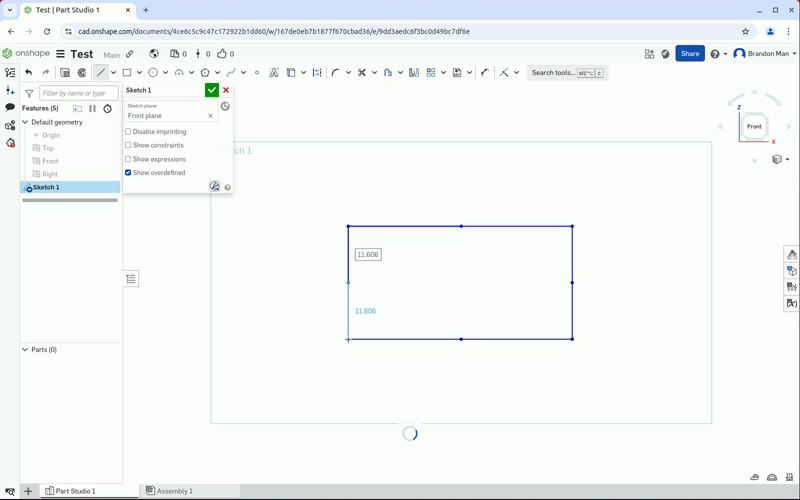
click(348, 339)
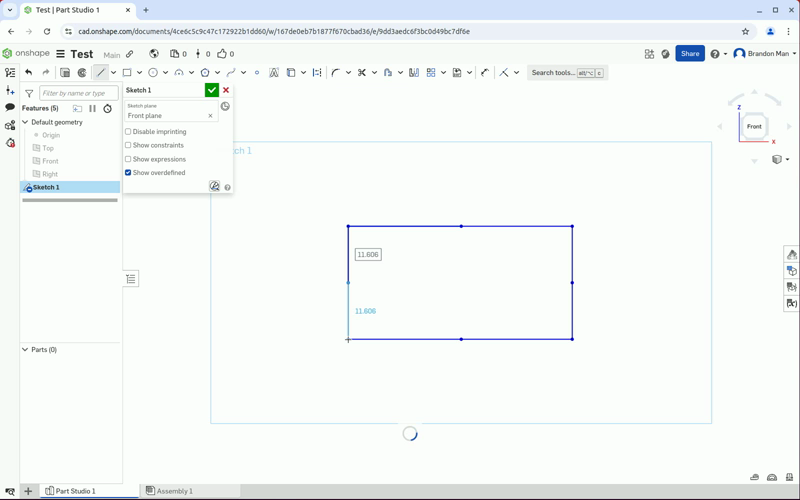
key(esc)
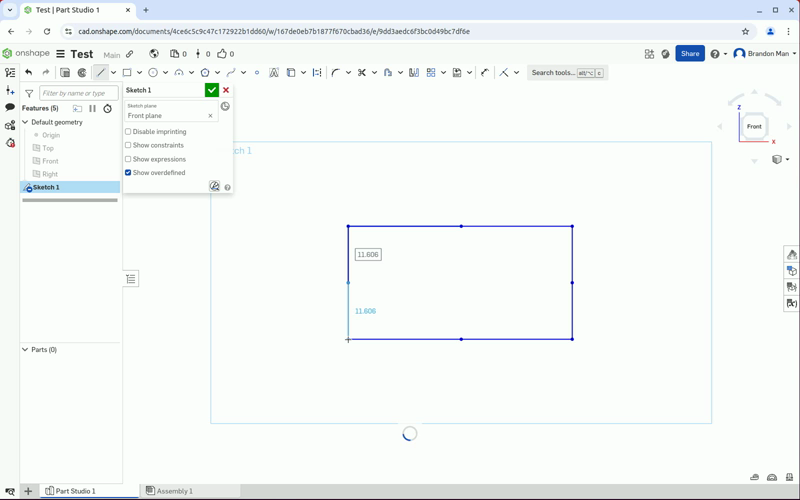
mouse_move(410, 252)
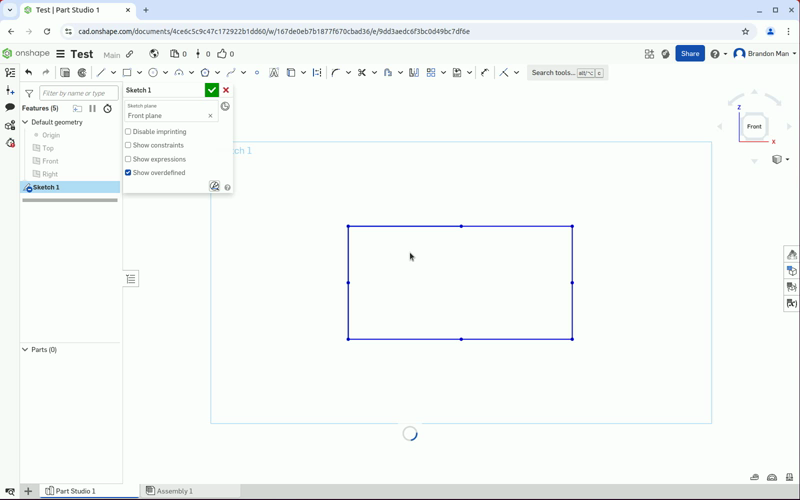
click(410, 252)
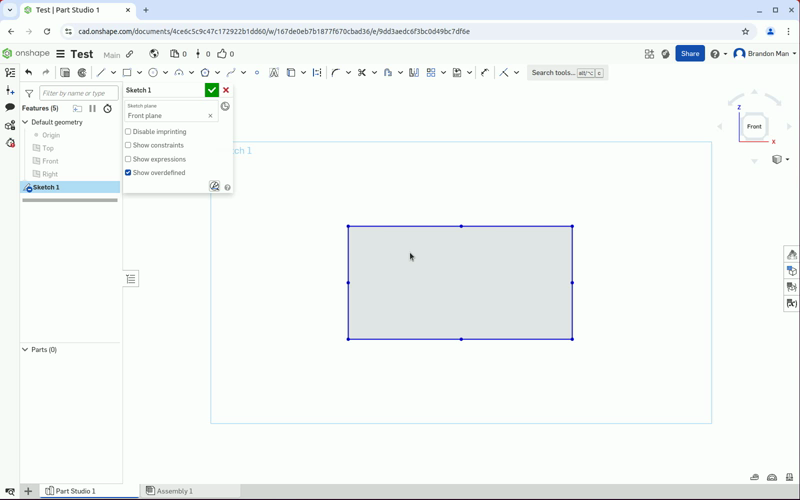
mouse_move(73, 352)
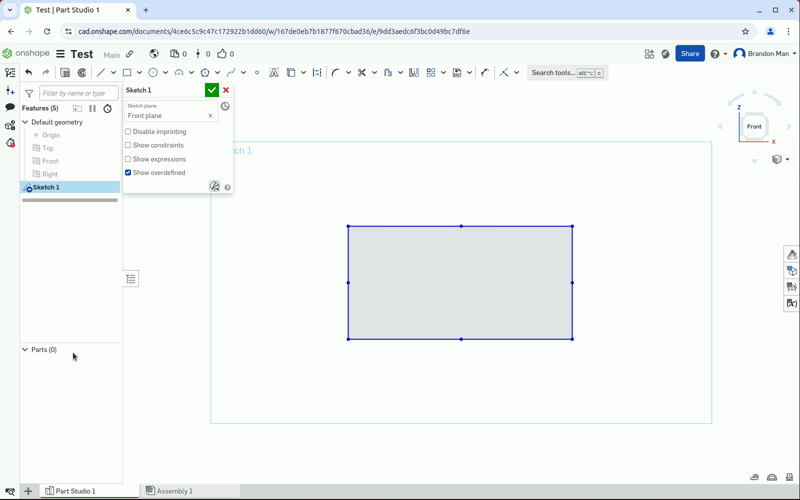
key(shift+y)
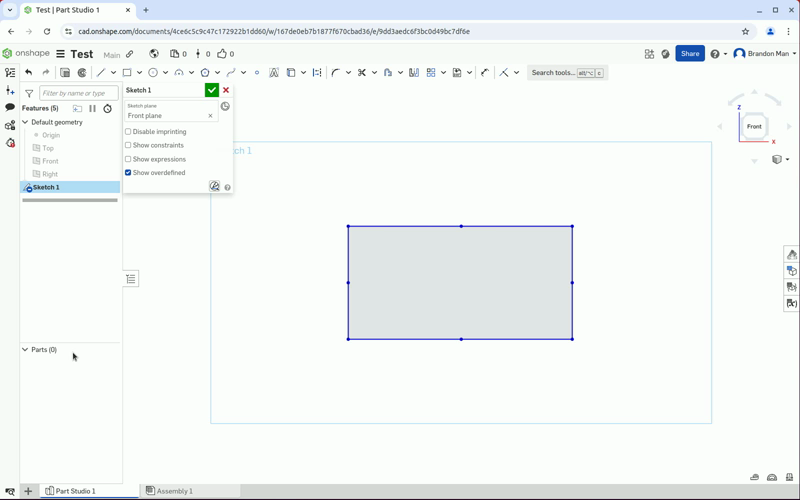
key(shift+e)
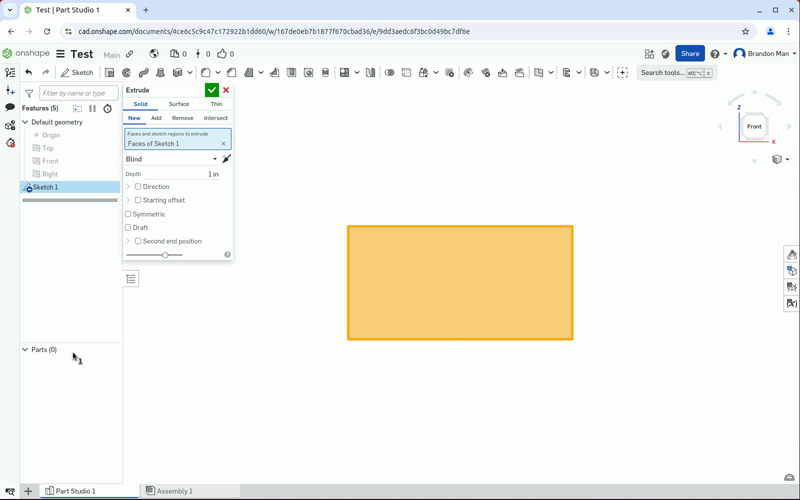
mouse_move(143, 106)
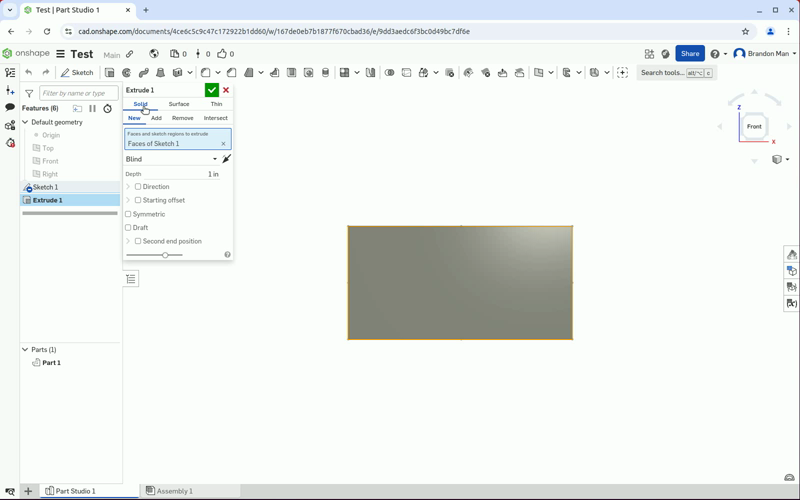
click(143, 106)
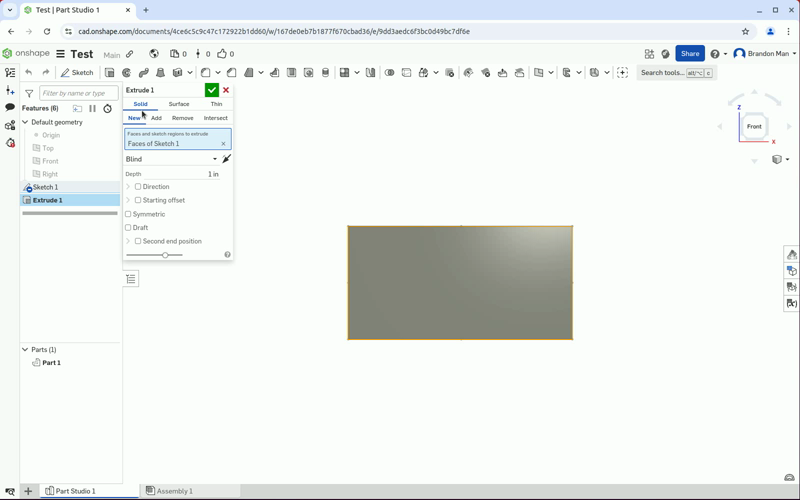
mouse_move(137, 120)
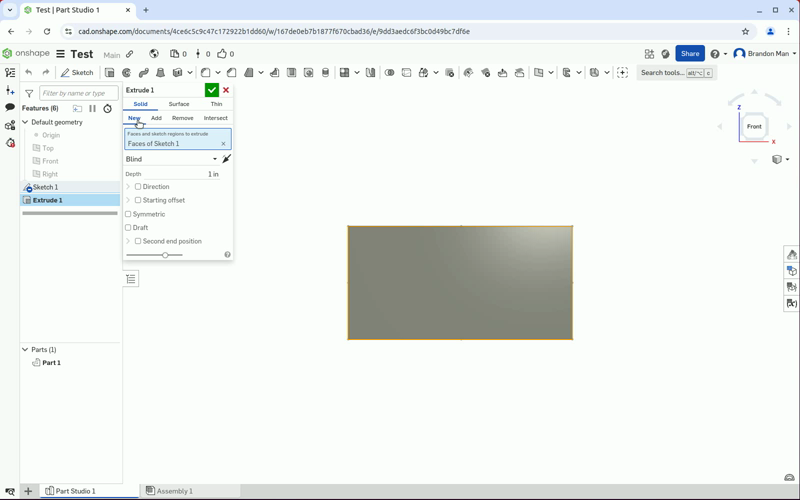
click(137, 120)
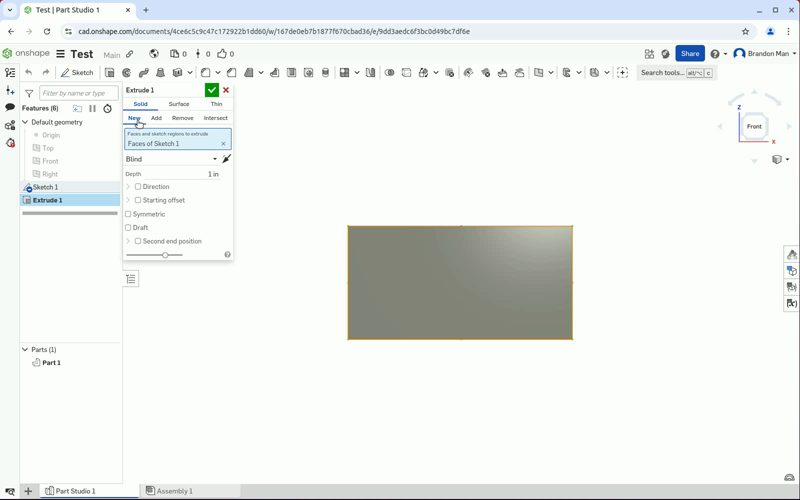
key(tab, 4)
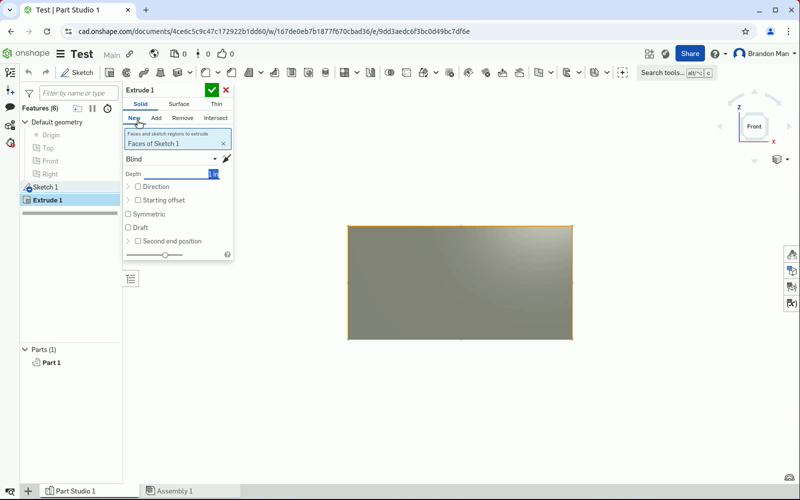
text(0.241)
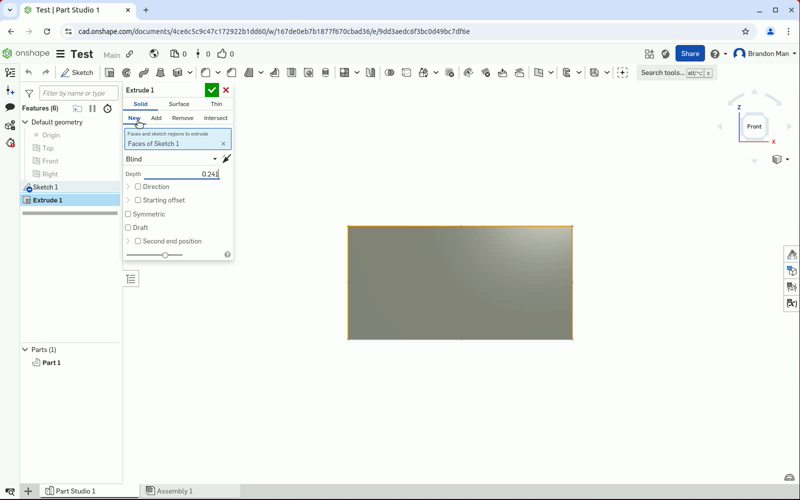
key(enter)
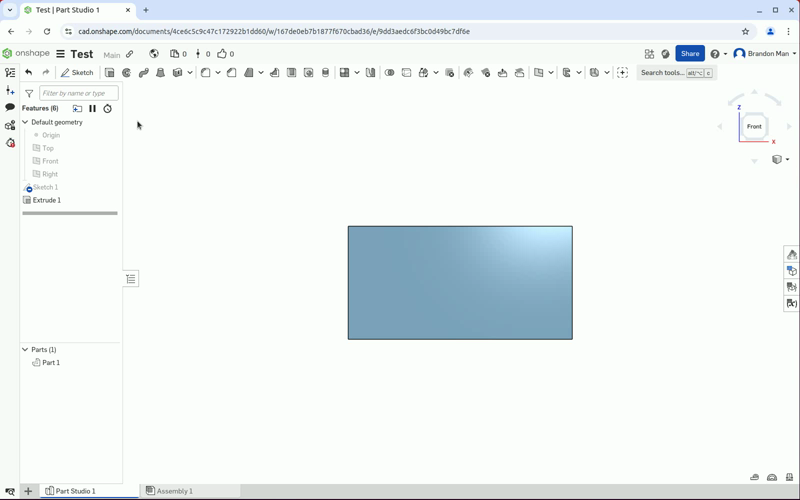
key(shift+h)
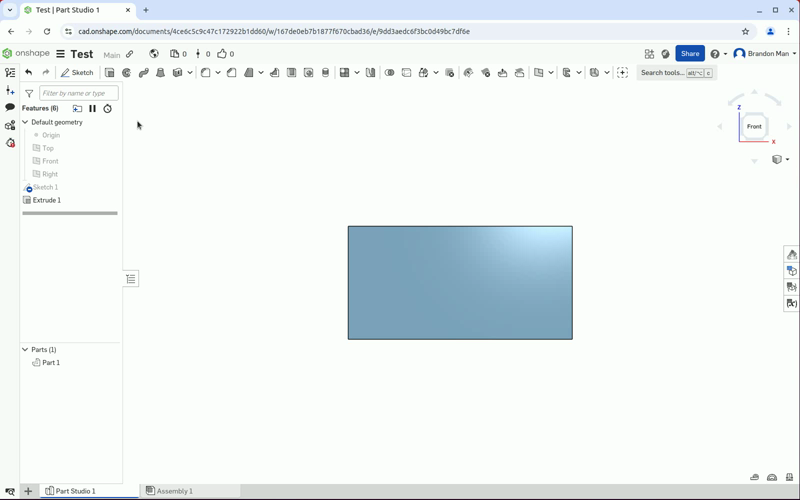
key(shift+h)
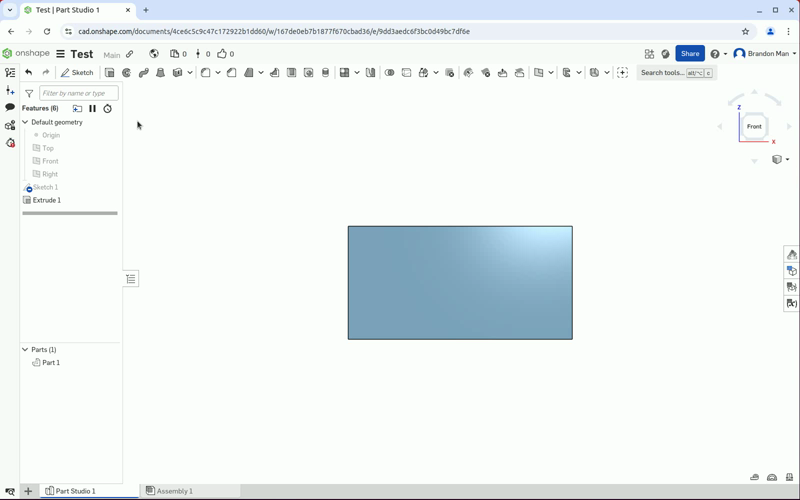
mouse_move(73, 189)
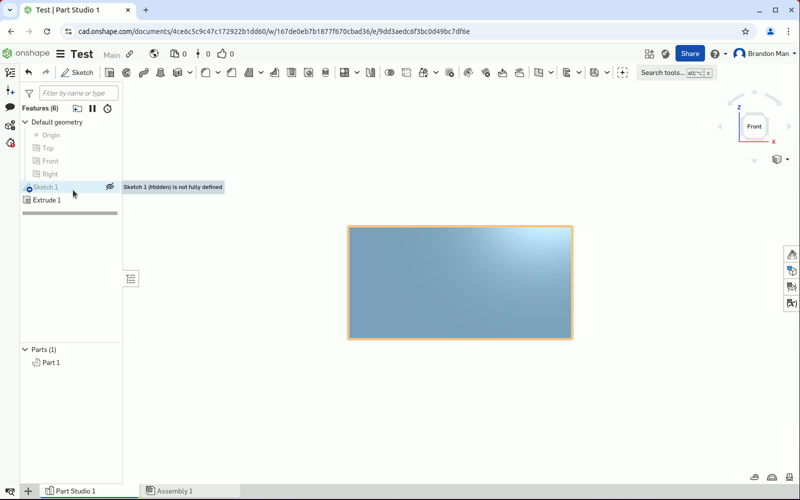
click(73, 189)
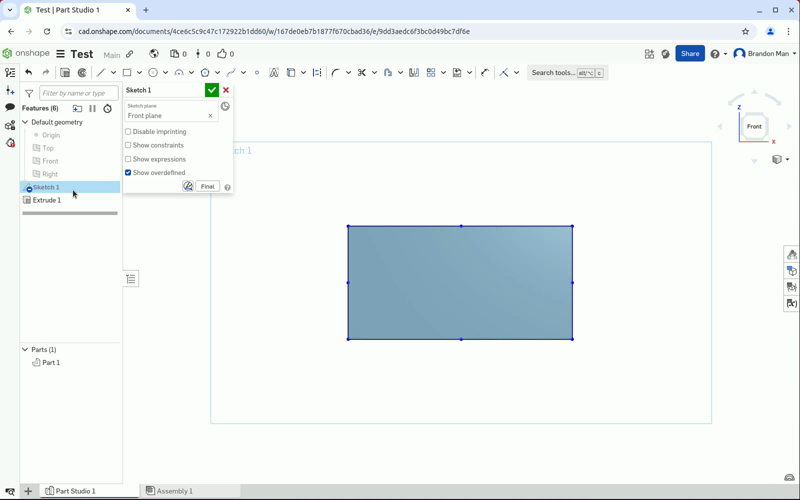
mouse_move(229, 92)
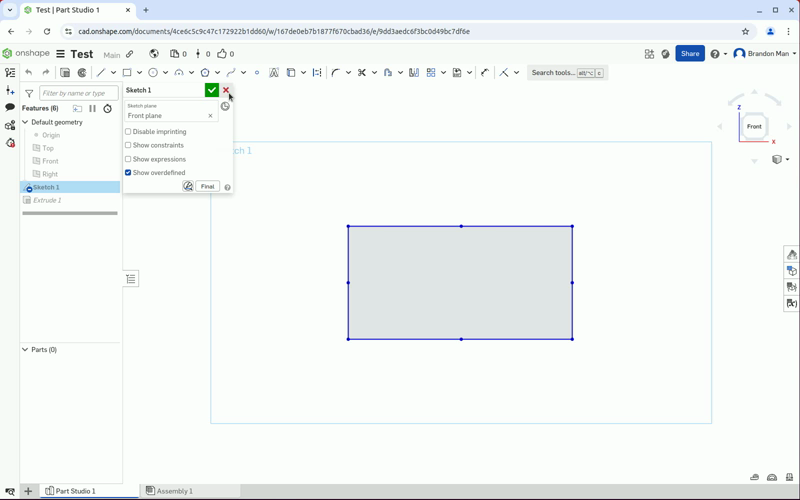
click(229, 92)
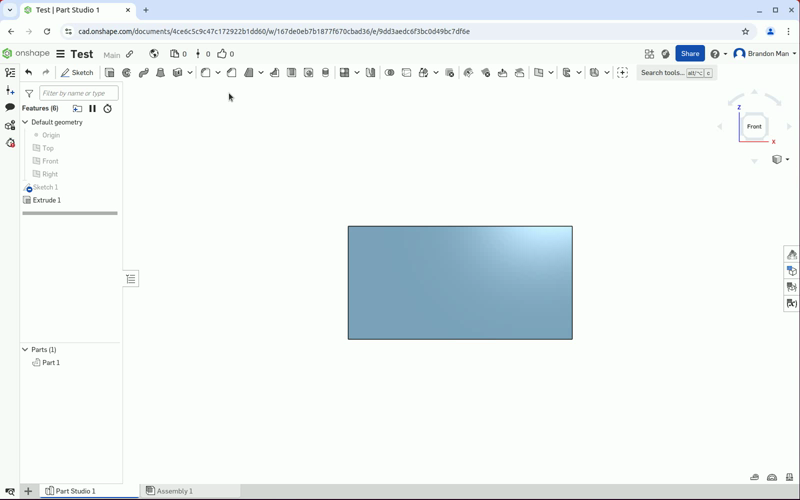
mouse_move(541, 75)
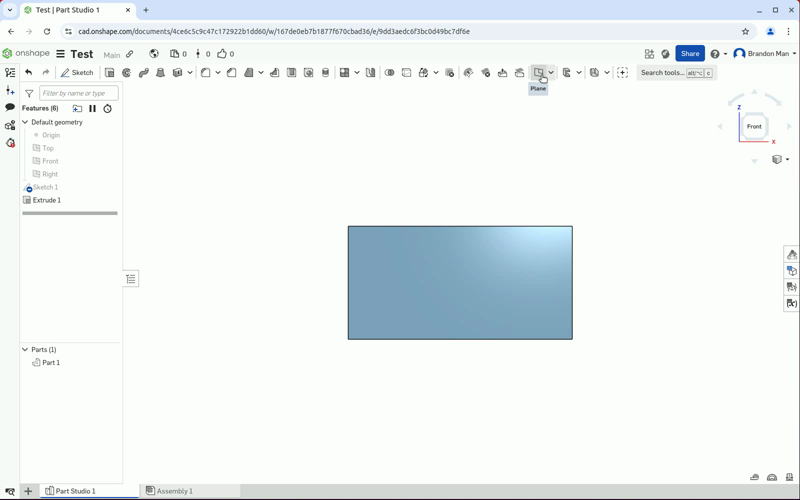
click(541, 75)
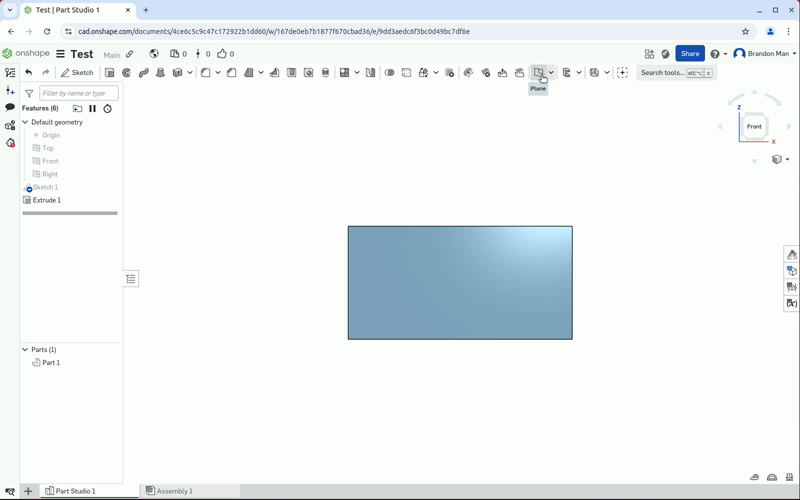
mouse_move(73, 163)
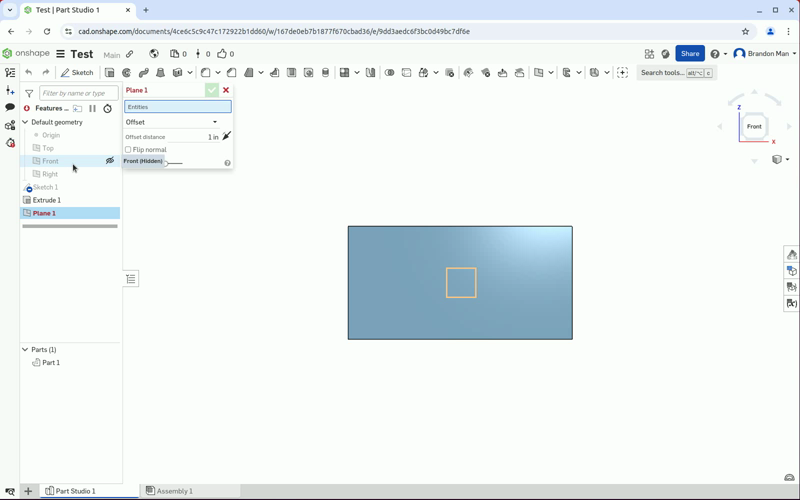
click(73, 163)
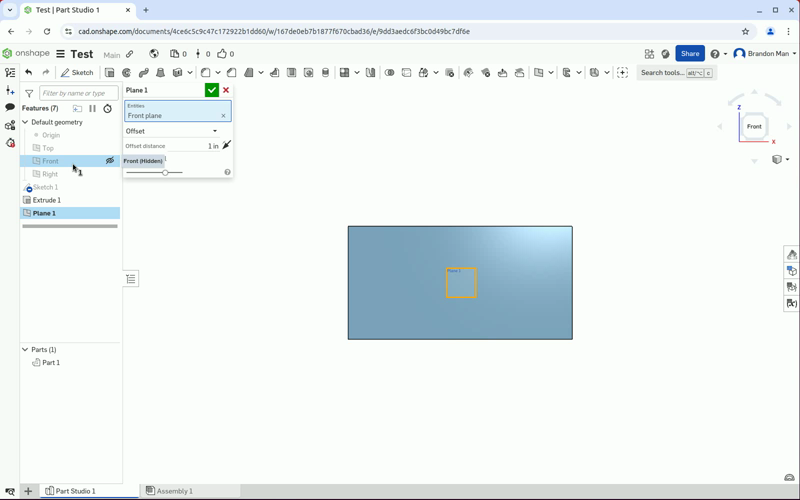
key(tab, 2)
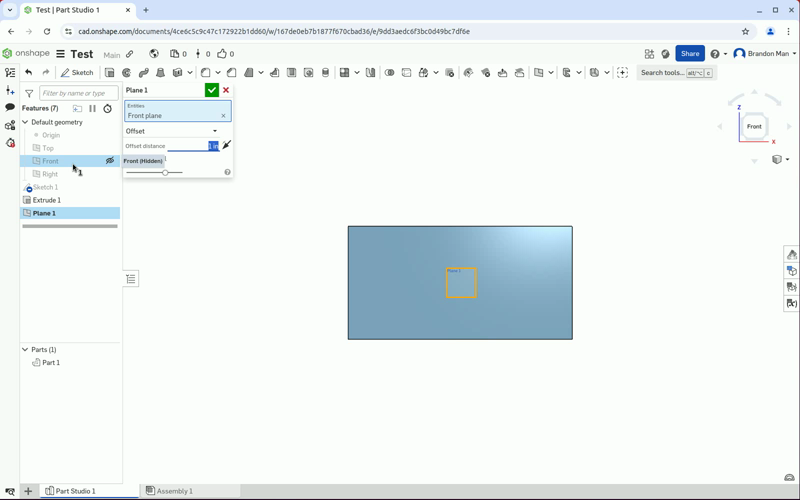
text(0.246)
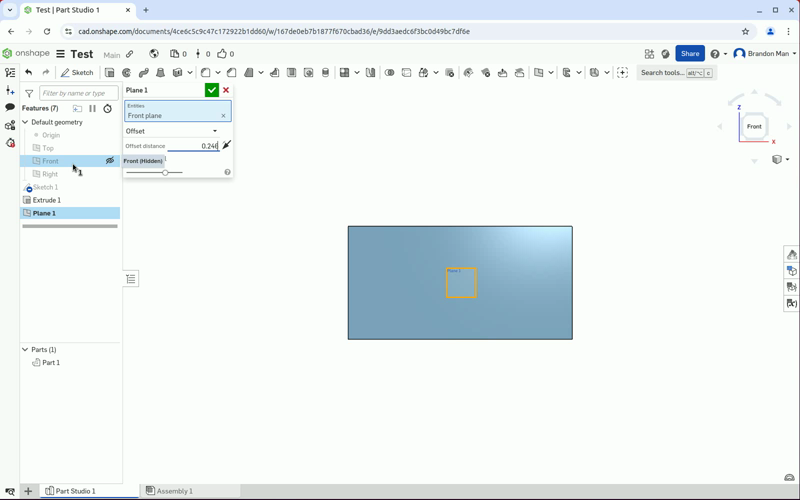
key(enter, 2)
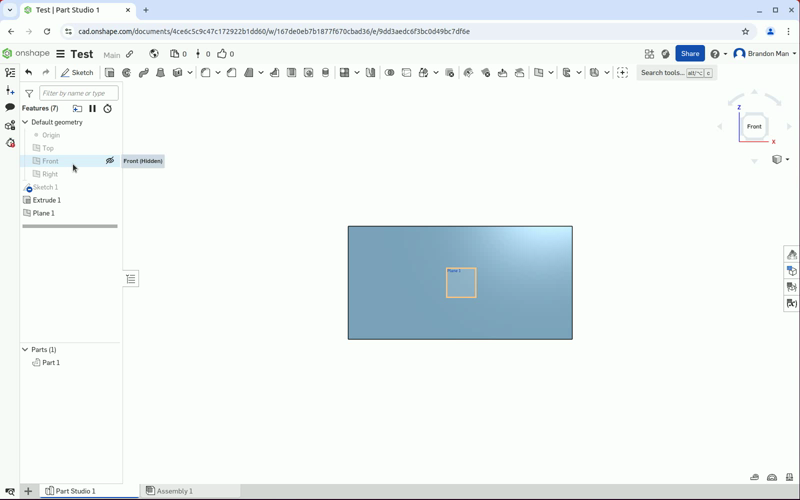
key(shift+s)
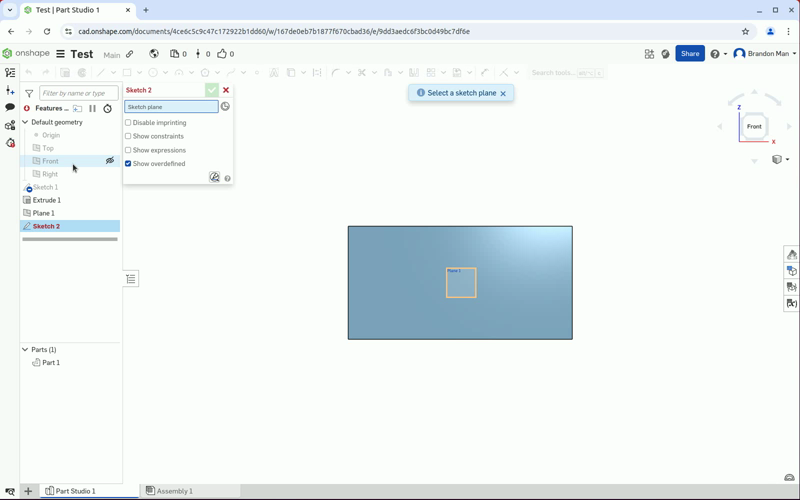
mouse_move(73, 215)
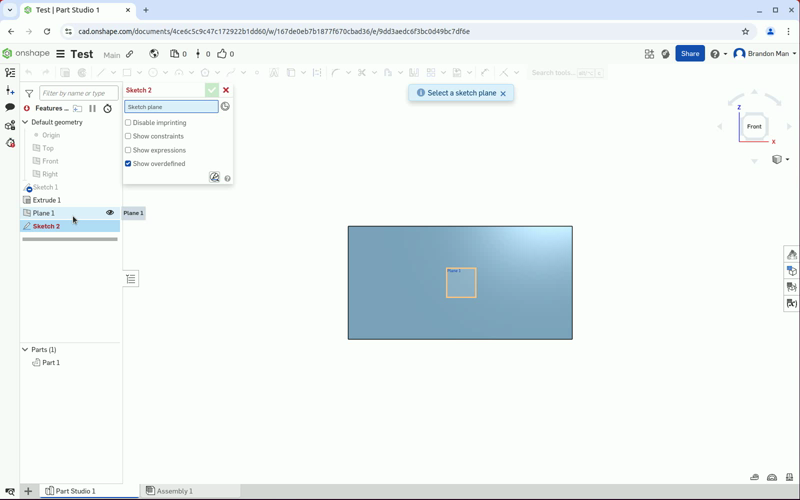
click(73, 215)
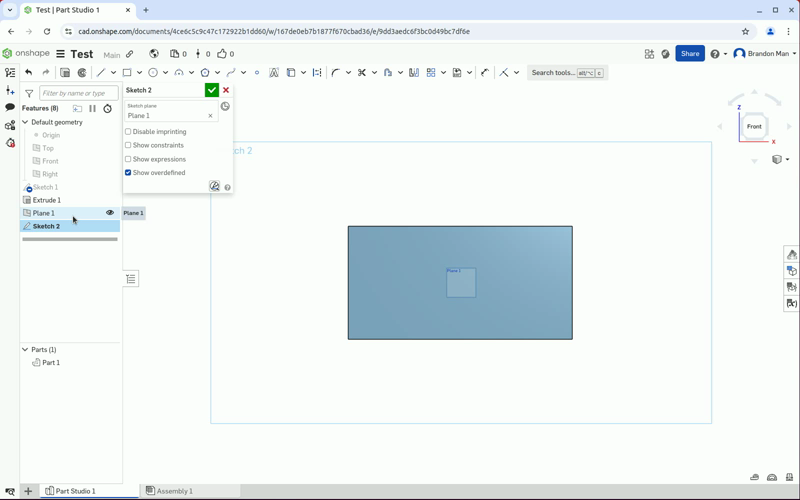
mouse_move(73, 352)
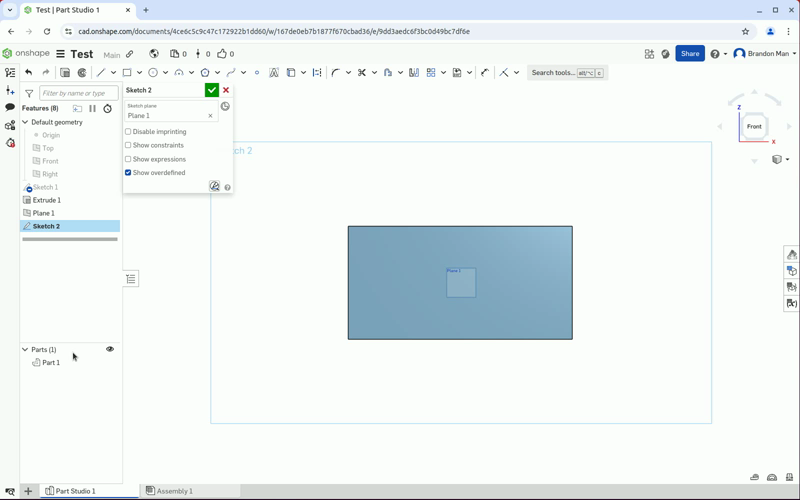
key(y)
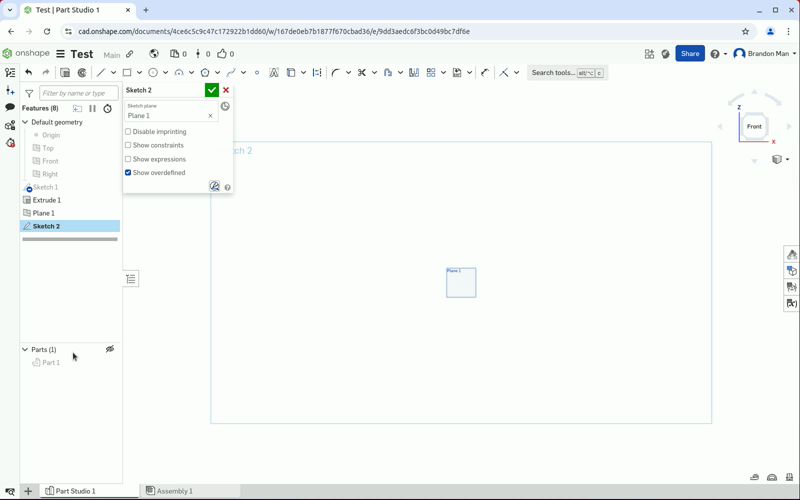
key(l)
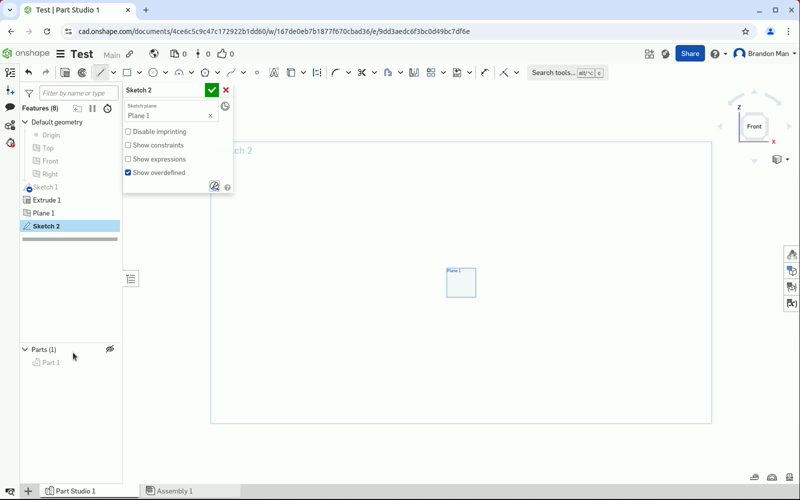
key_down(shift)
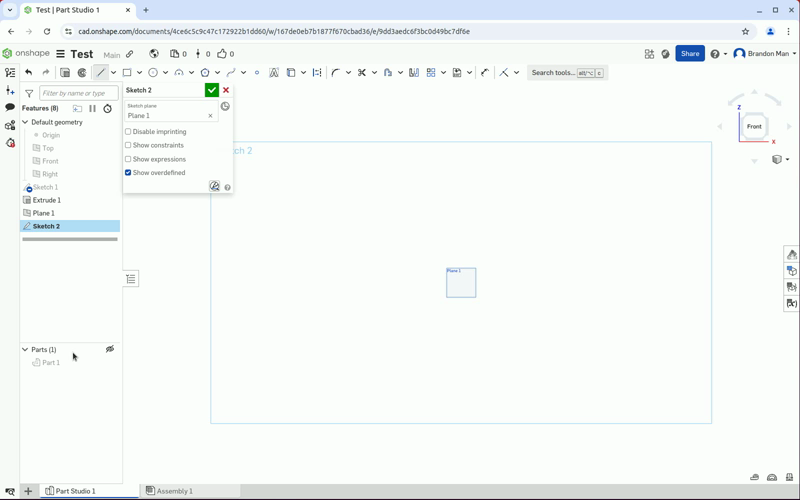
mouse_move(348, 233)
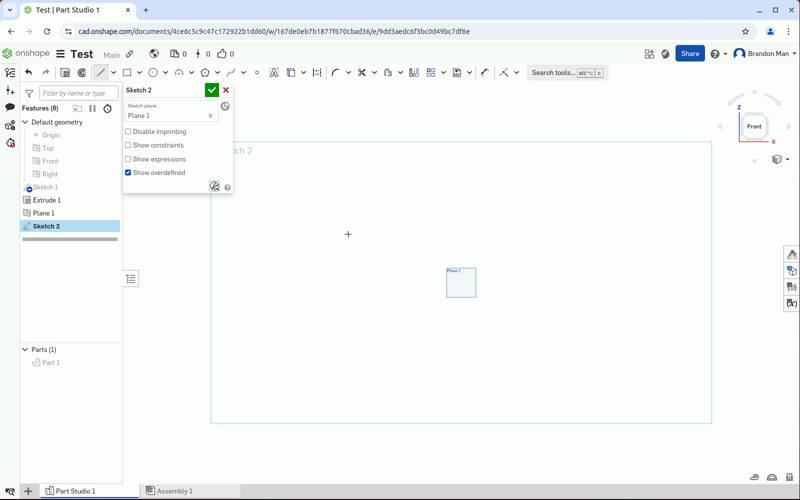
click(348, 233)
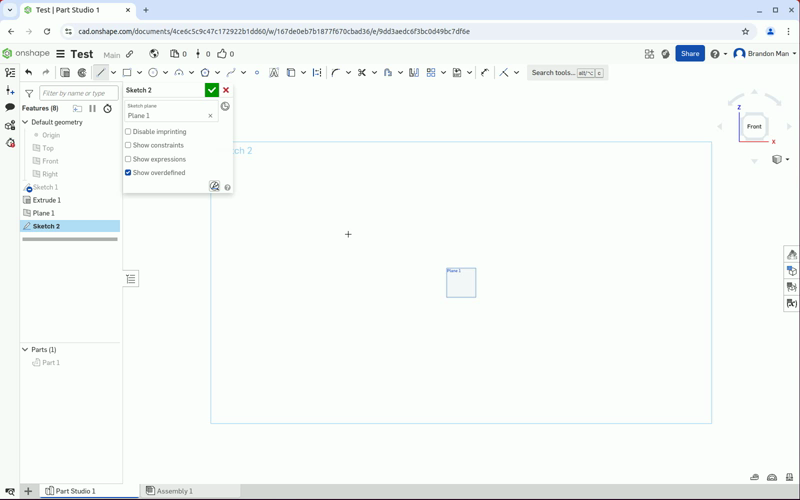
key_up(shift)
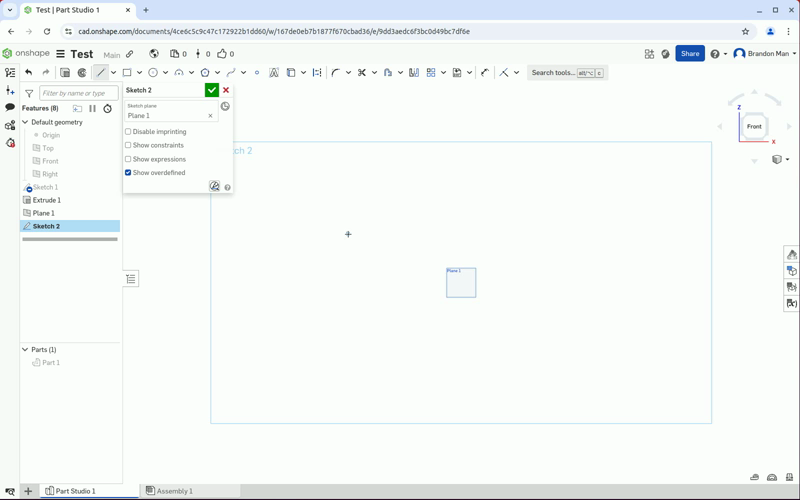
key_down(shift)
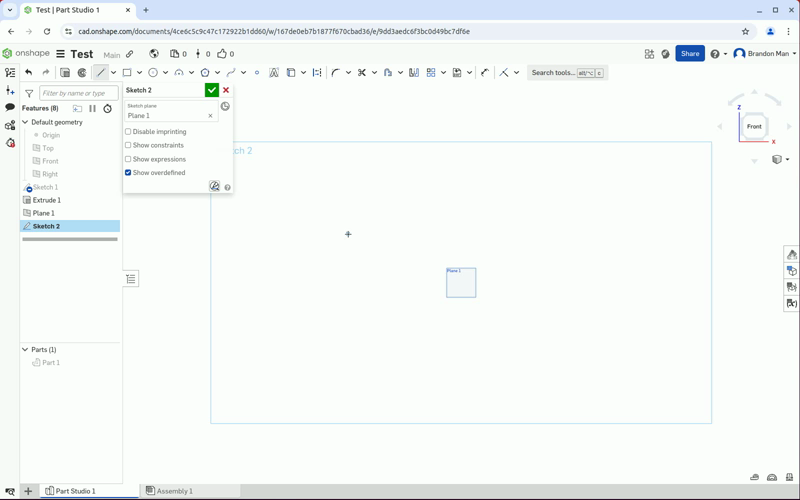
mouse_move(378, 233)
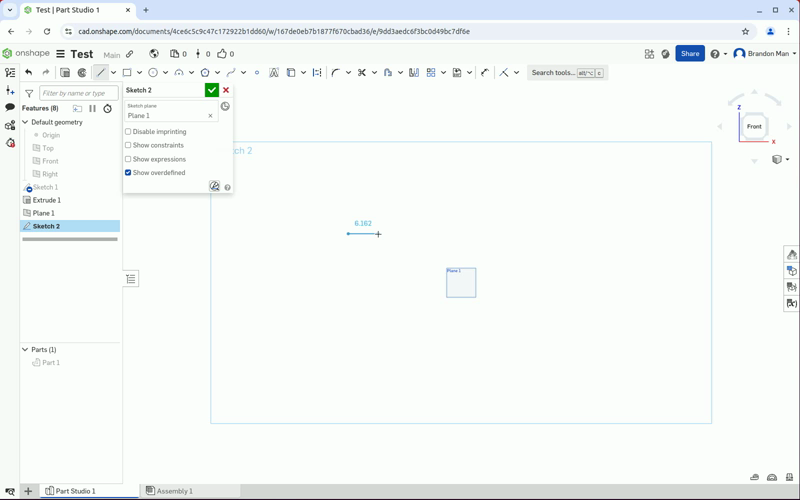
mouse_move(357, 233)
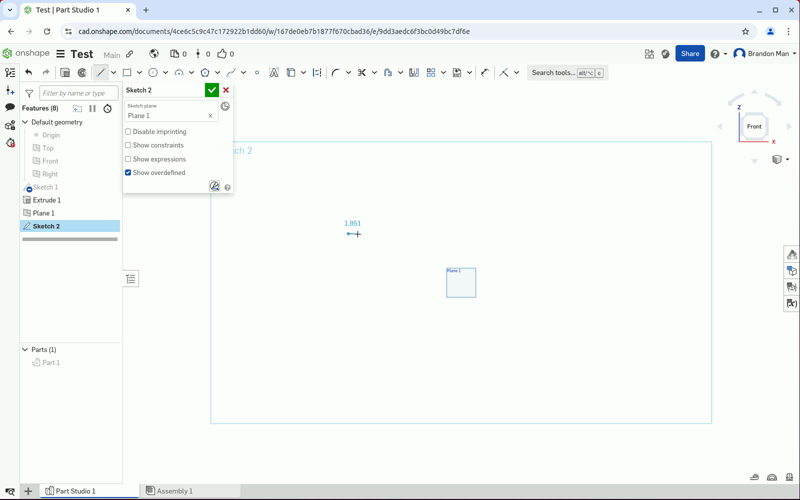
click(357, 233)
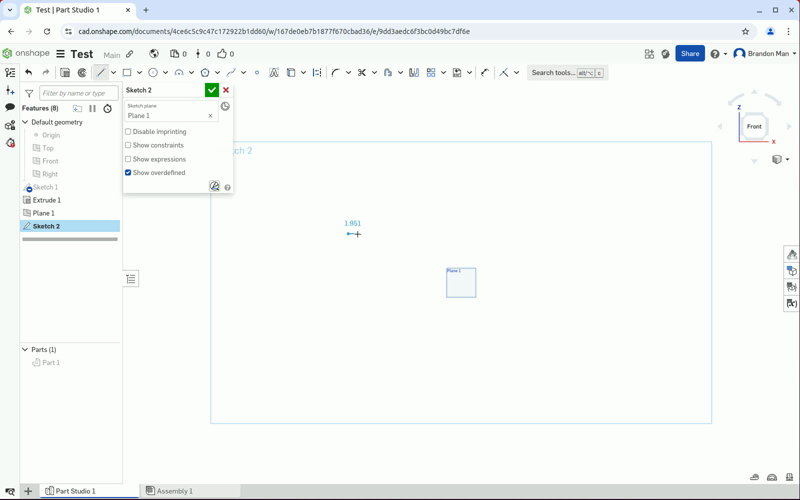
key_up(shift)
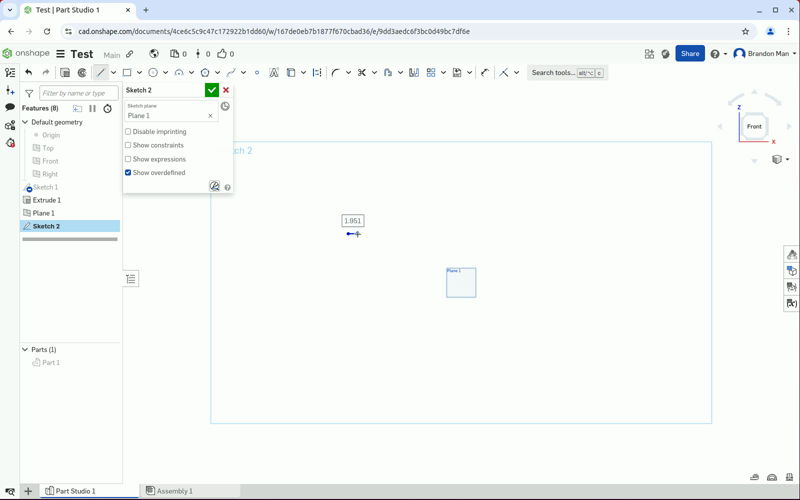
key_down(shift)
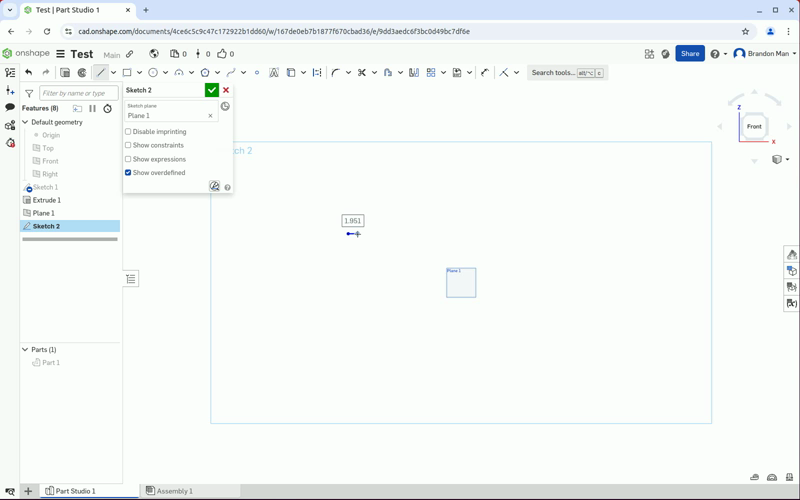
mouse_move(387, 233)
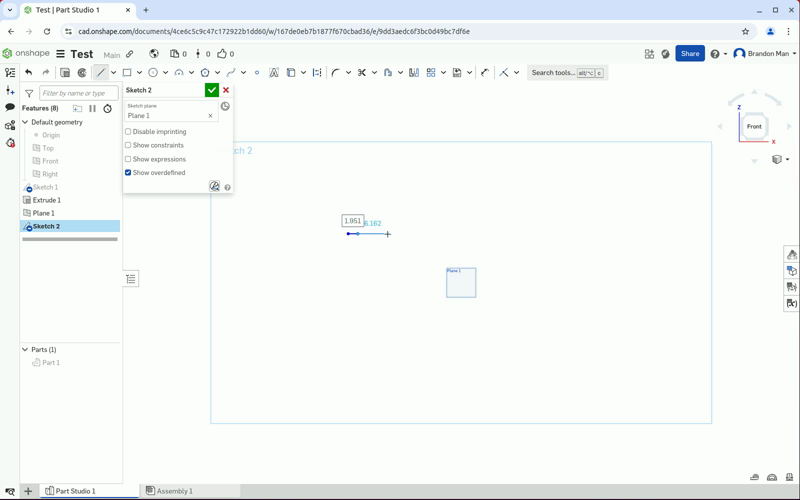
mouse_move(357, 224)
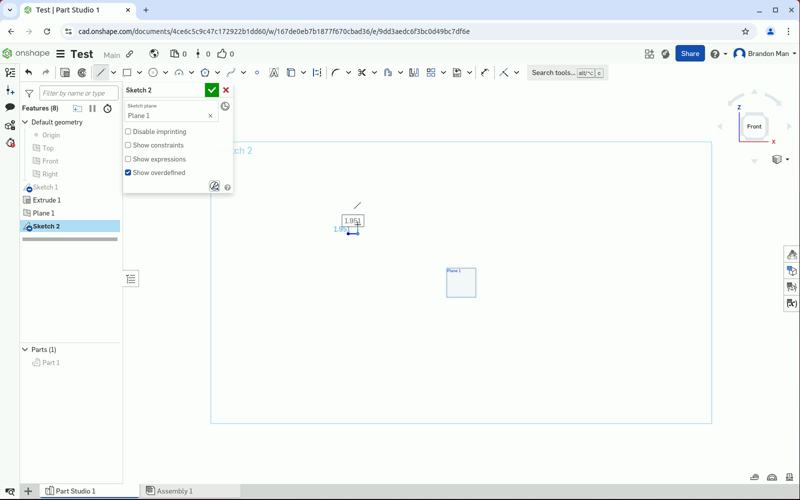
click(357, 224)
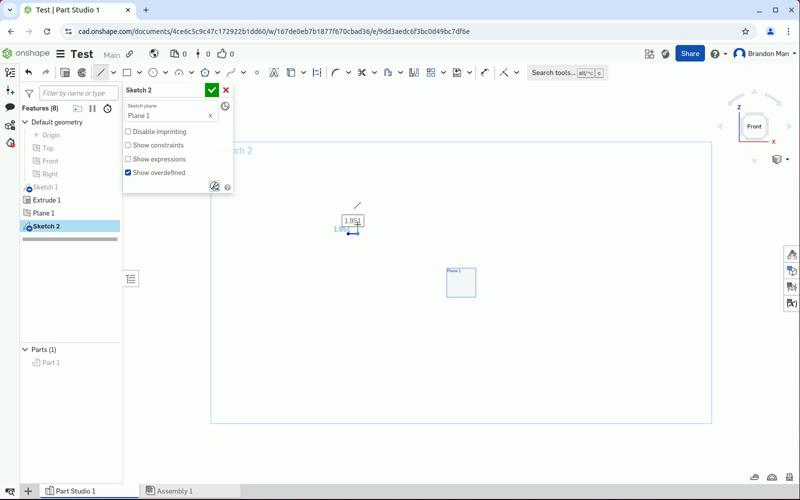
key_up(shift)
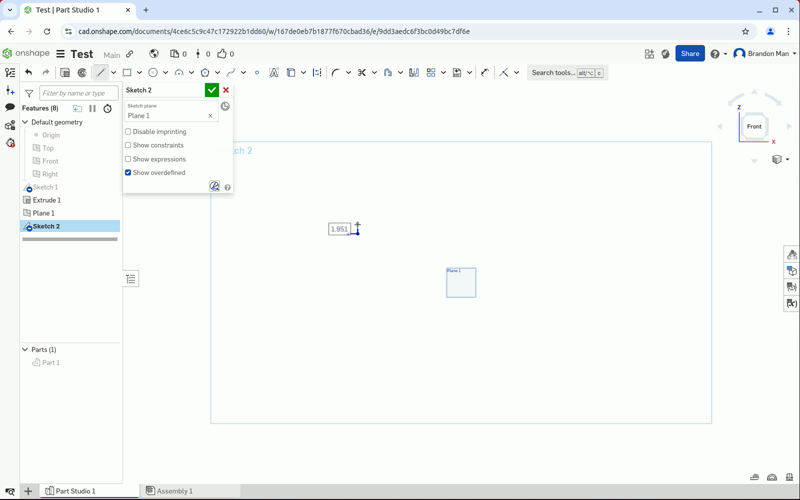
key_down(shift)
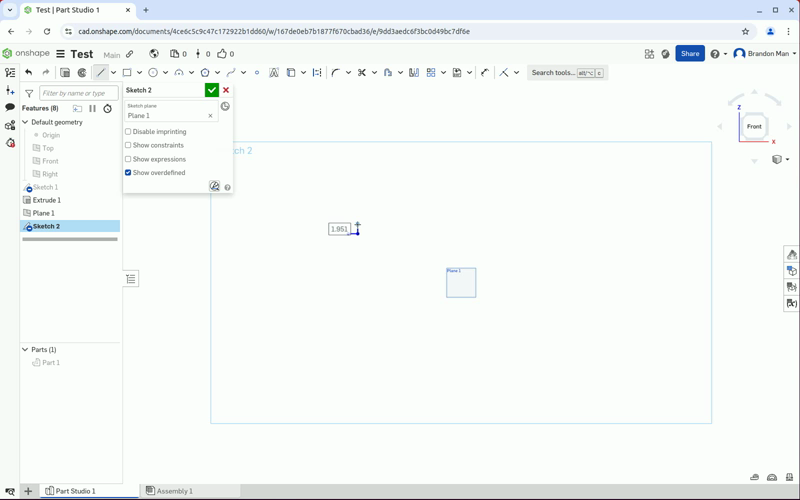
mouse_move(387, 224)
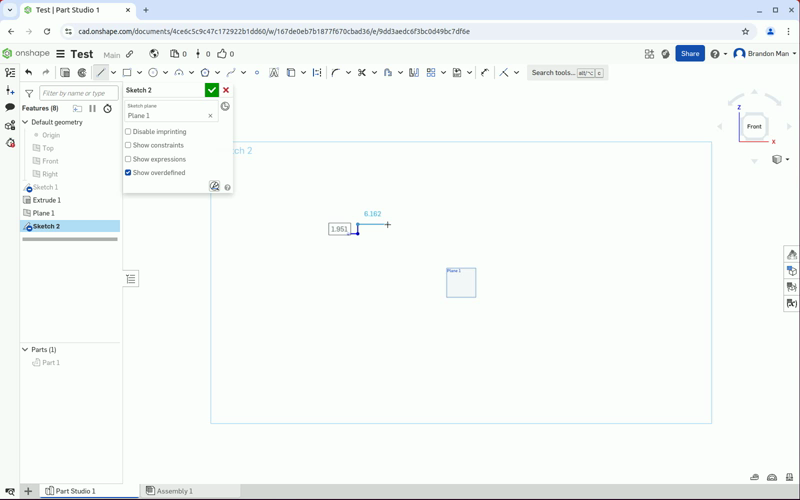
mouse_move(348, 224)
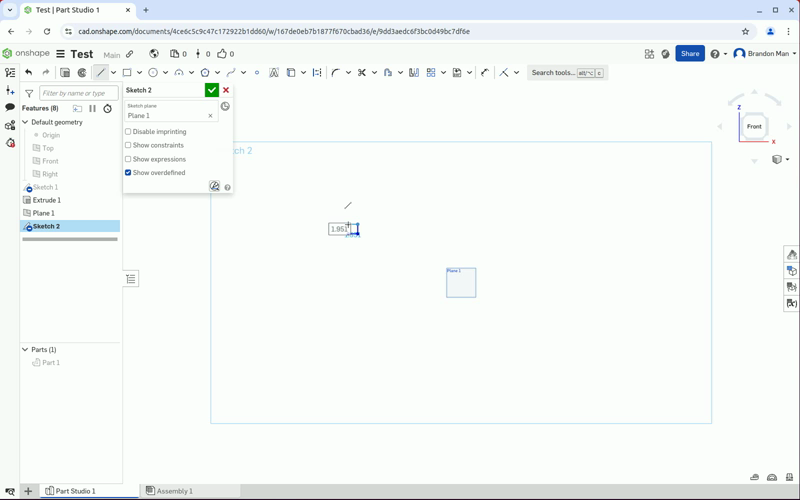
click(348, 224)
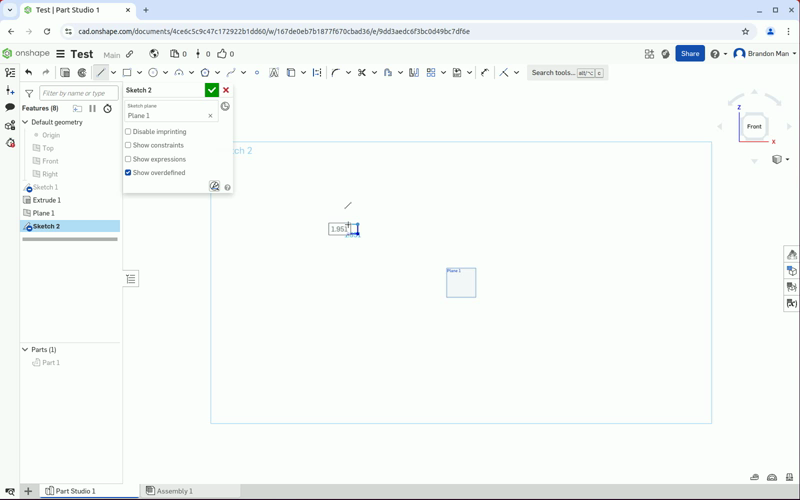
key_up(shift)
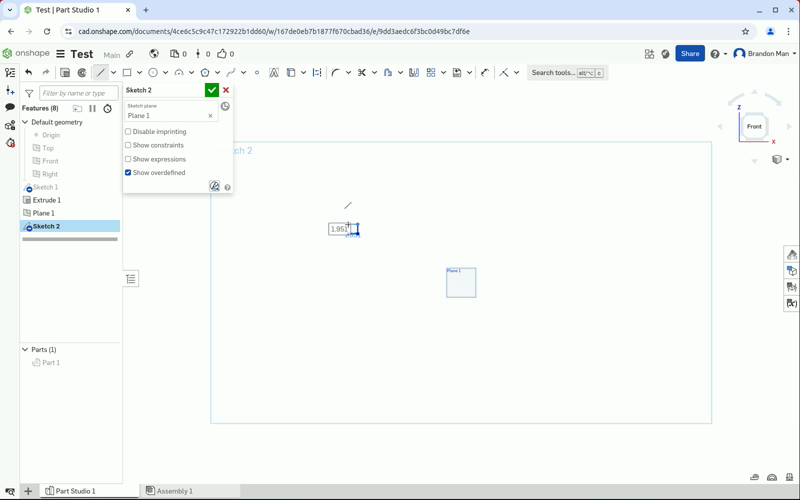
mouse_move(378, 224)
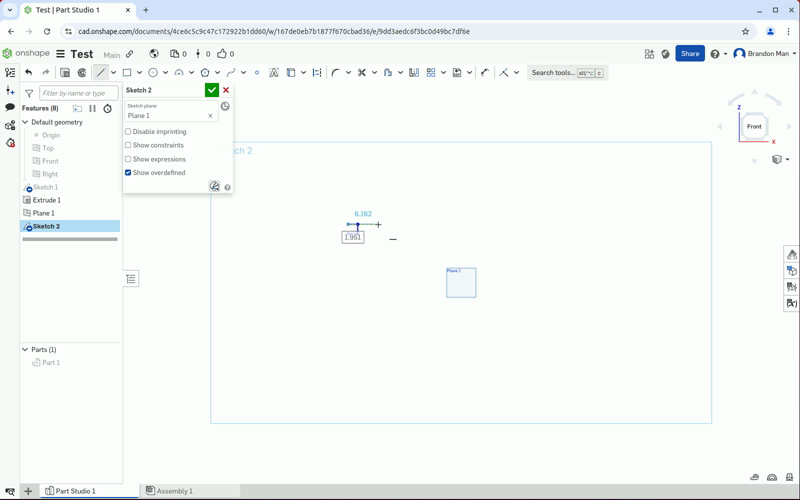
key_down(shift)
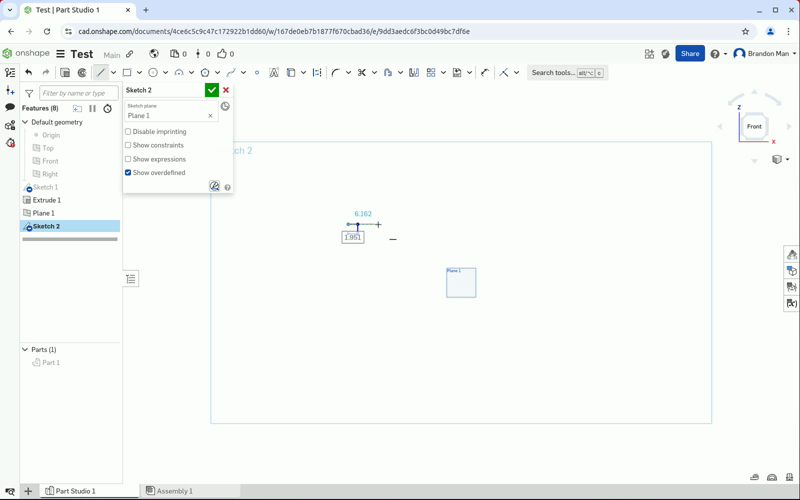
mouse_move(348, 233)
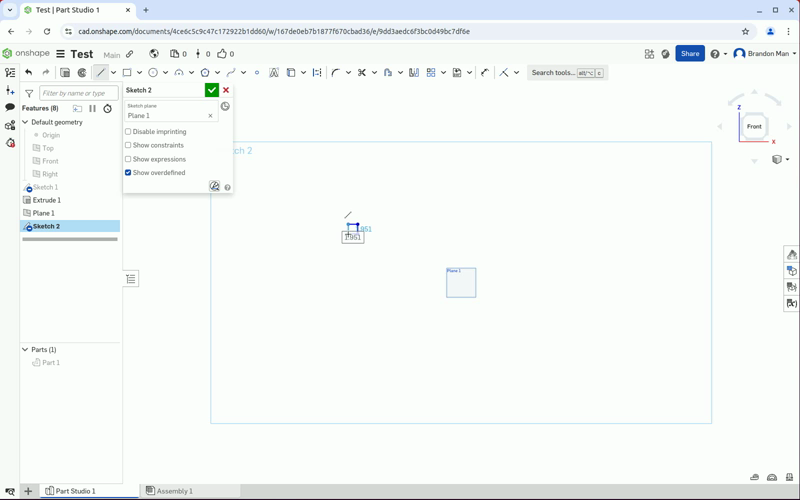
key_up(shift)
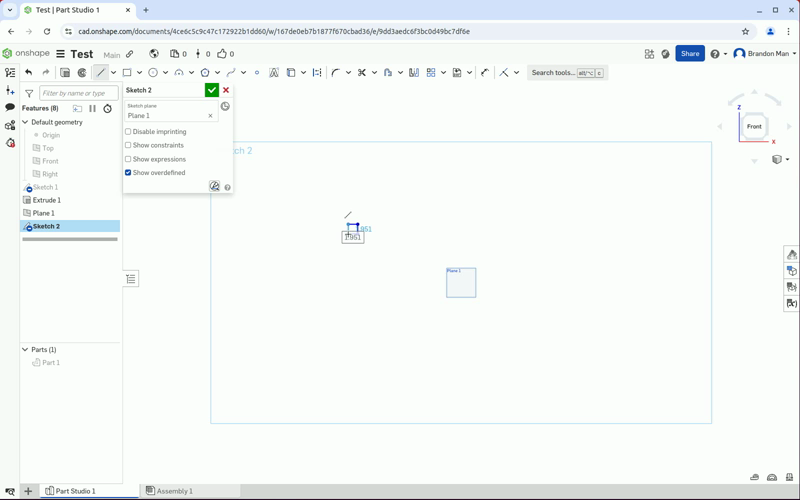
click(348, 233)
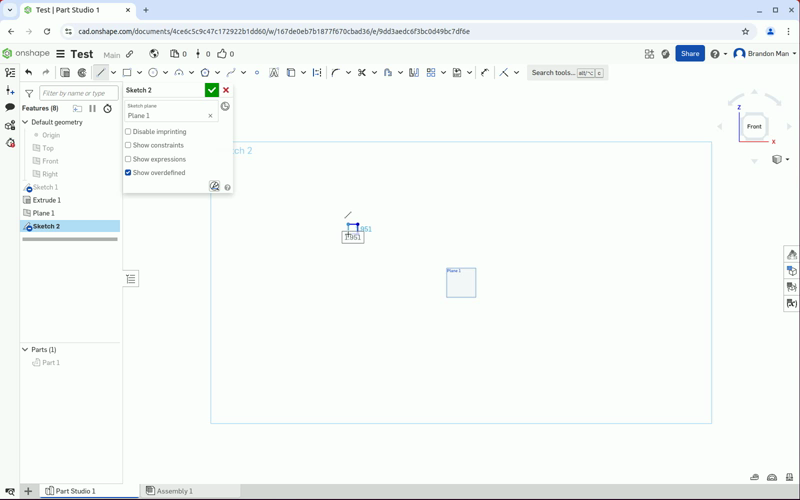
key(esc)
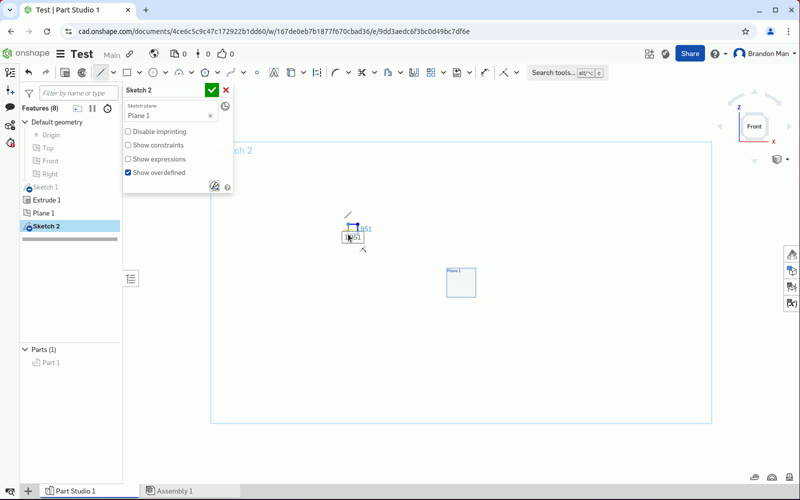
mouse_move(357, 224)
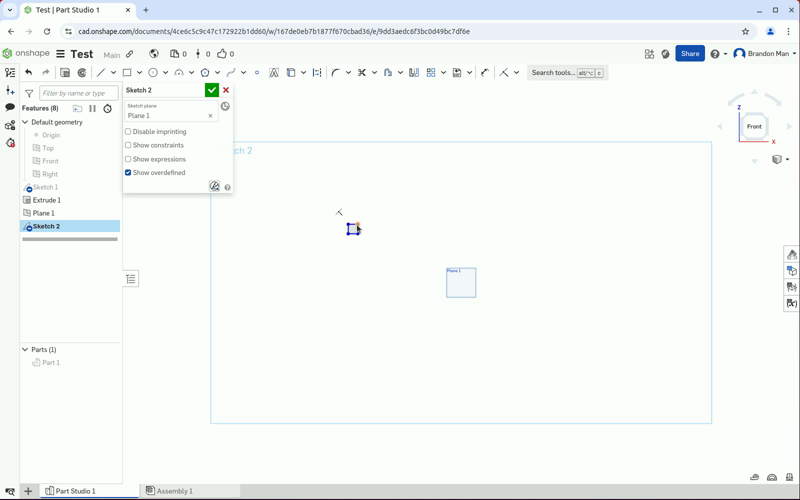
scroll(6)
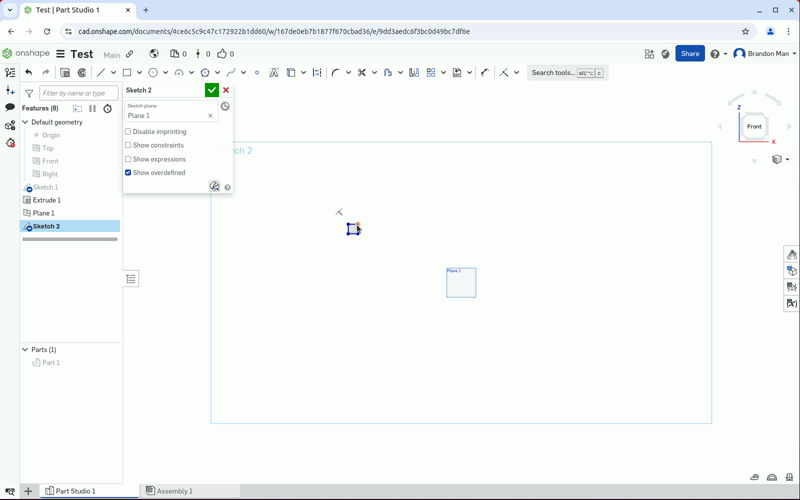
scroll(6)
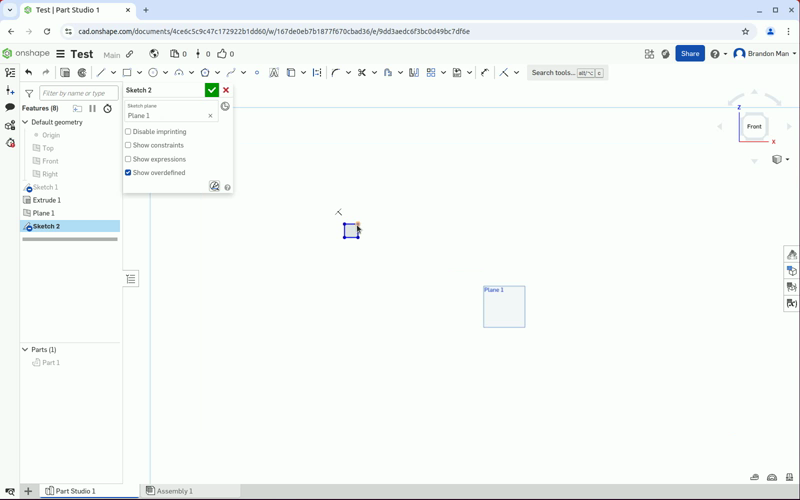
scroll(6)
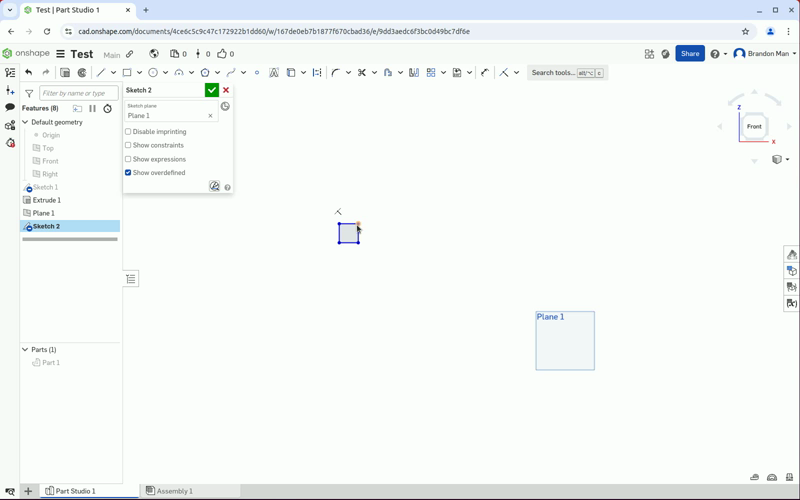
scroll(6)
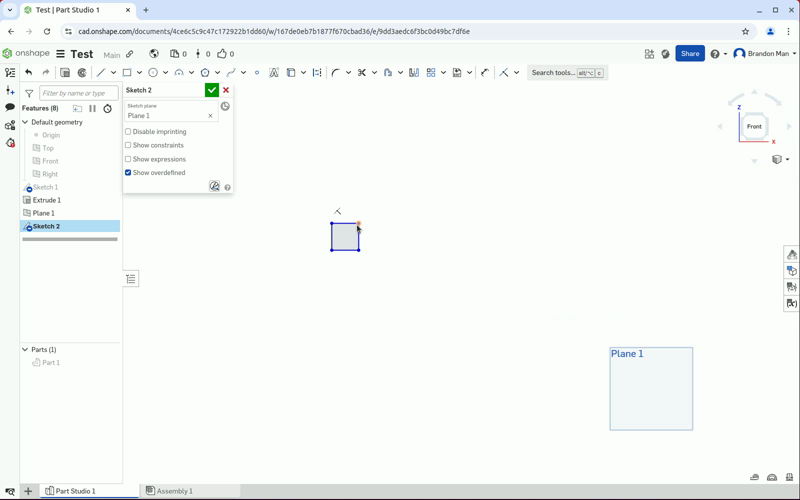
scroll(6)
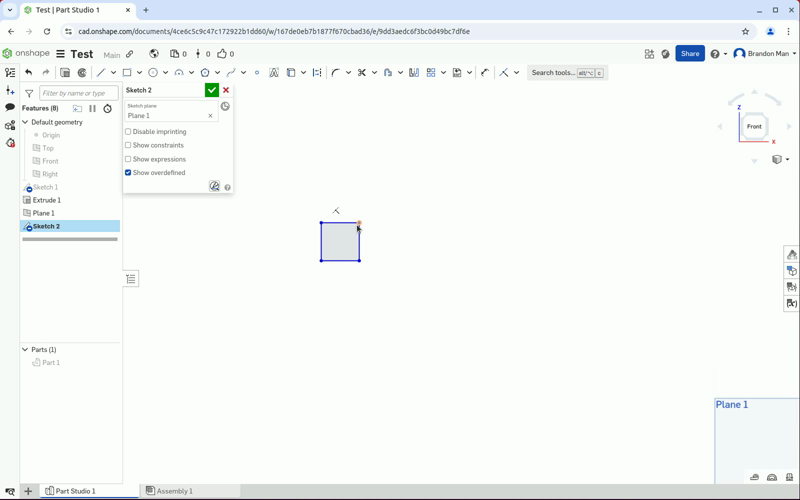
scroll(6)
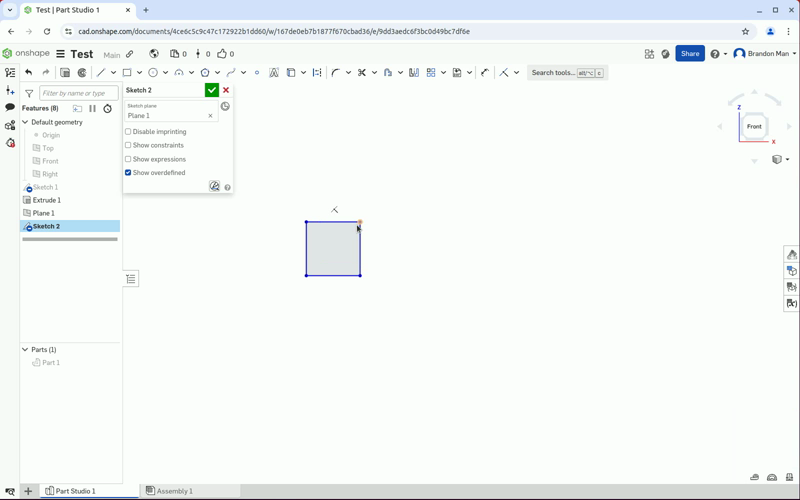
scroll(6)
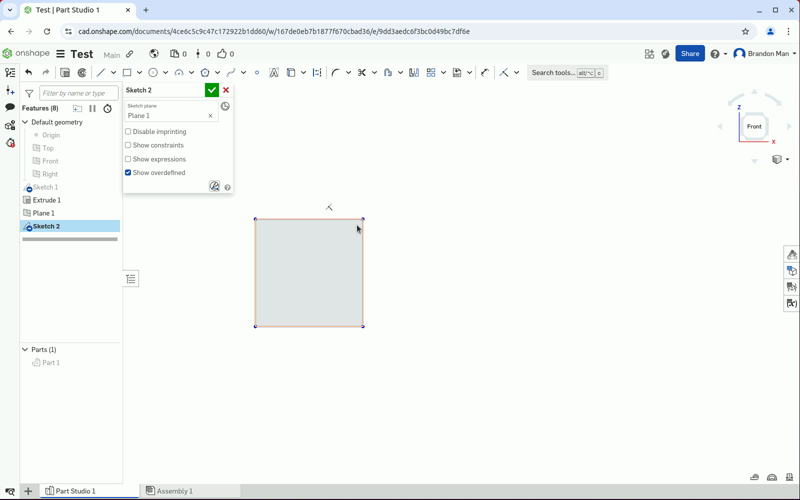
click(357, 224)
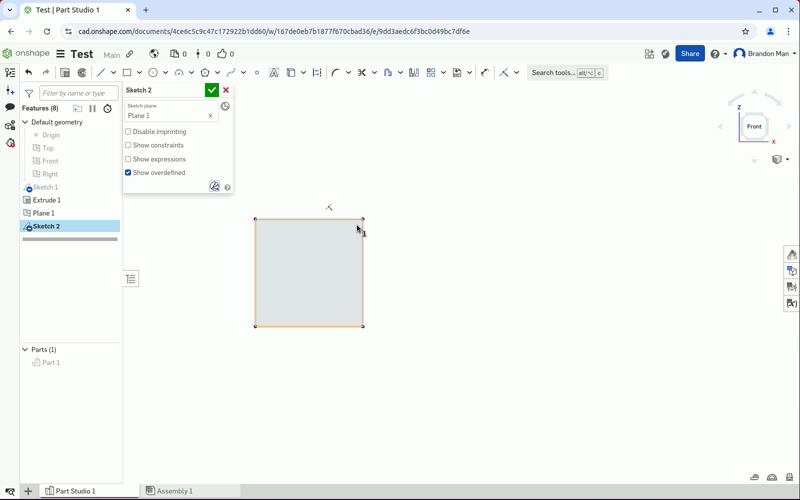
scroll(-6)
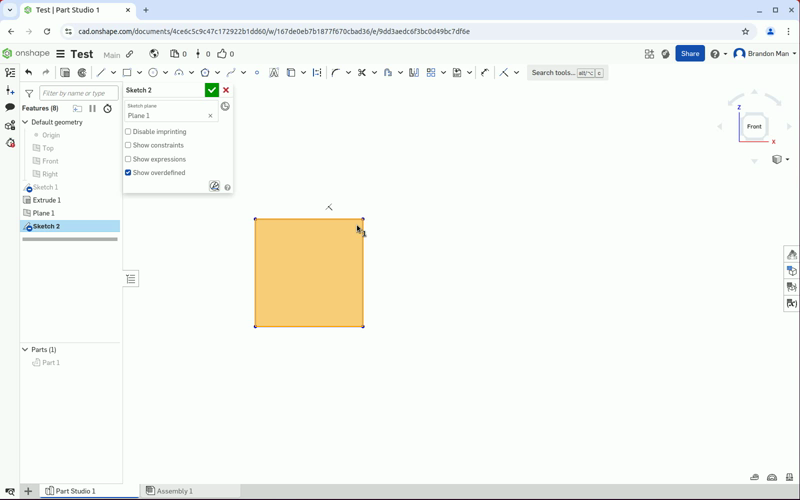
scroll(-6)
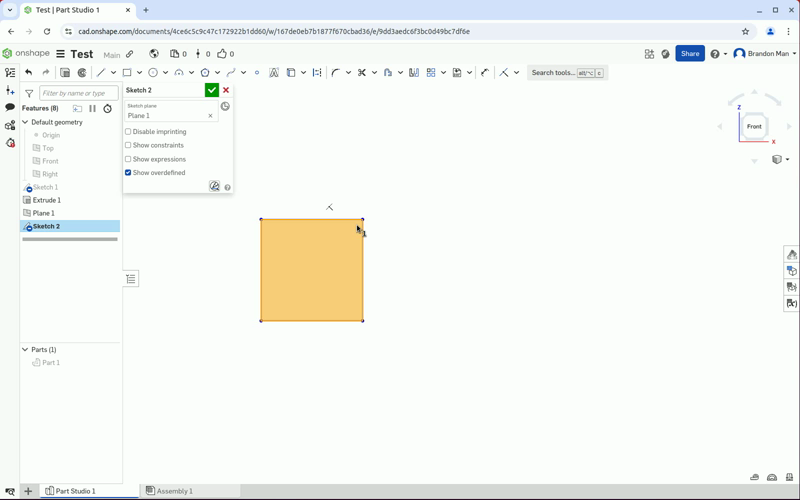
scroll(-6)
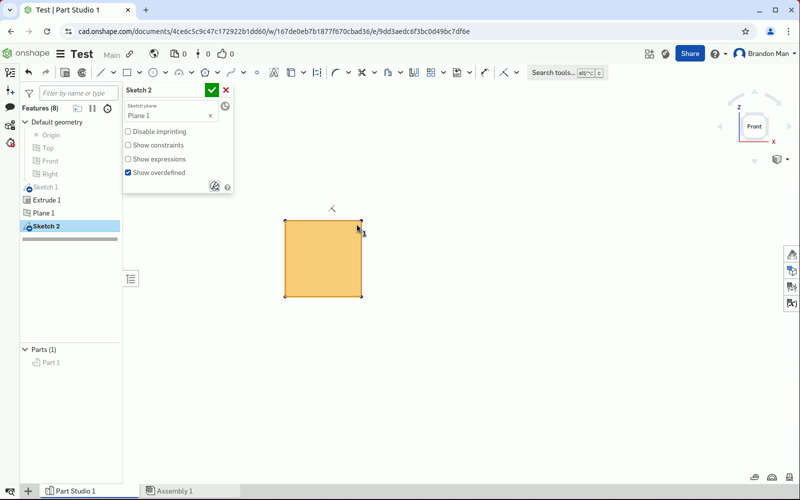
scroll(-6)
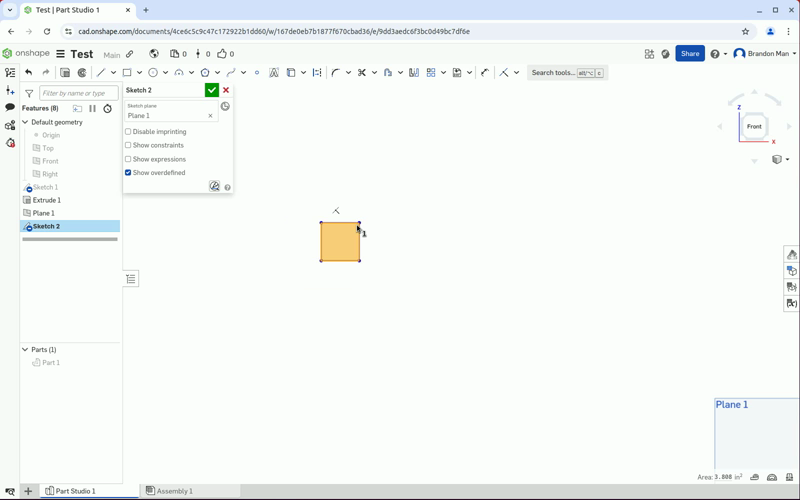
scroll(-6)
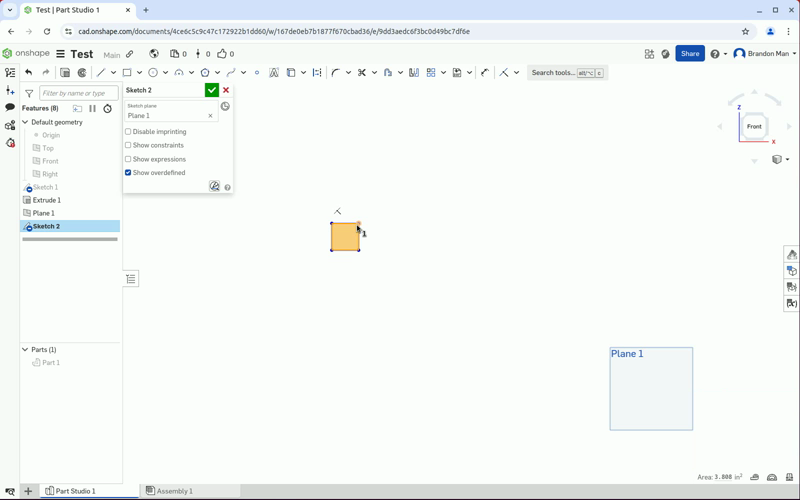
scroll(-6)
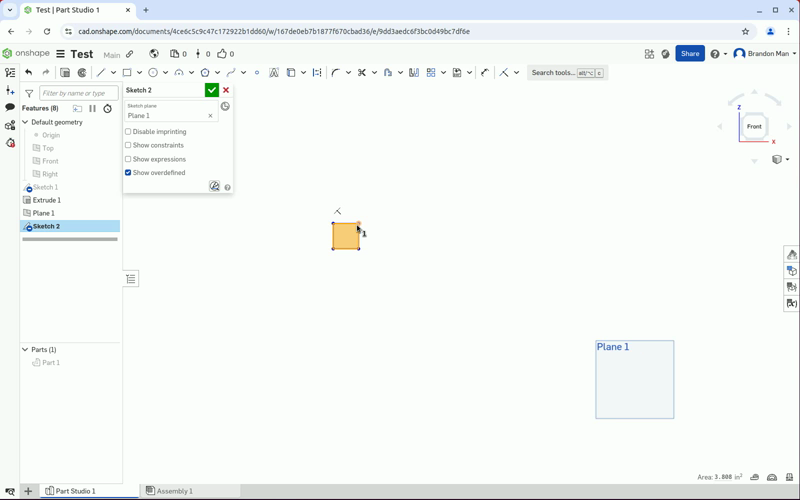
scroll(-6)
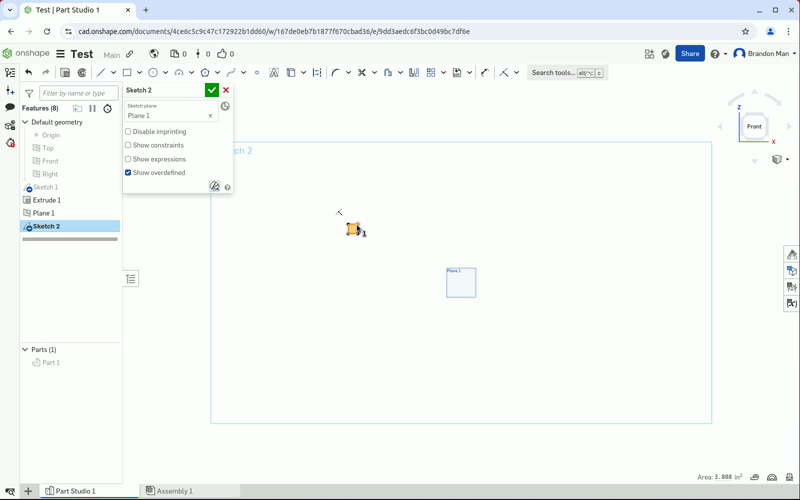
mouse_move(73, 352)
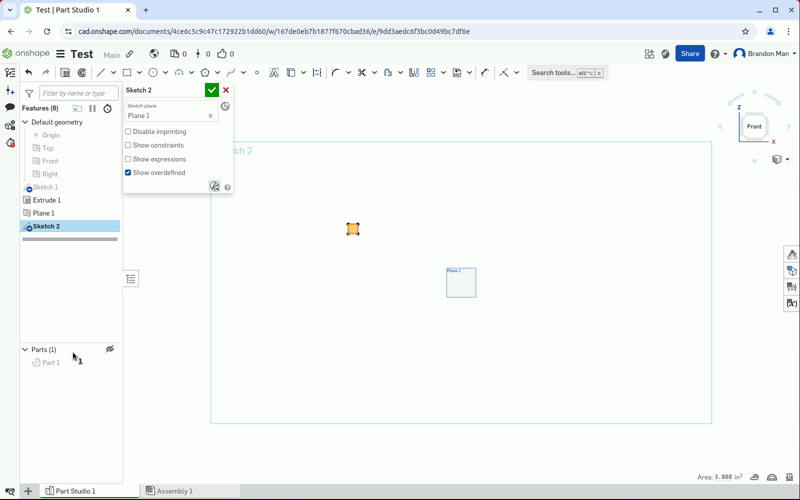
key(shift+y)
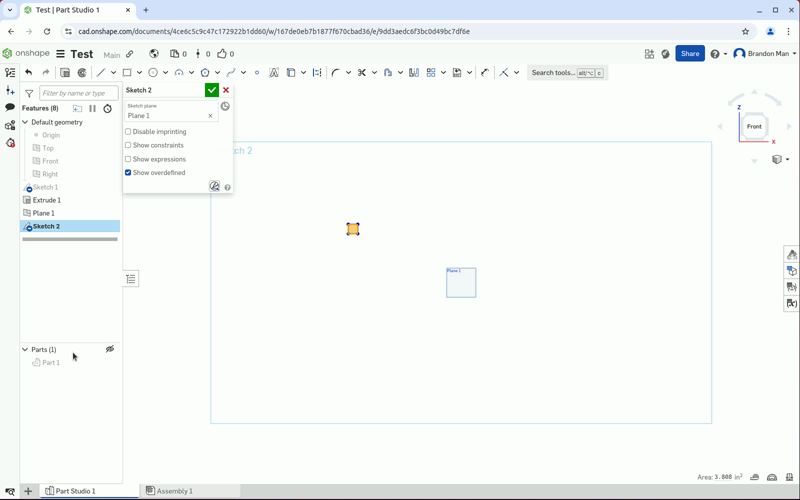
key(shift+e)
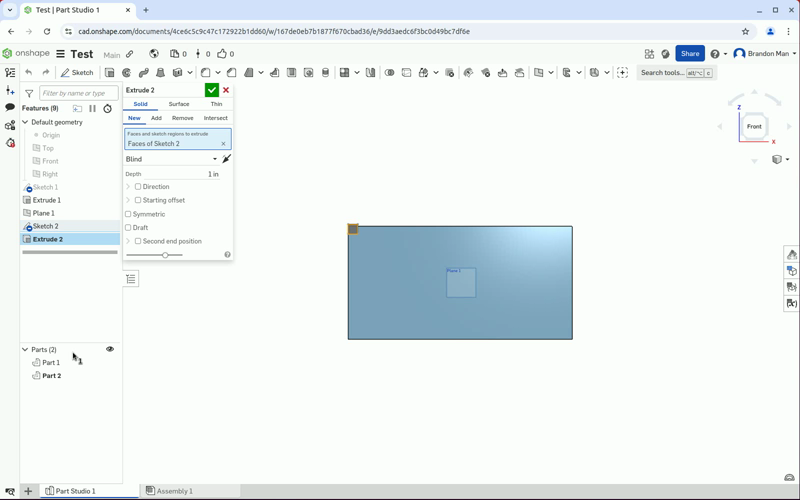
mouse_move(143, 106)
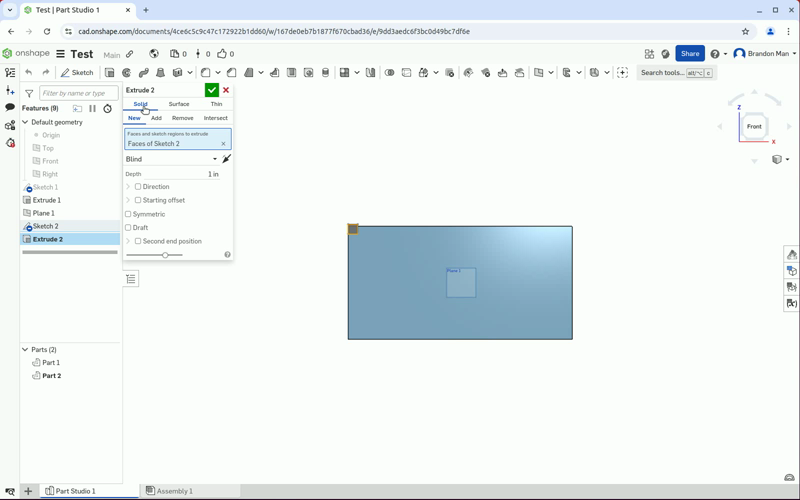
click(143, 106)
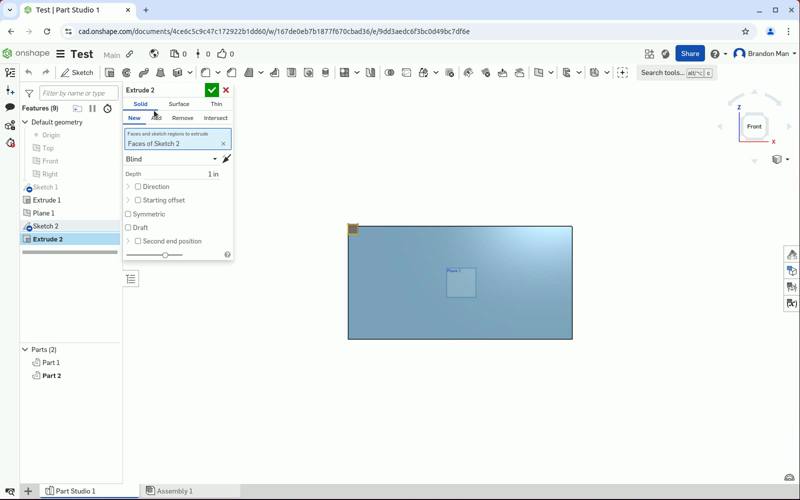
mouse_move(186, 120)
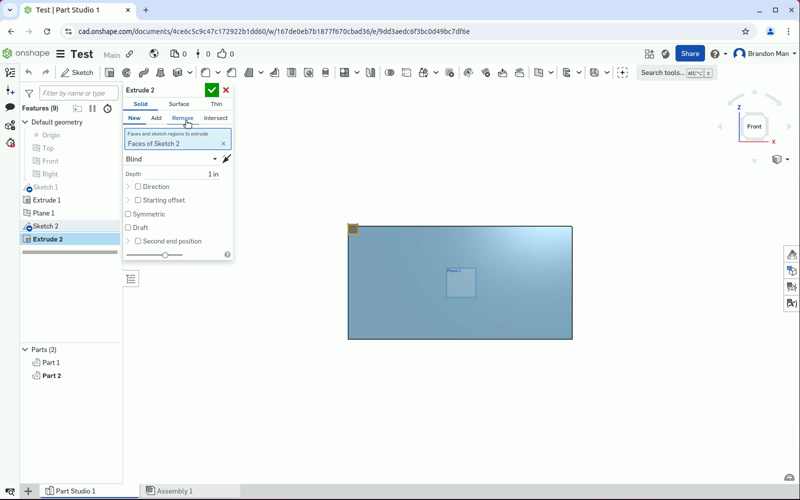
click(186, 120)
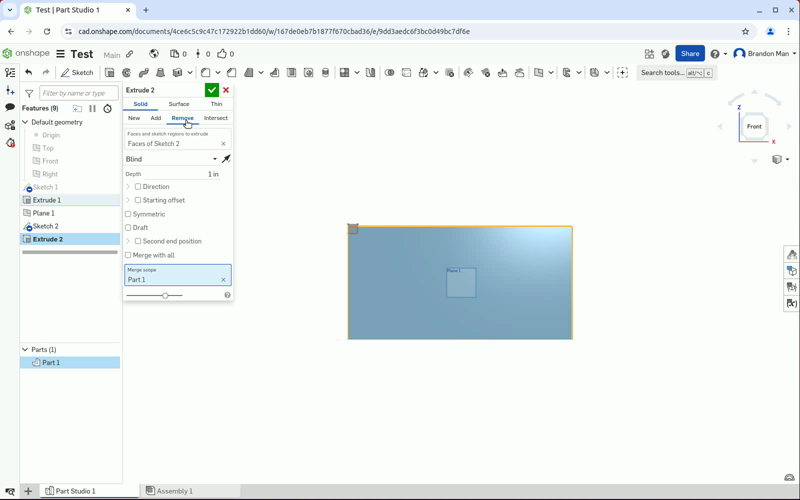
key(tab, 4)
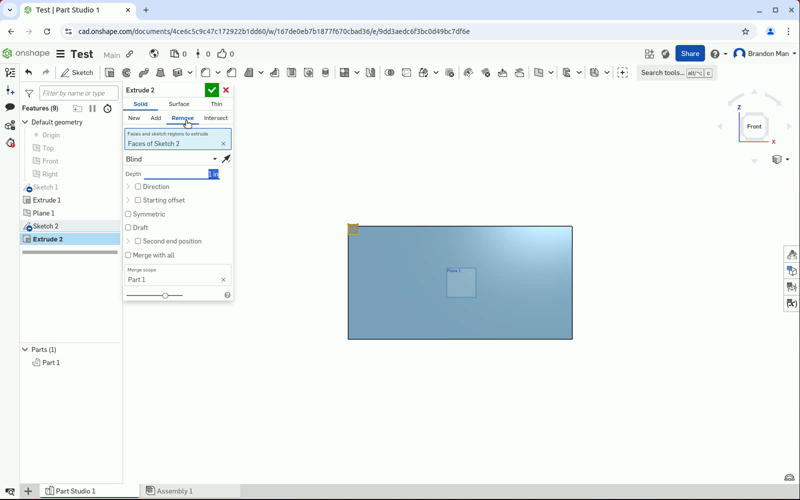
text(0.481)
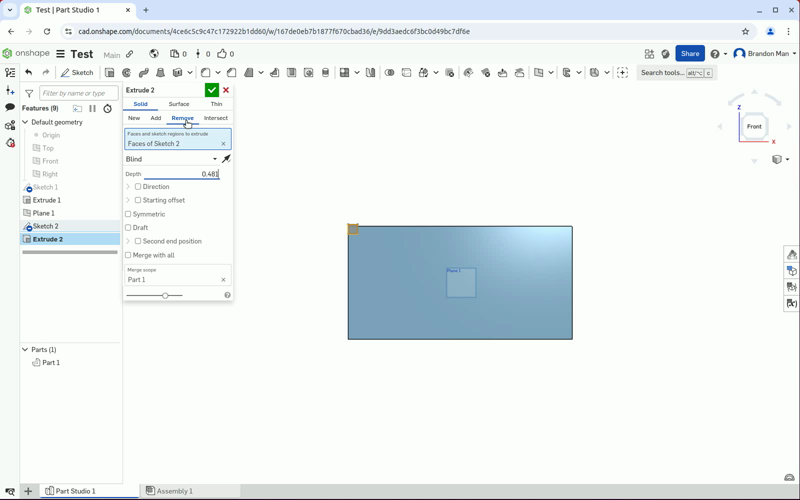
key(tab, 6)
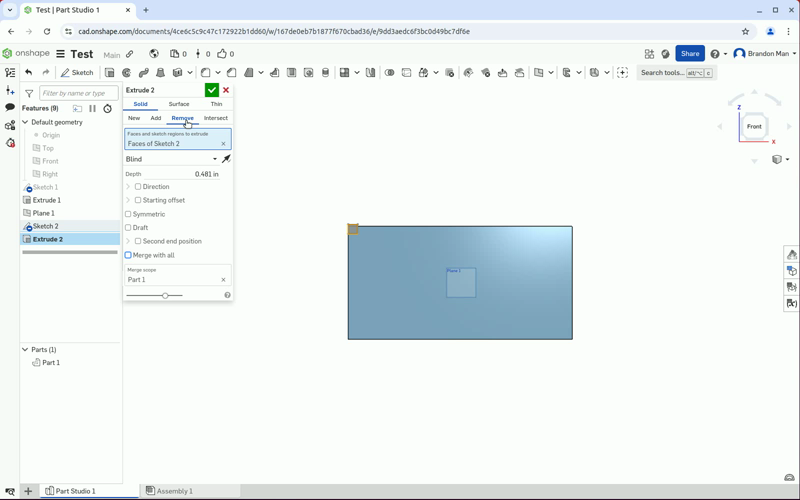
key(space)
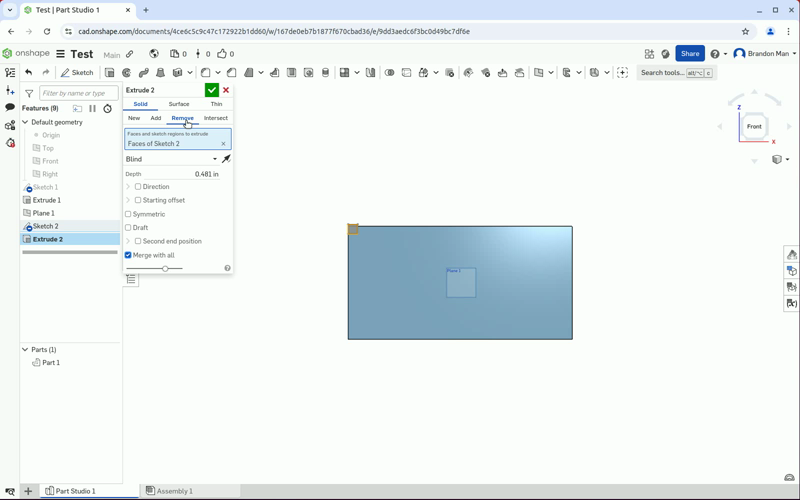
key(enter)
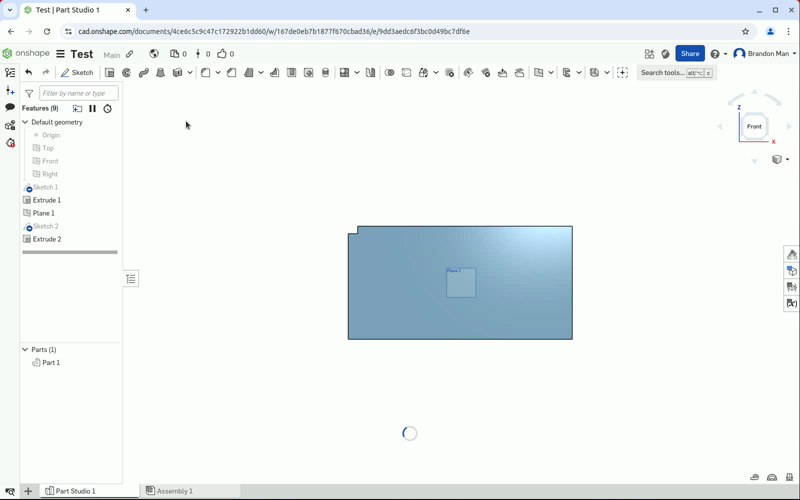
key(shift+h)
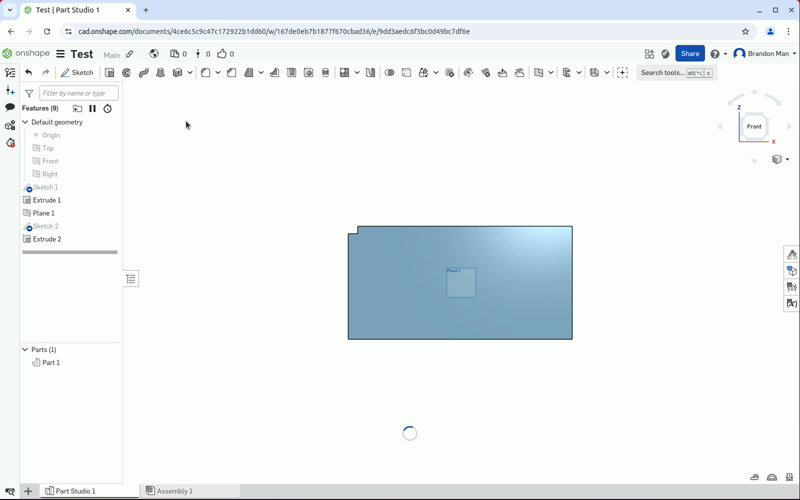
key(shift+h)
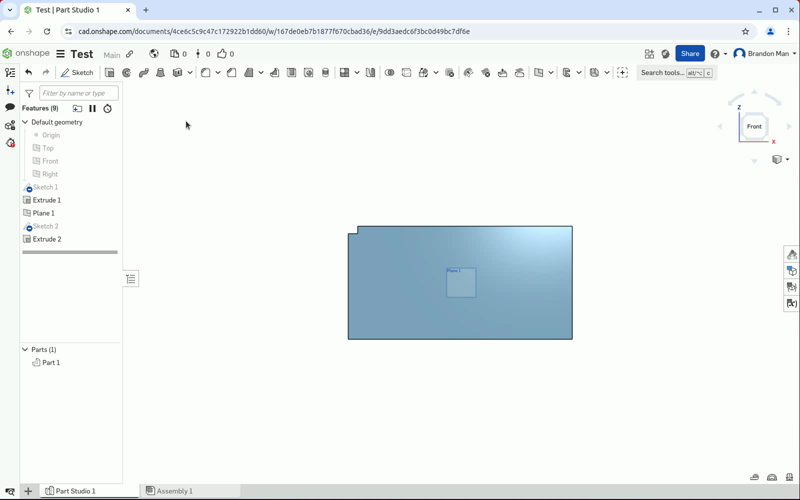
mouse_move(73, 189)
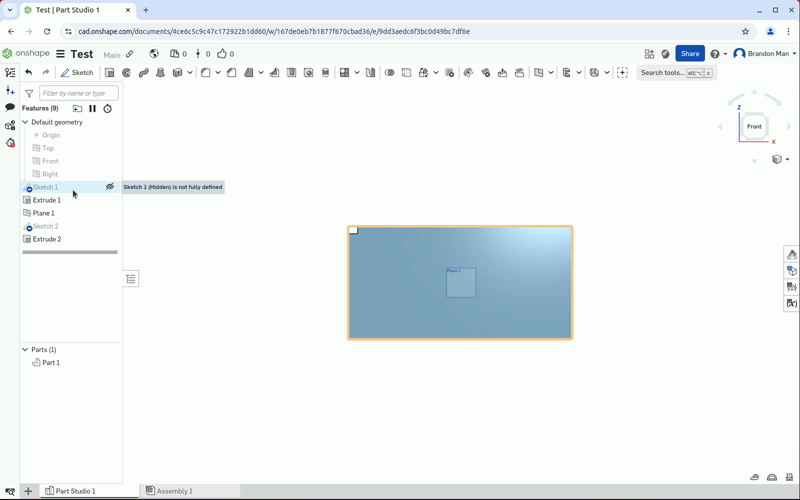
click(73, 189)
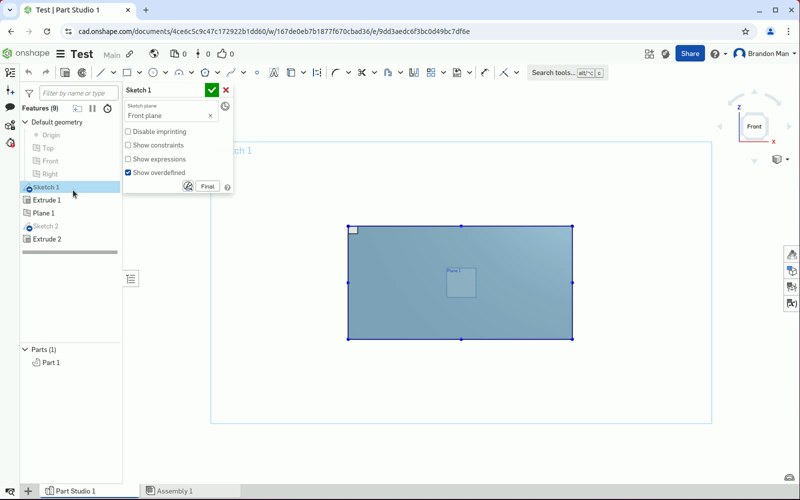
mouse_move(229, 92)
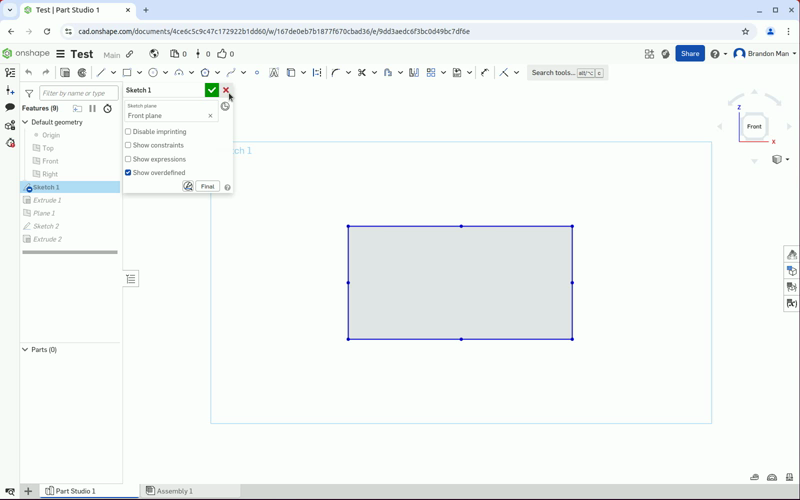
click(229, 92)
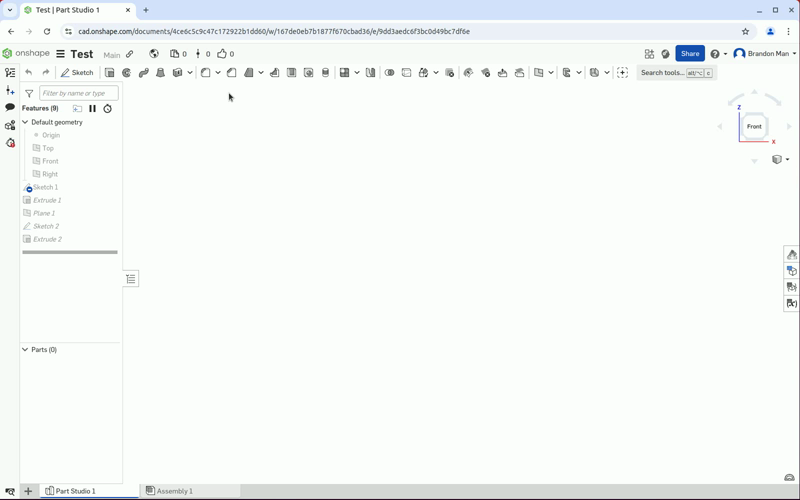
key(shift+s)
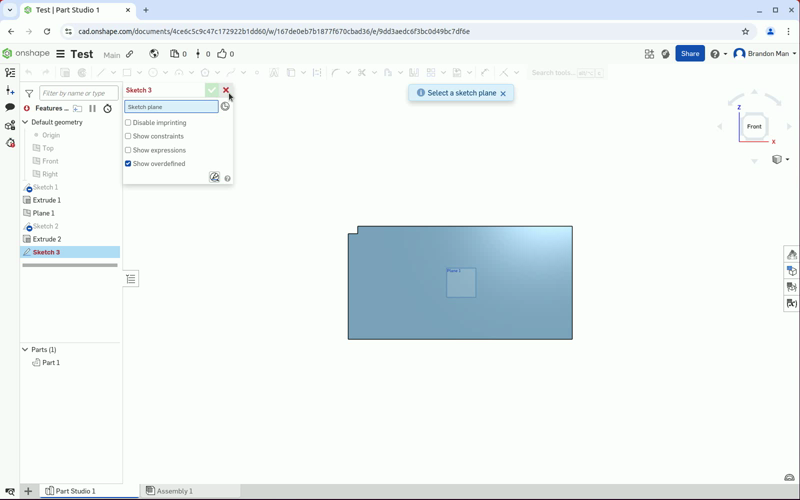
mouse_move(73, 215)
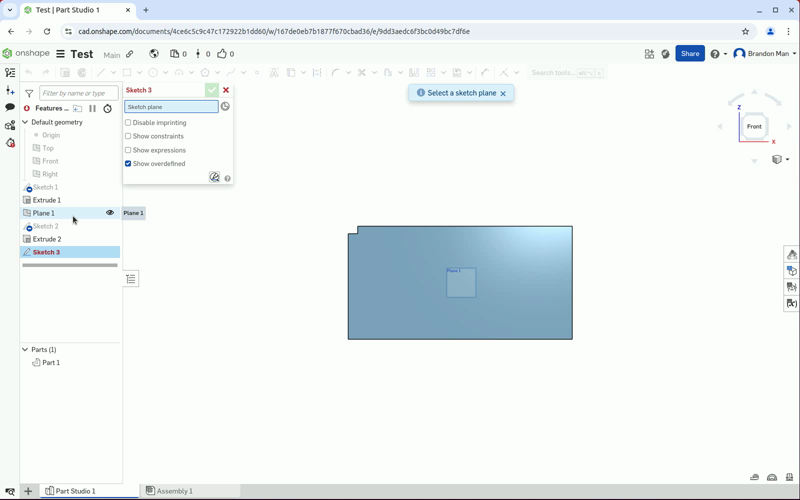
click(73, 215)
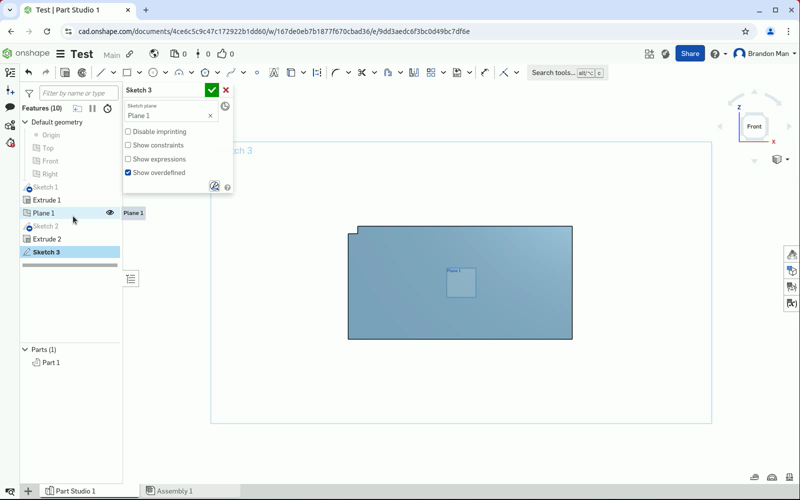
mouse_move(73, 352)
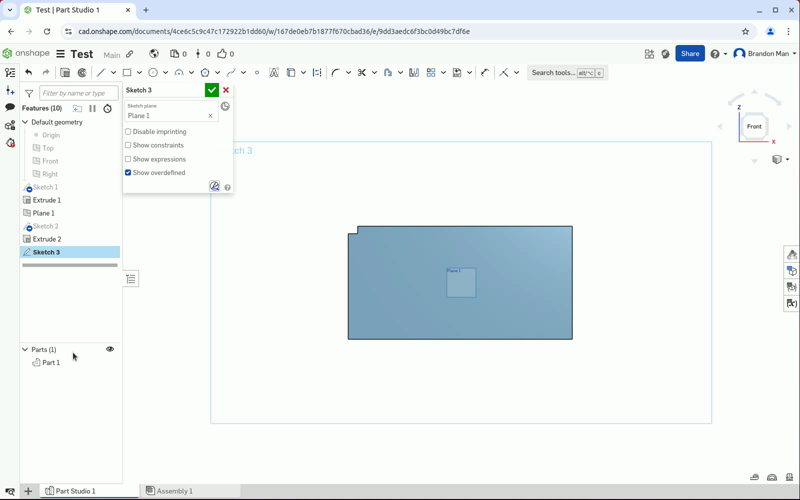
key(y)
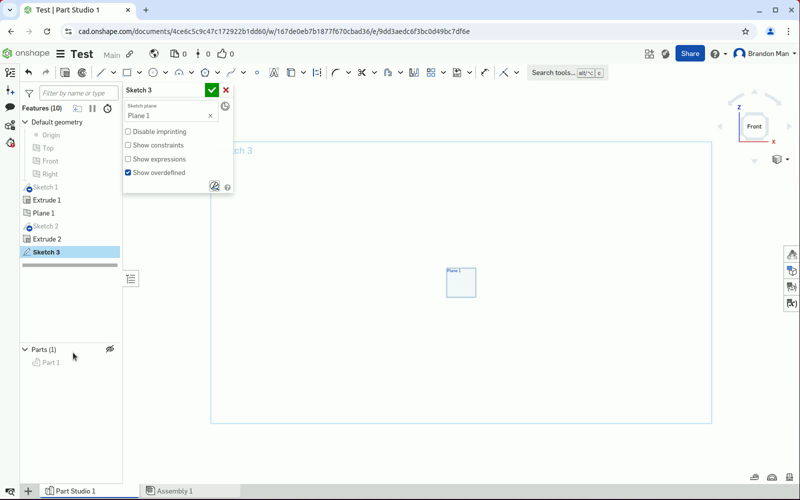
key(l)
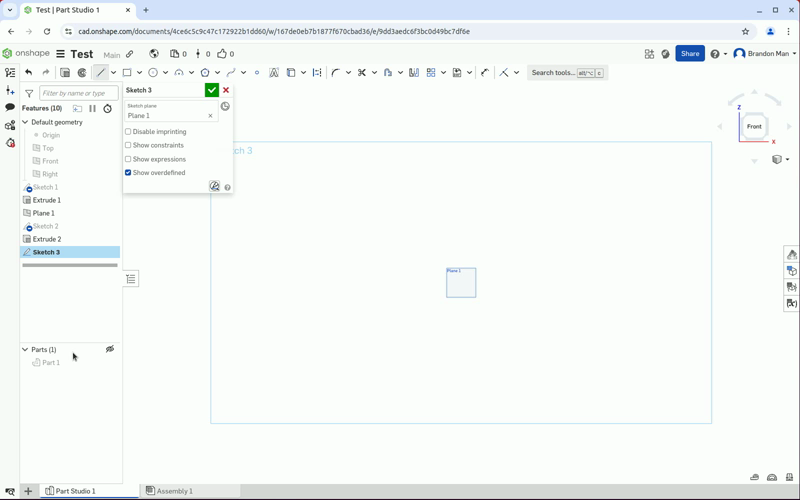
key_down(shift)
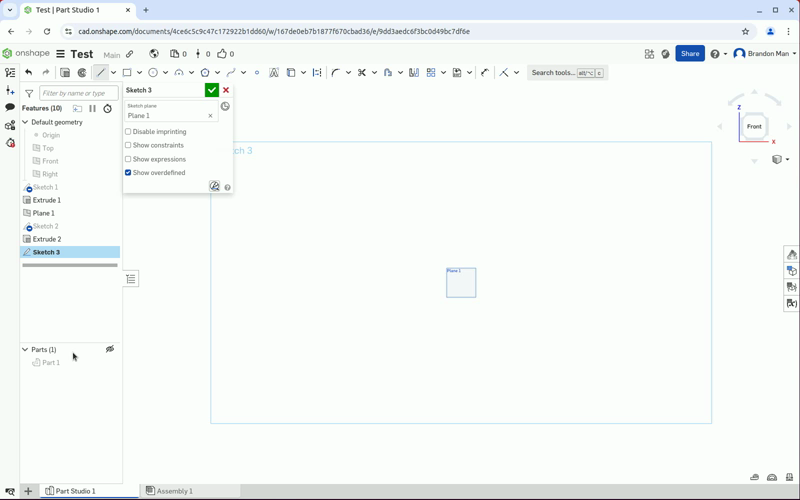
mouse_move(564, 233)
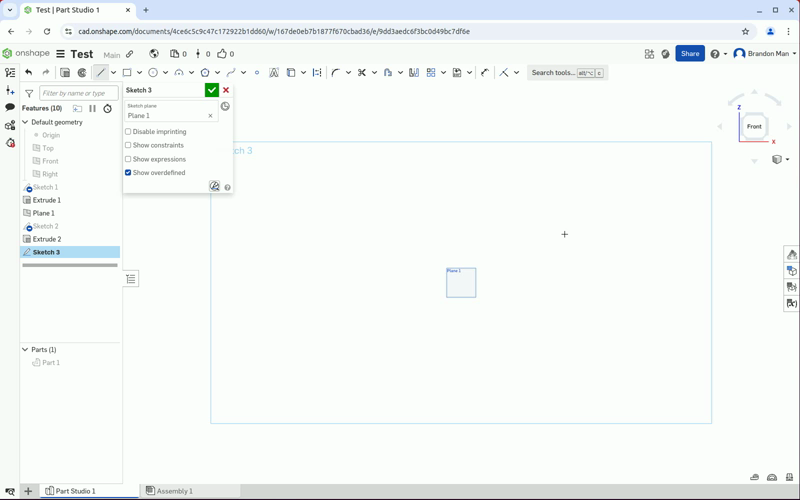
click(564, 233)
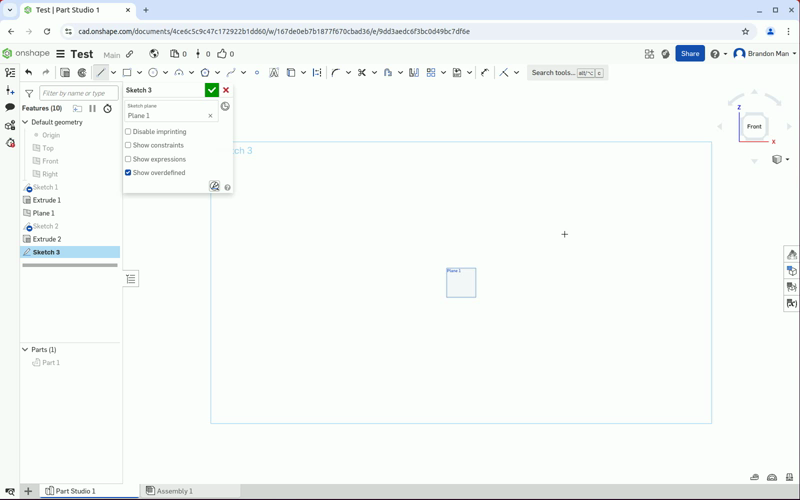
key_up(shift)
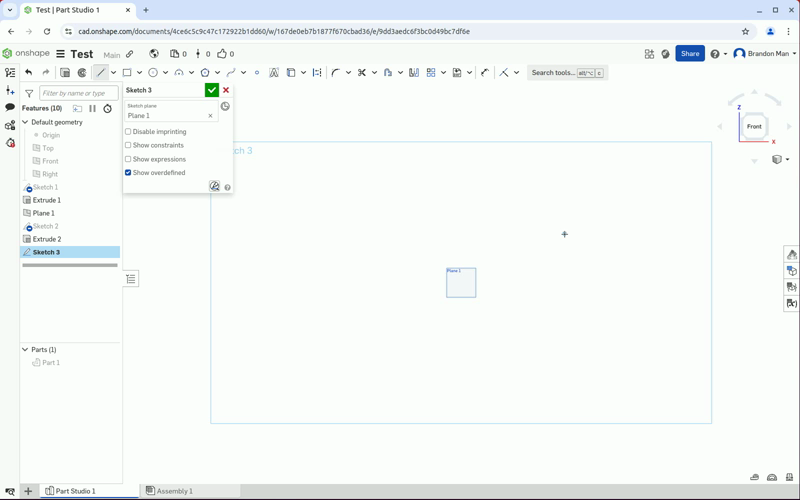
key_down(shift)
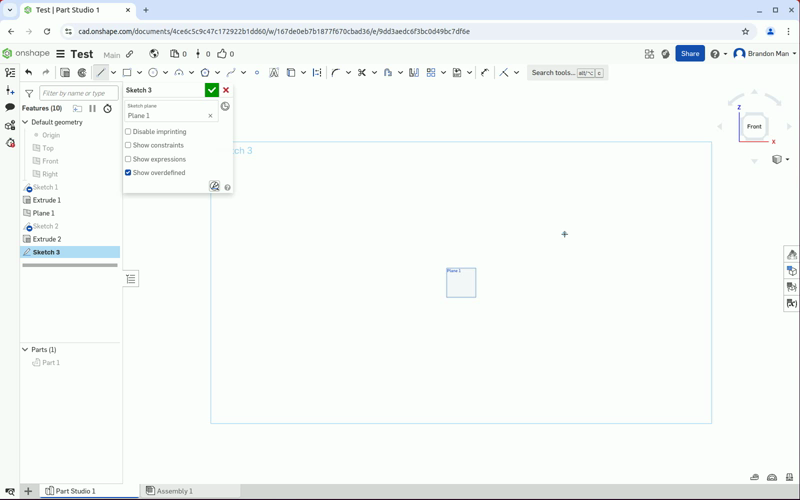
mouse_move(589, 233)
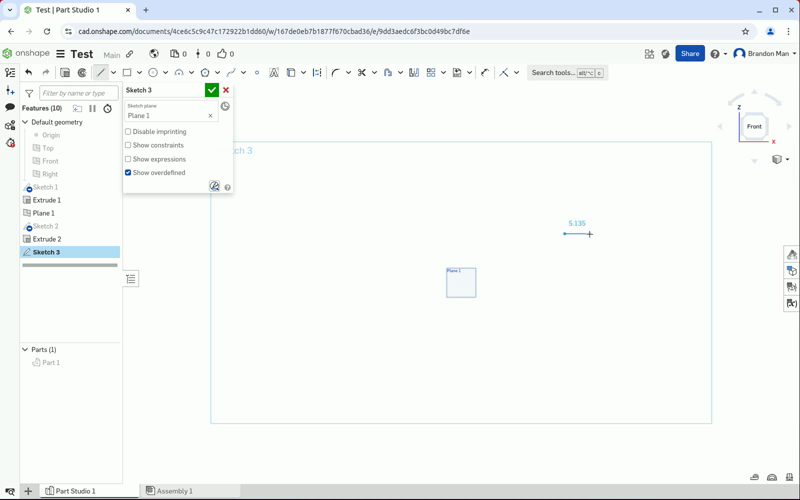
mouse_move(574, 233)
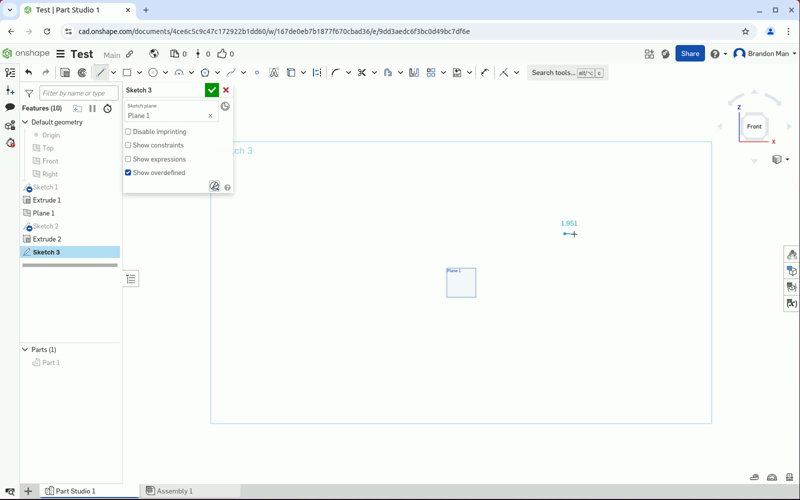
click(574, 233)
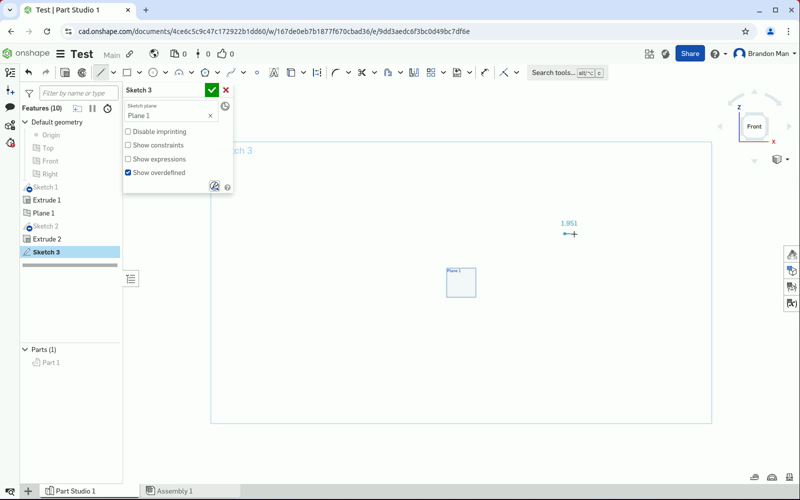
key_up(shift)
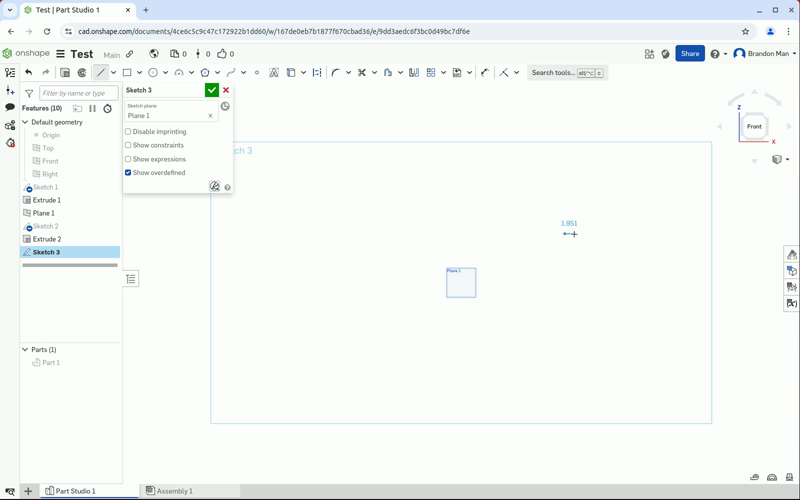
key_down(shift)
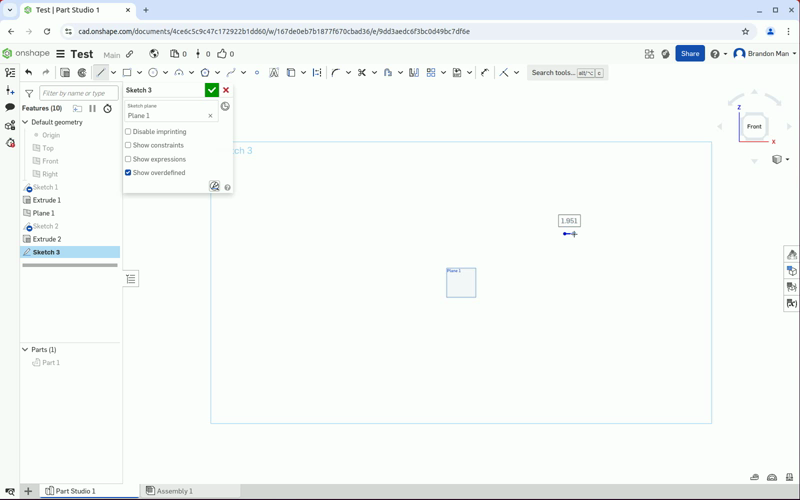
mouse_move(589, 233)
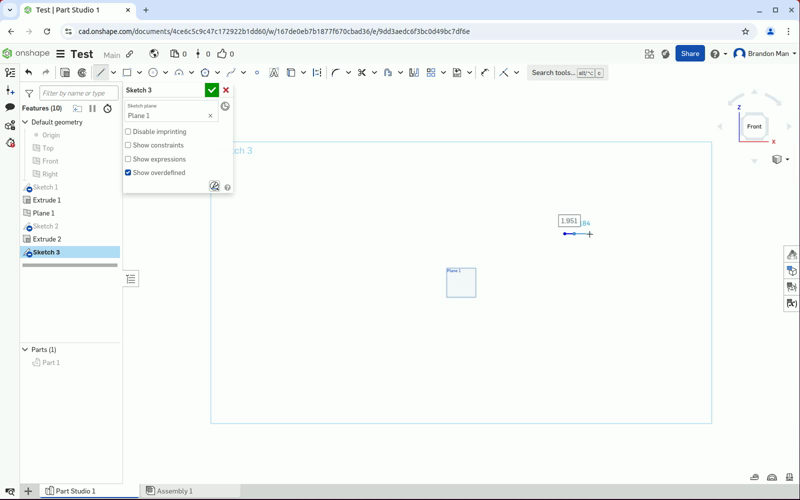
mouse_move(574, 224)
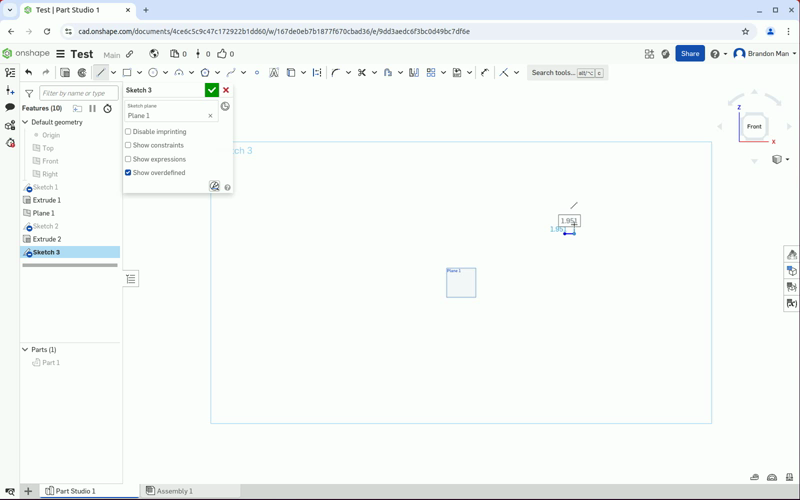
click(574, 224)
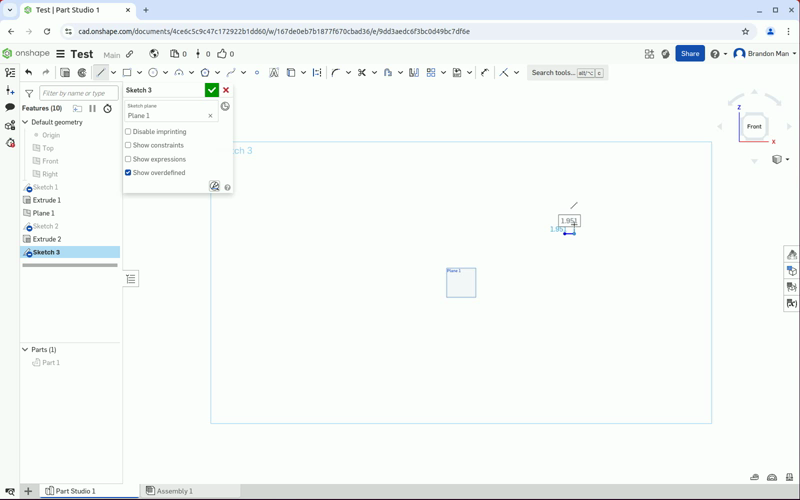
key_up(shift)
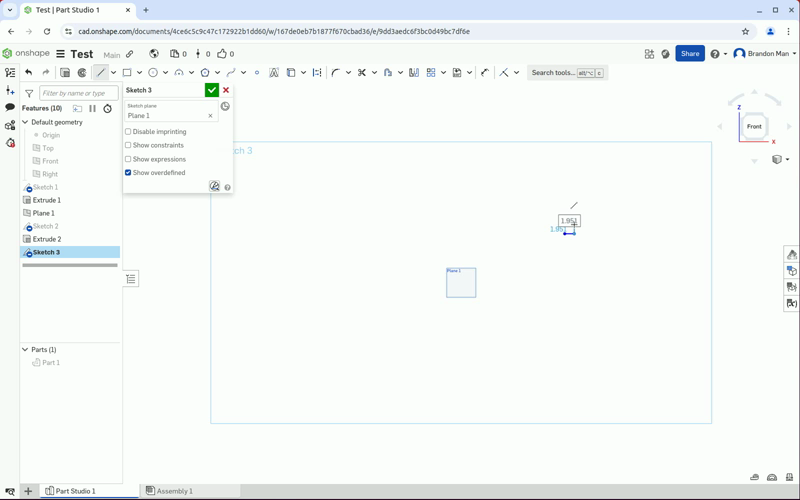
key_down(shift)
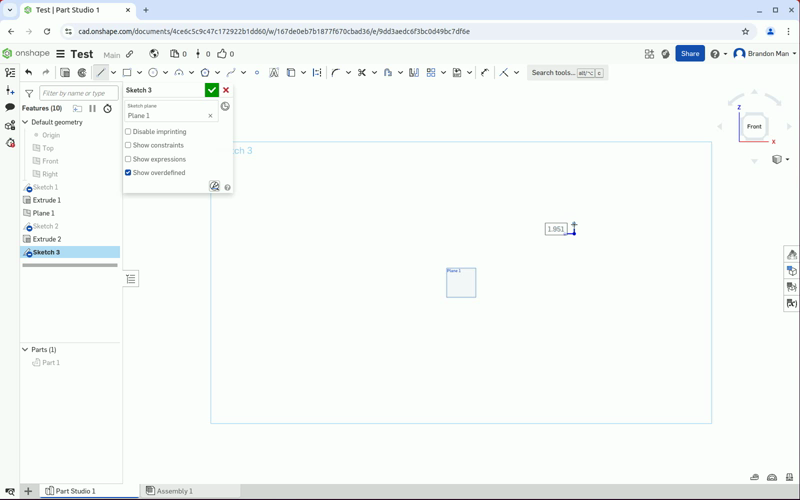
mouse_move(589, 224)
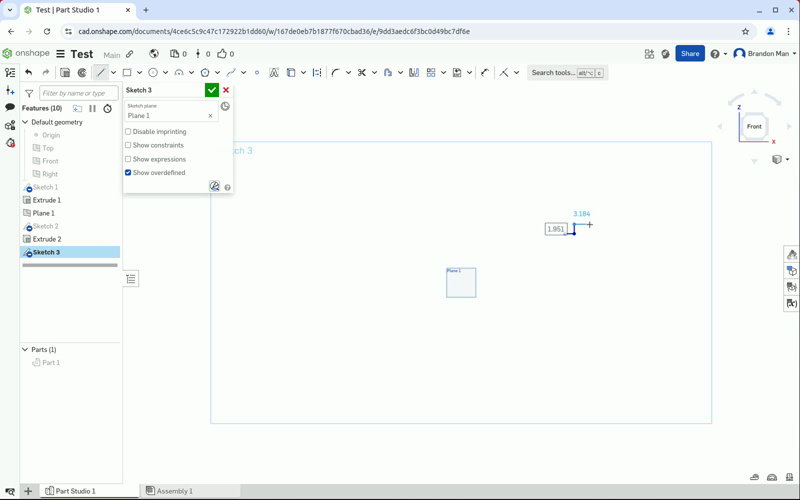
mouse_move(564, 224)
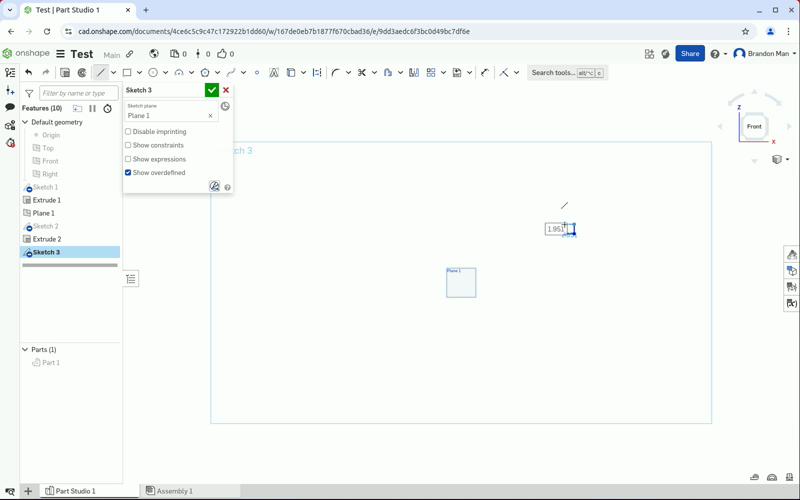
click(564, 224)
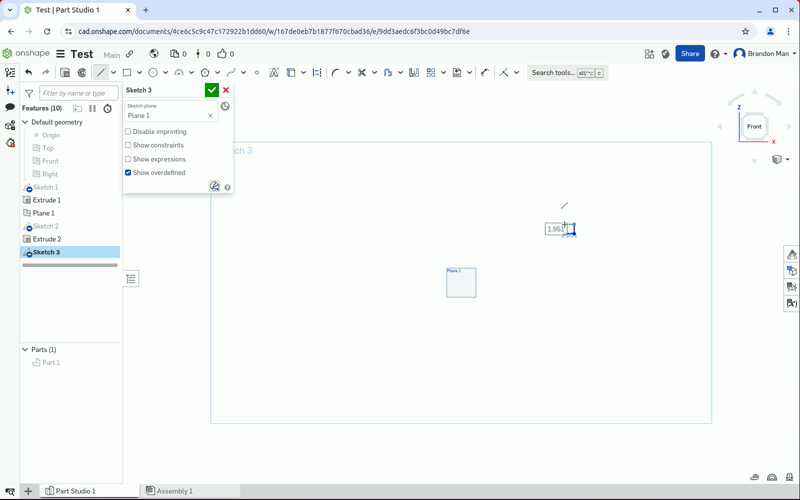
key_up(shift)
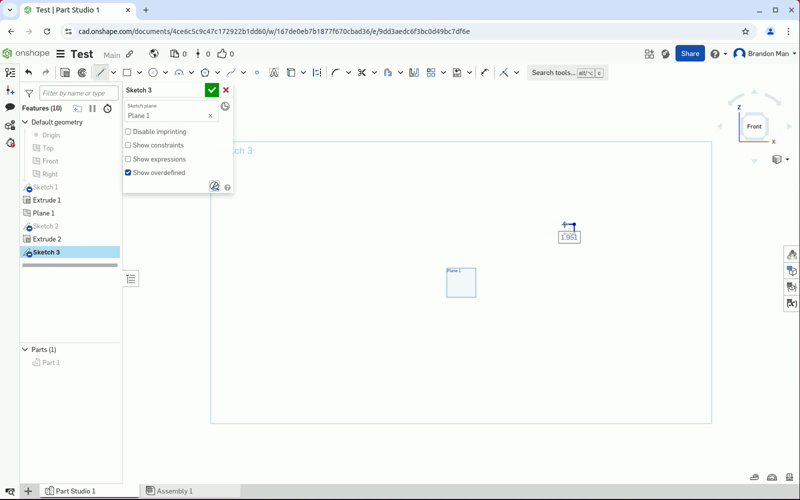
mouse_move(589, 224)
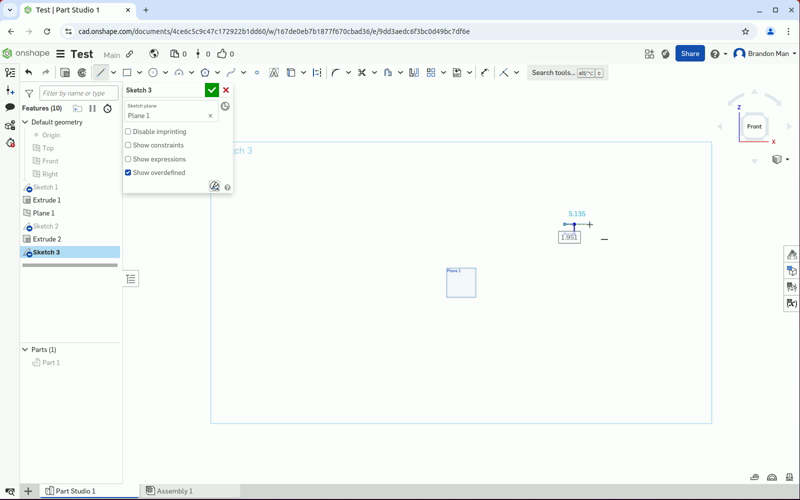
key_down(shift)
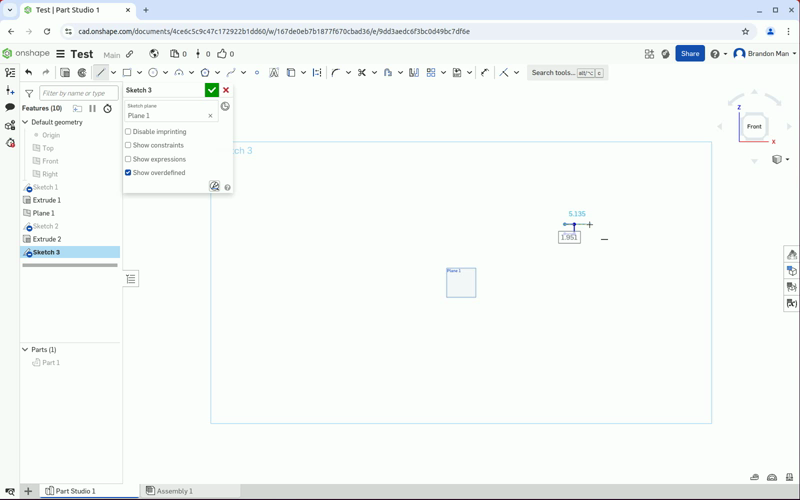
mouse_move(564, 233)
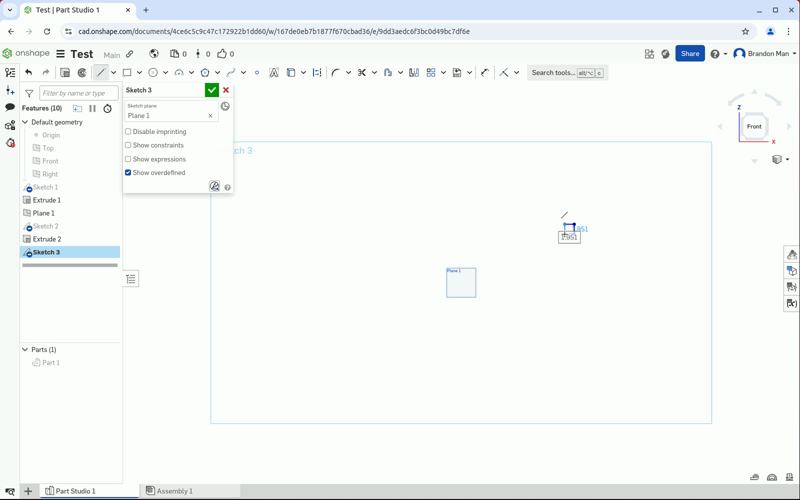
key_up(shift)
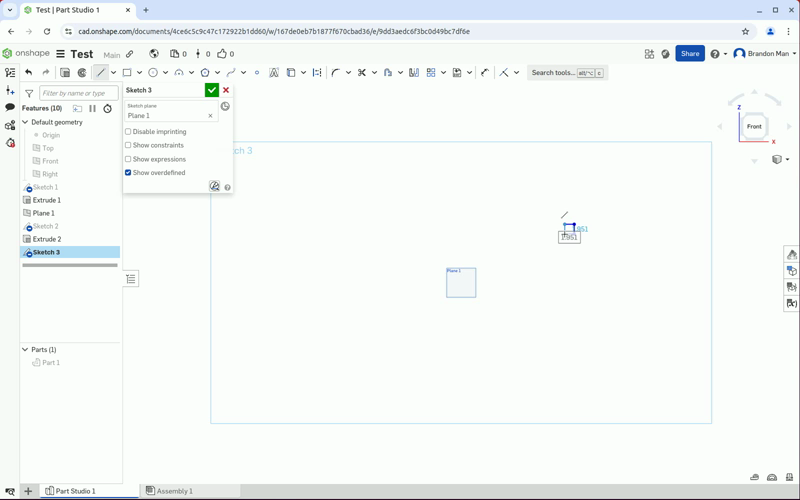
click(564, 233)
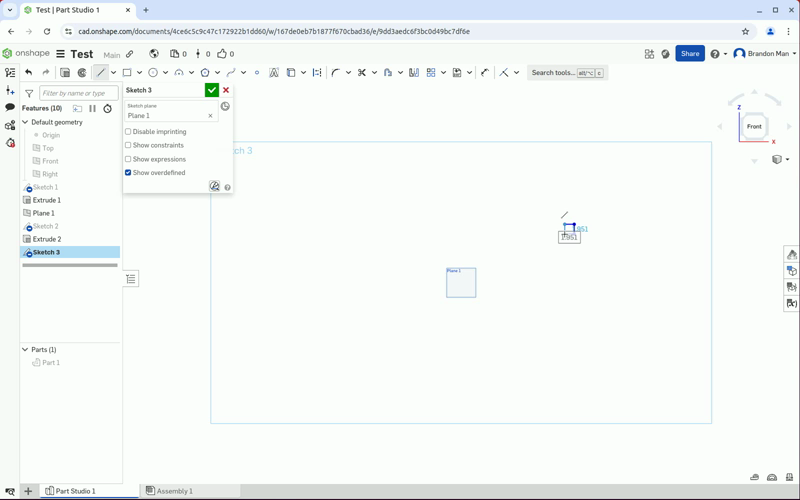
key(esc)
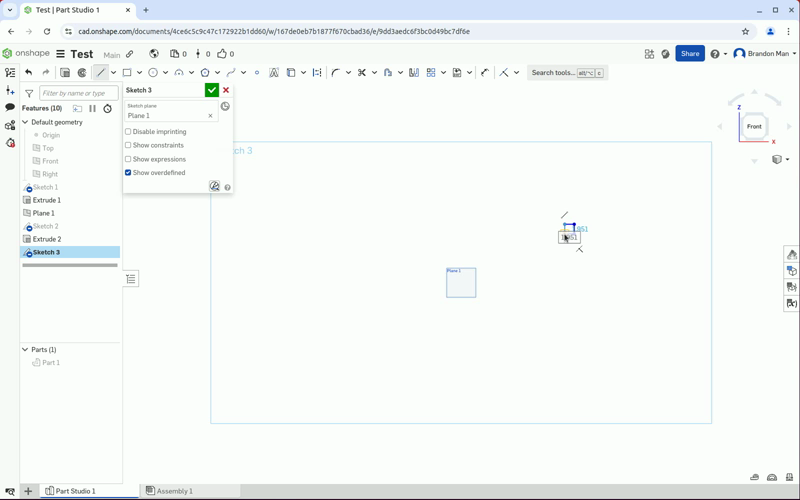
mouse_move(572, 233)
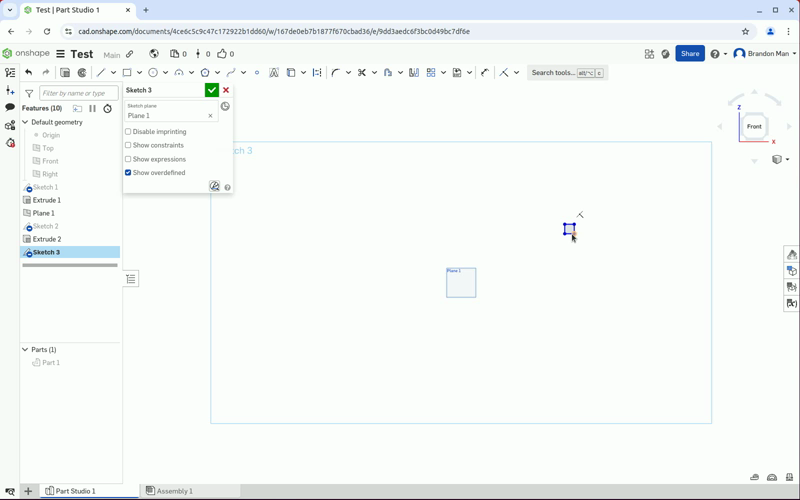
scroll(6)
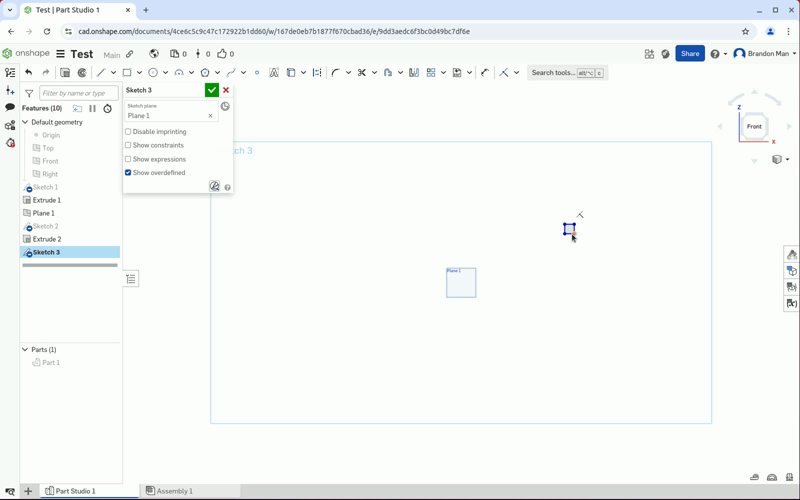
scroll(6)
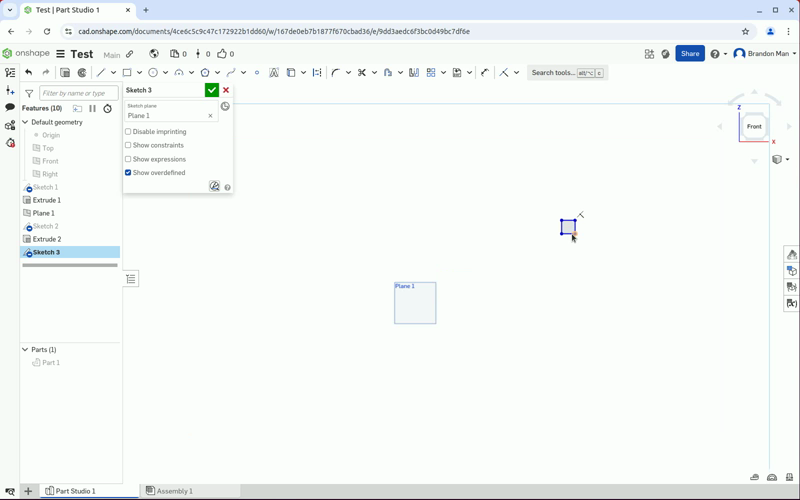
scroll(6)
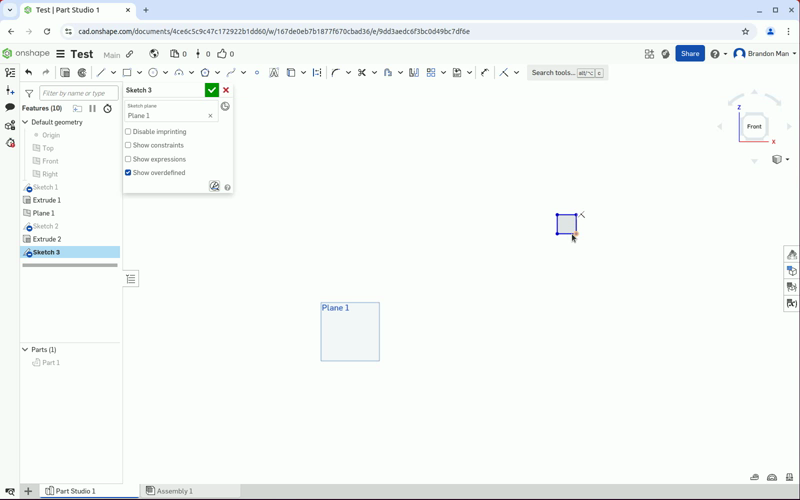
scroll(6)
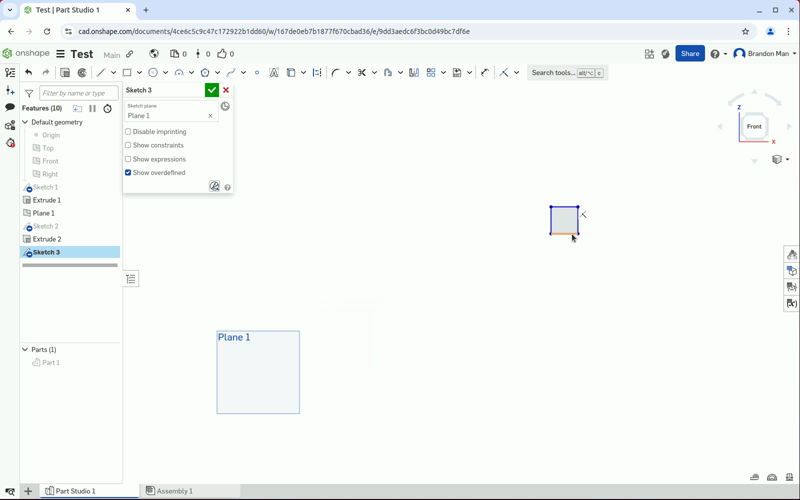
scroll(6)
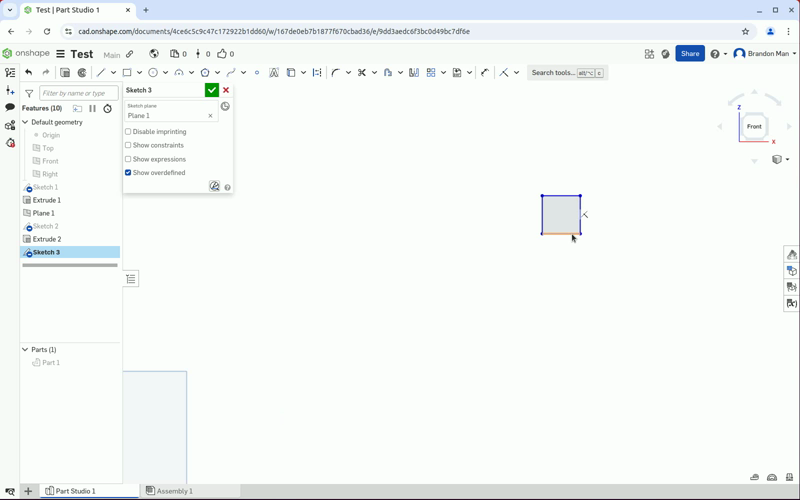
scroll(6)
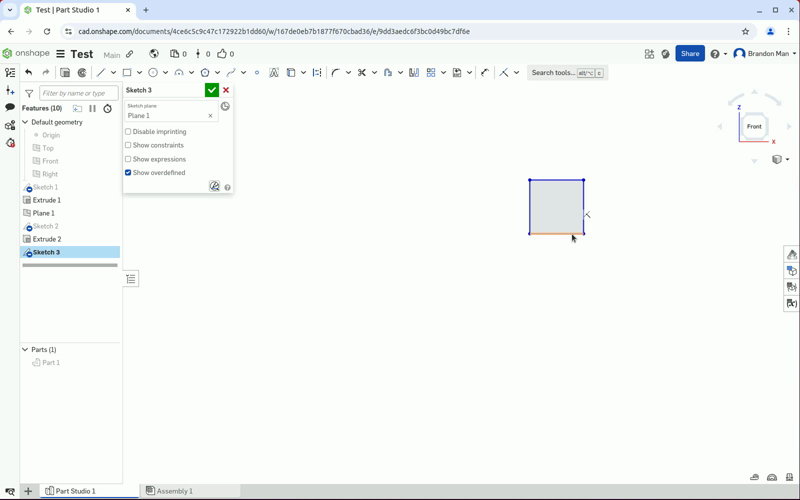
scroll(6)
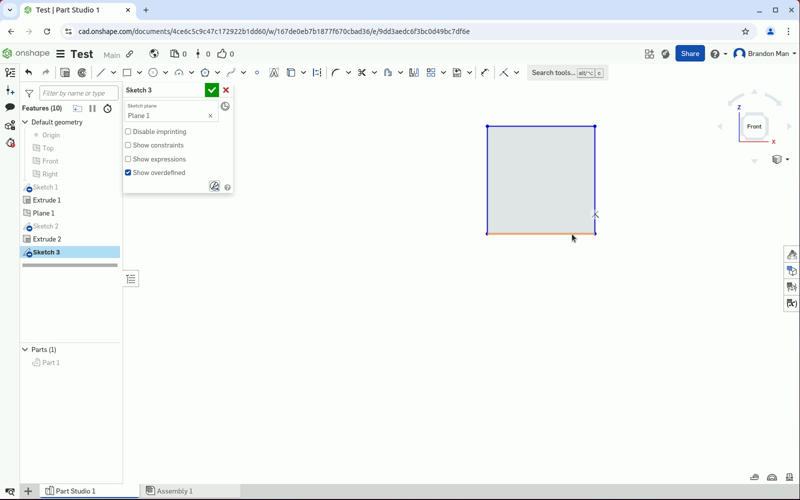
click(572, 233)
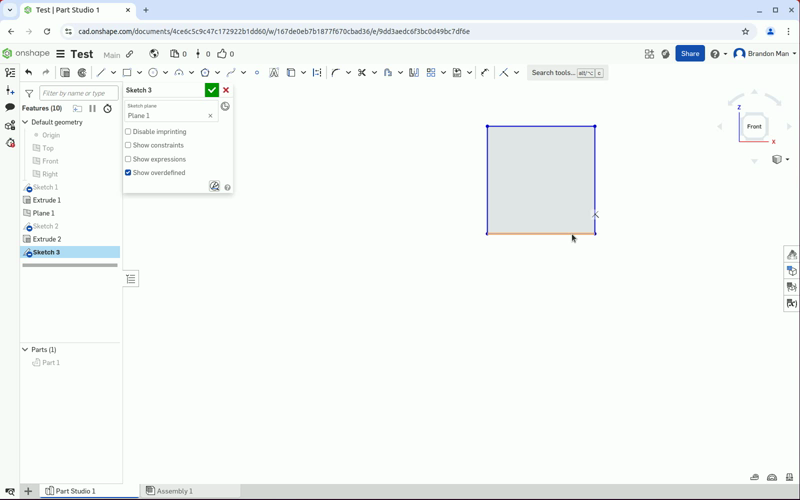
scroll(-6)
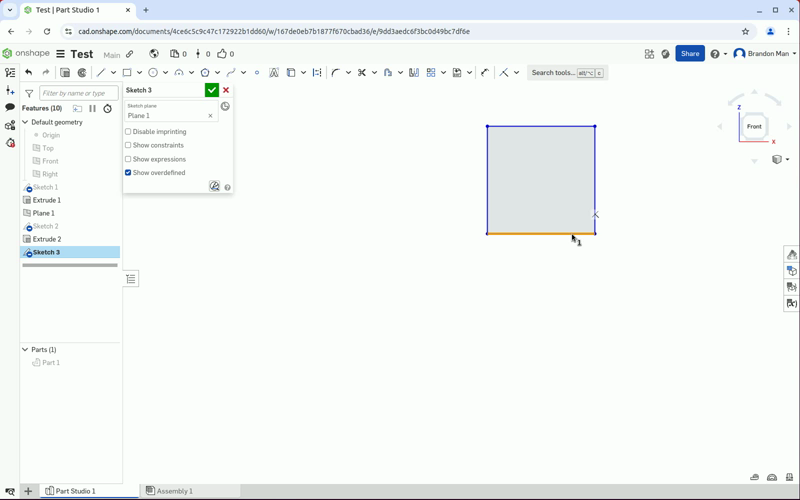
scroll(-6)
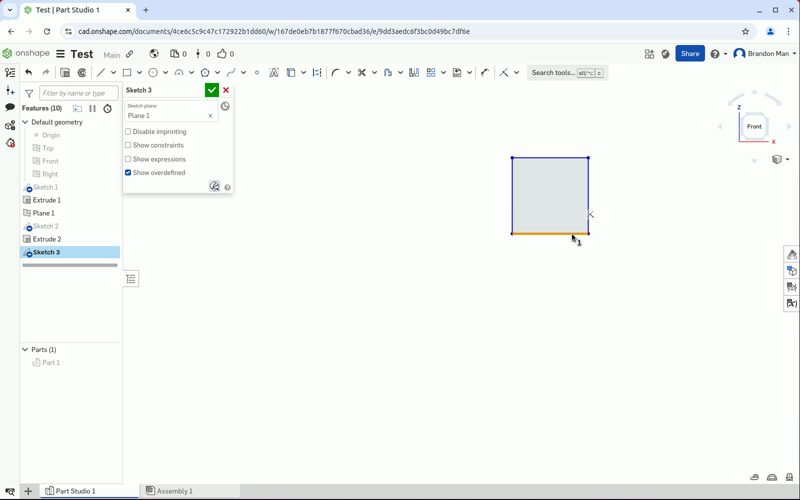
scroll(-6)
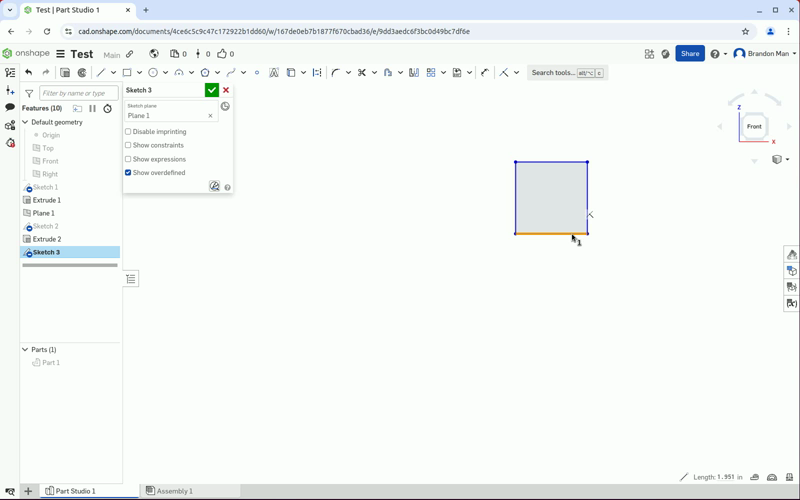
scroll(-6)
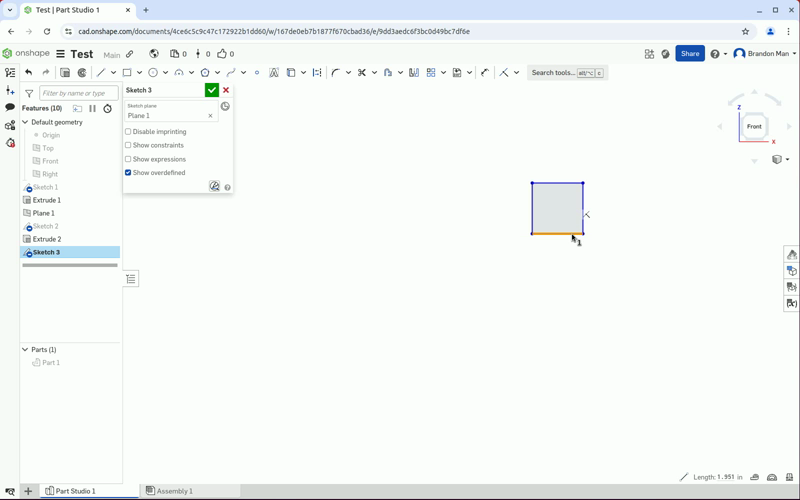
scroll(-6)
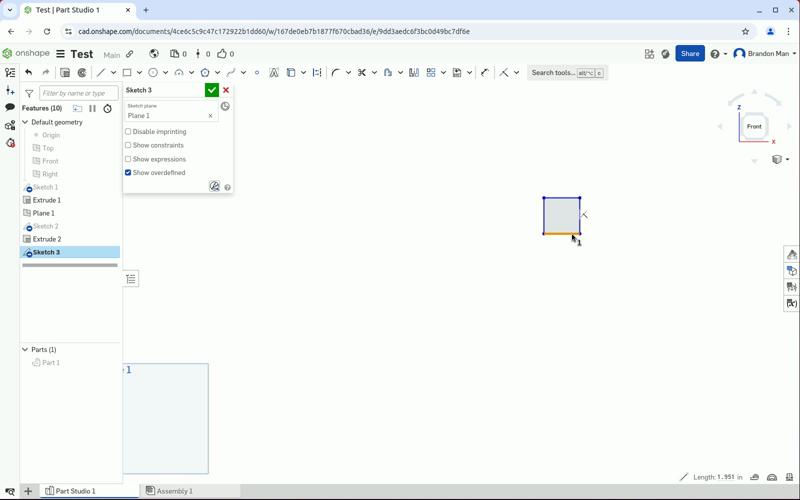
scroll(-6)
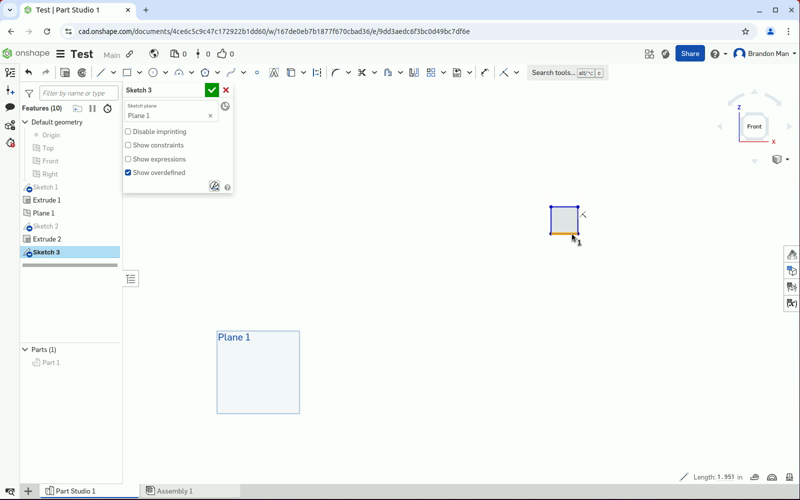
scroll(-6)
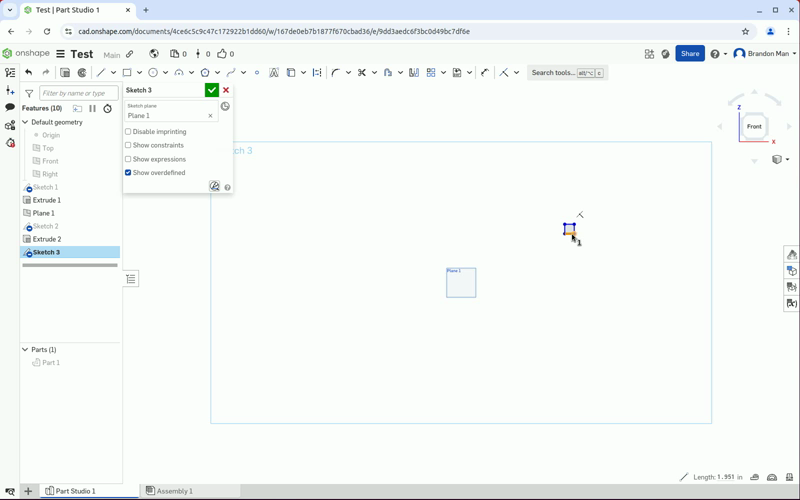
mouse_move(73, 352)
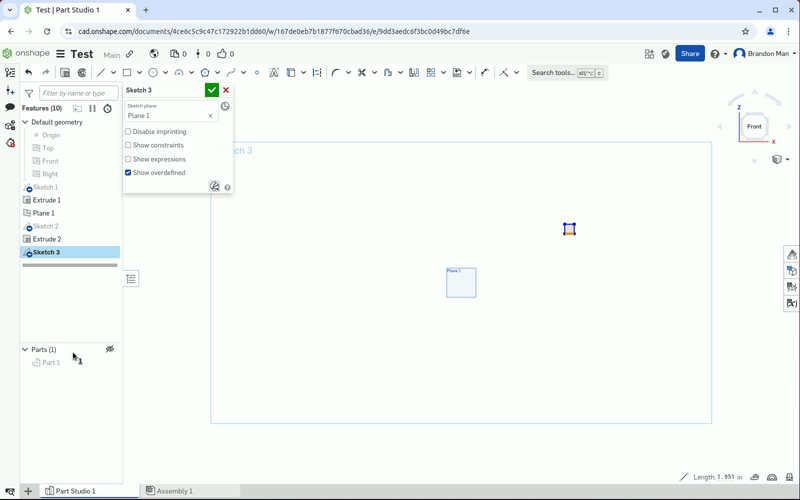
key(shift+y)
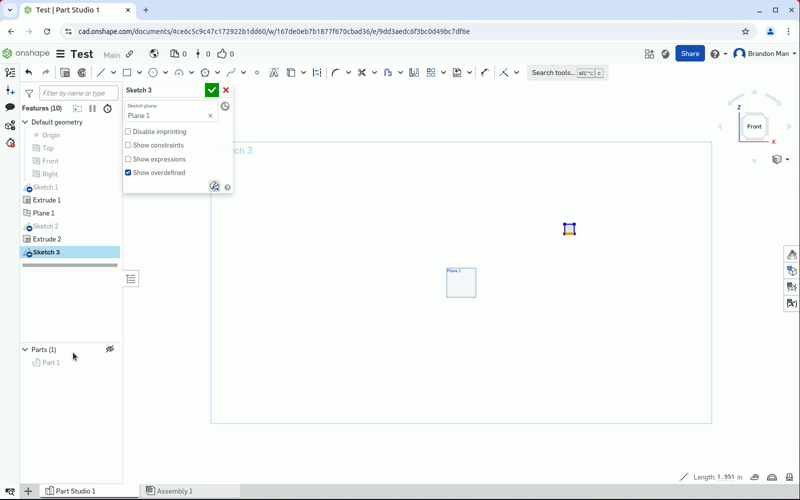
key(shift+e)
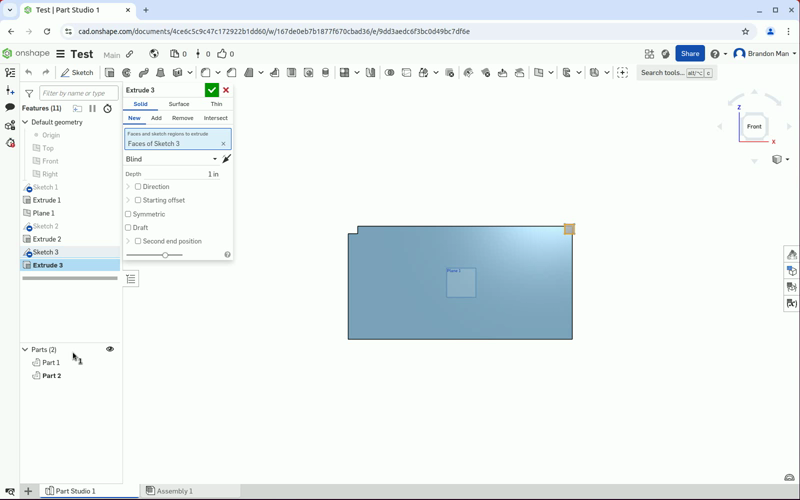
mouse_move(143, 106)
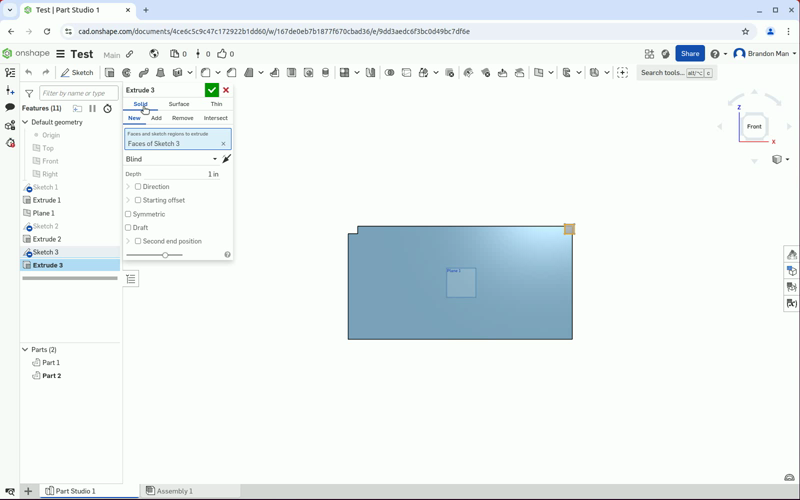
click(143, 106)
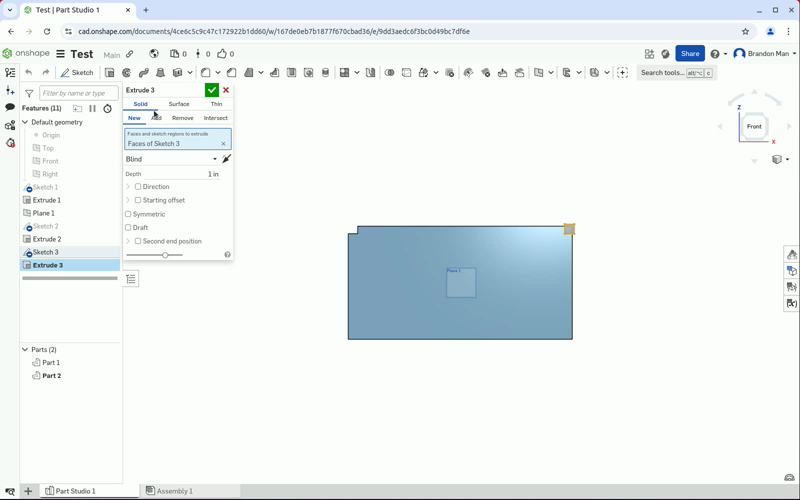
mouse_move(186, 120)
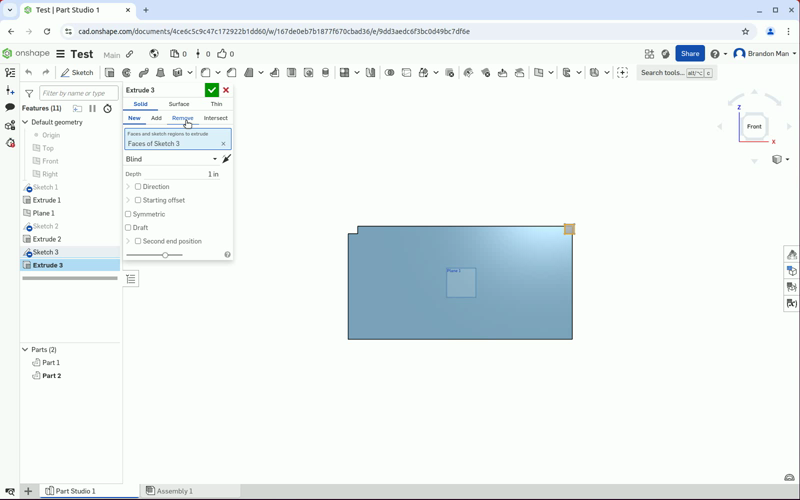
click(186, 120)
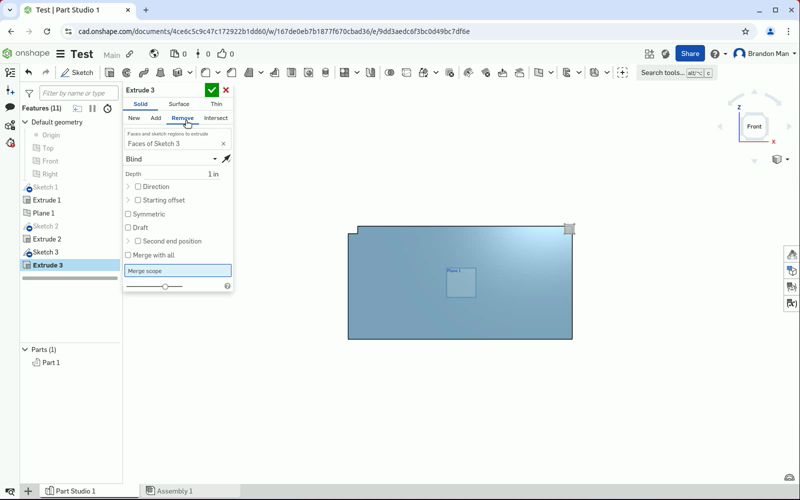
key(tab, 4)
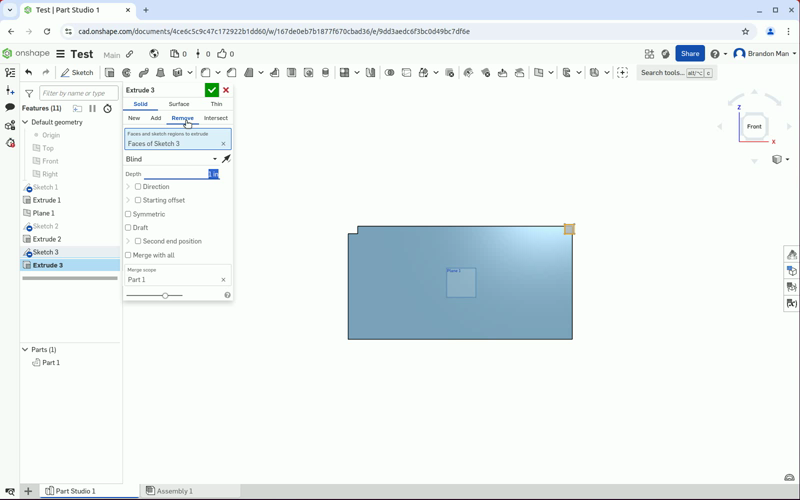
text(0.481)
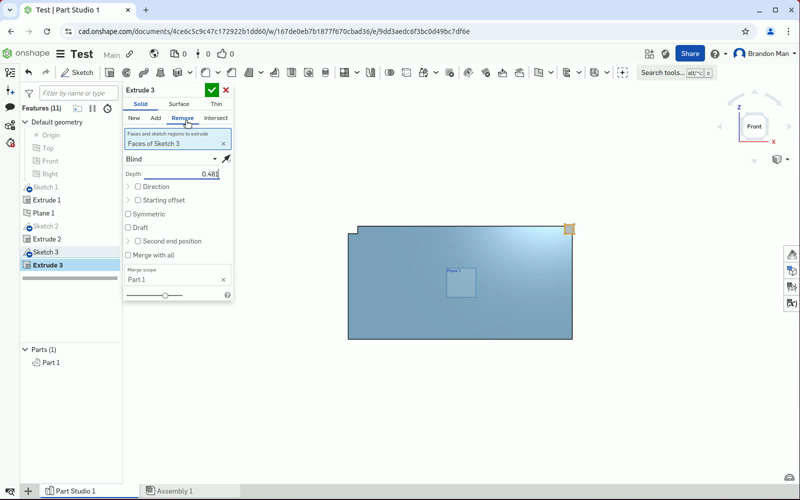
key(tab, 6)
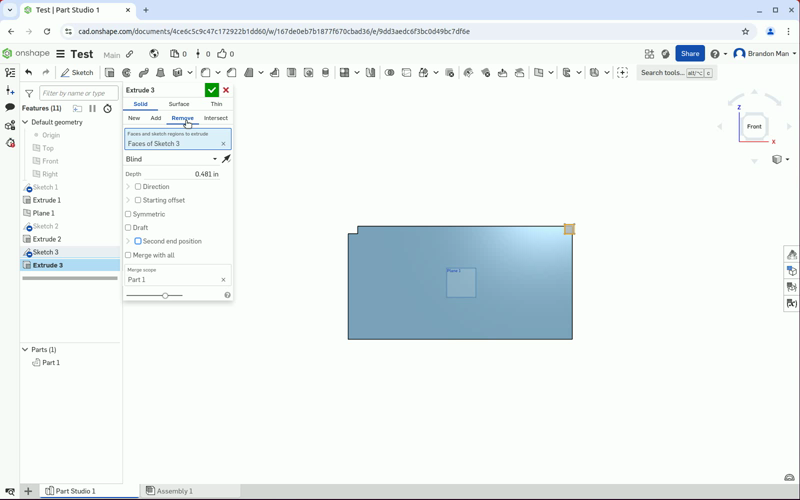
key(space)
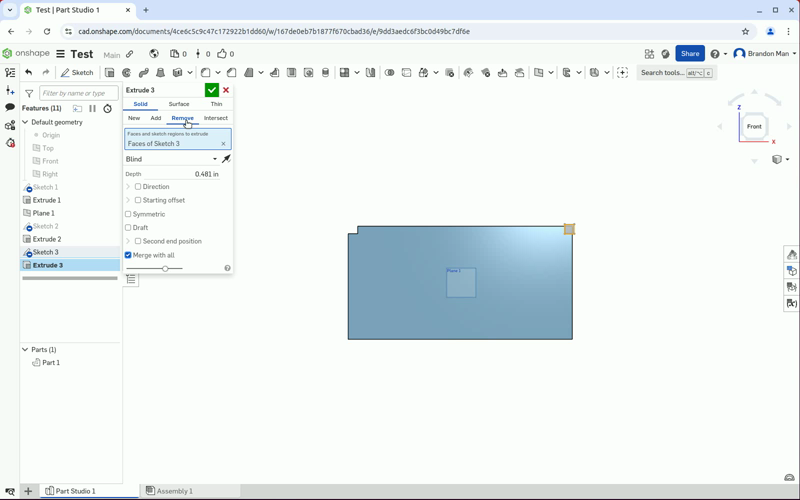
key(enter)
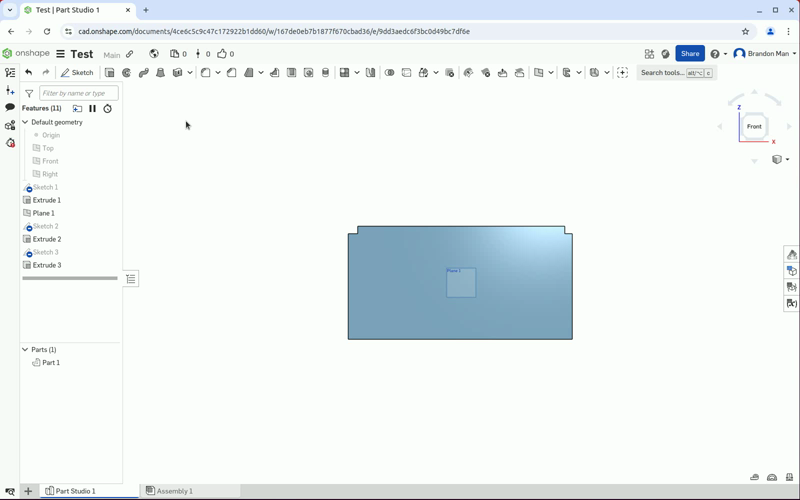
key(shift+h)
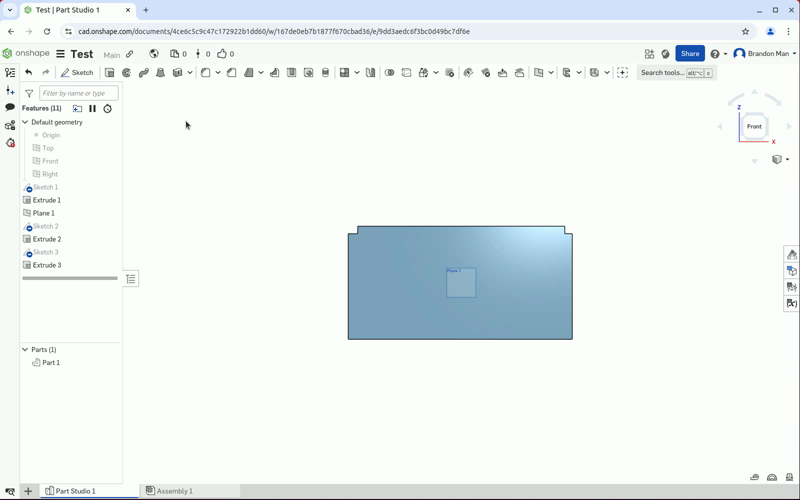
key(shift+h)
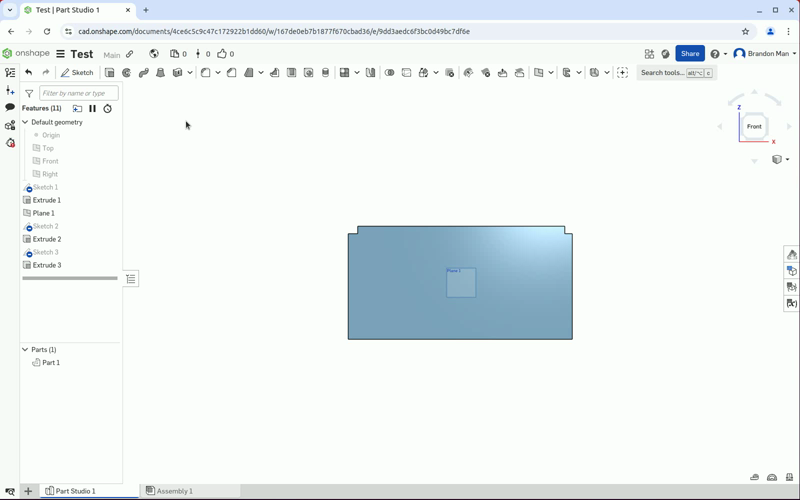
mouse_move(73, 189)
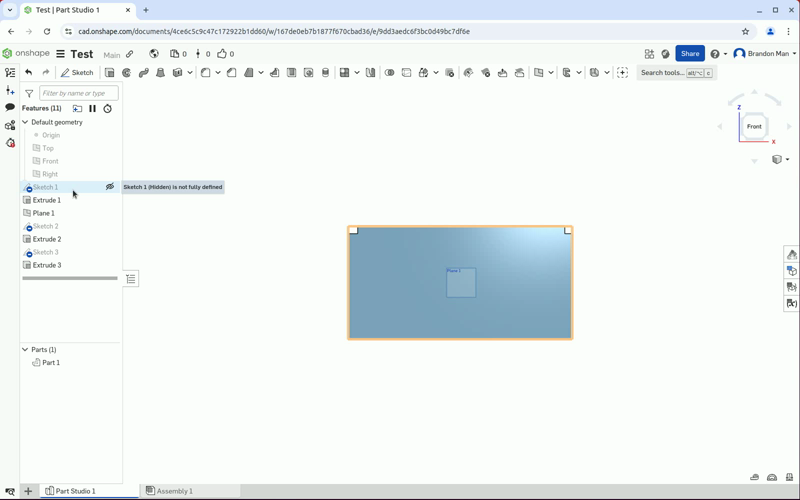
click(73, 189)
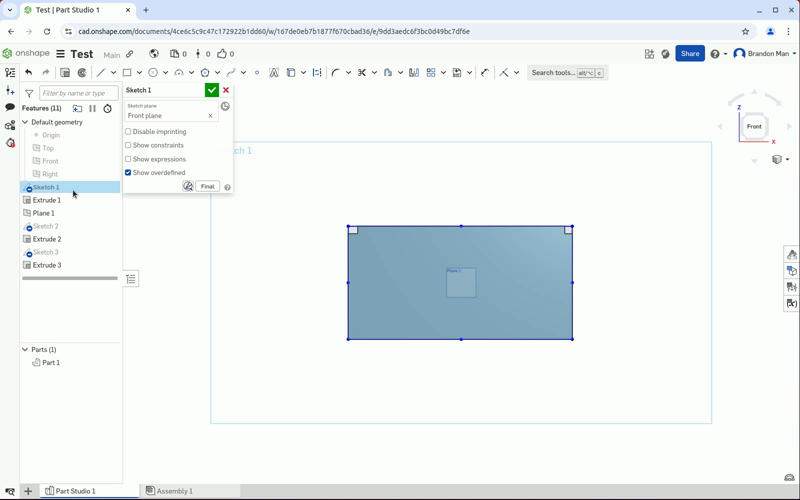
mouse_move(229, 92)
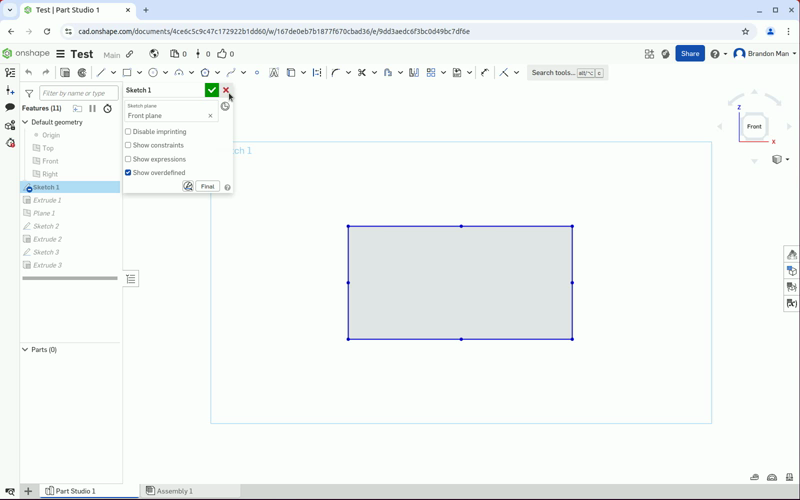
click(229, 92)
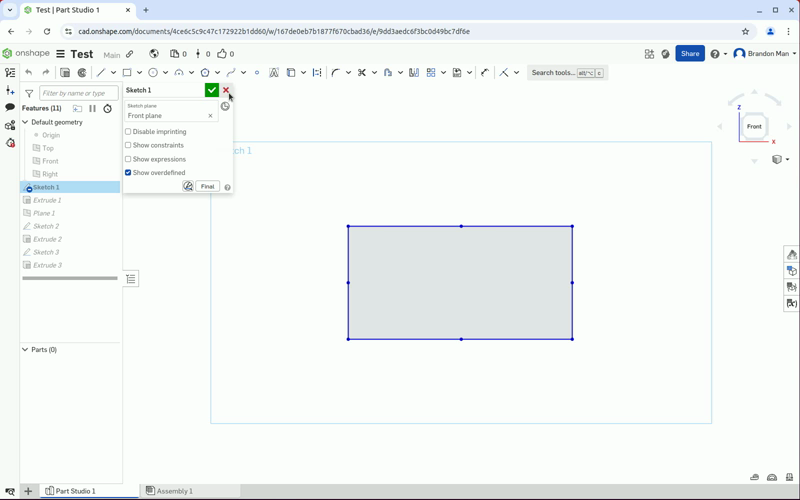
key(shift+s)
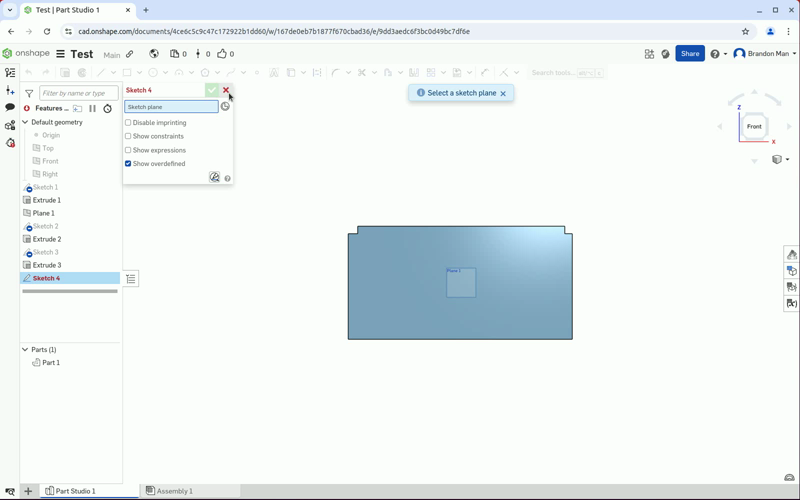
mouse_move(73, 215)
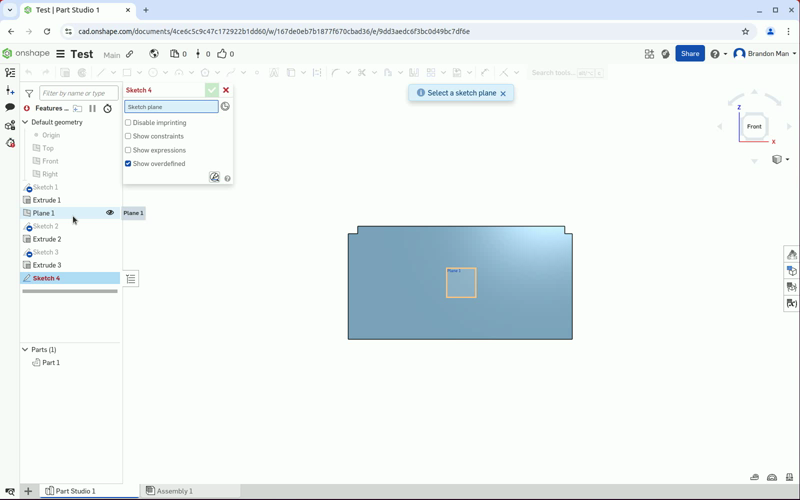
click(73, 215)
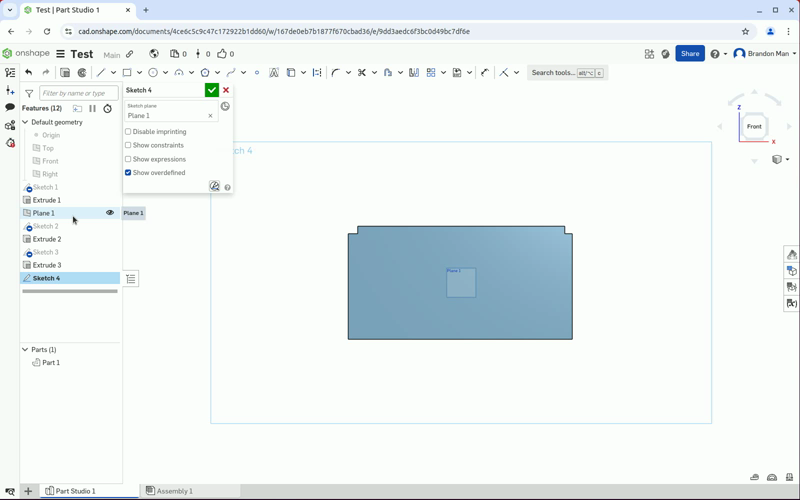
mouse_move(73, 352)
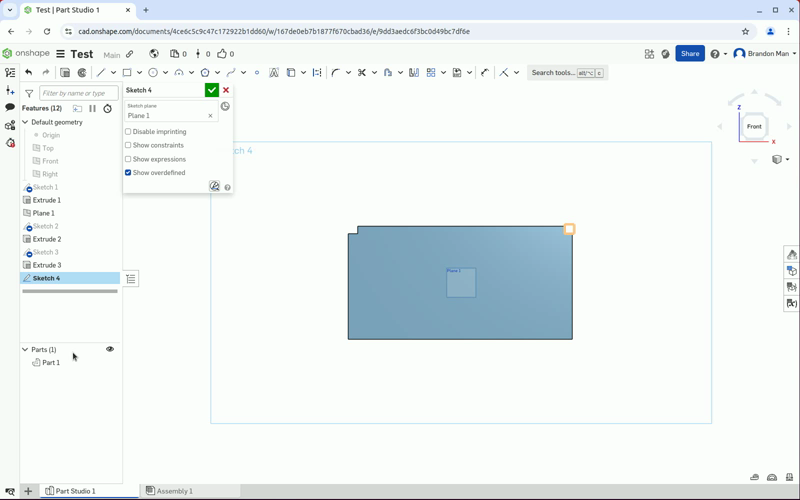
key(y)
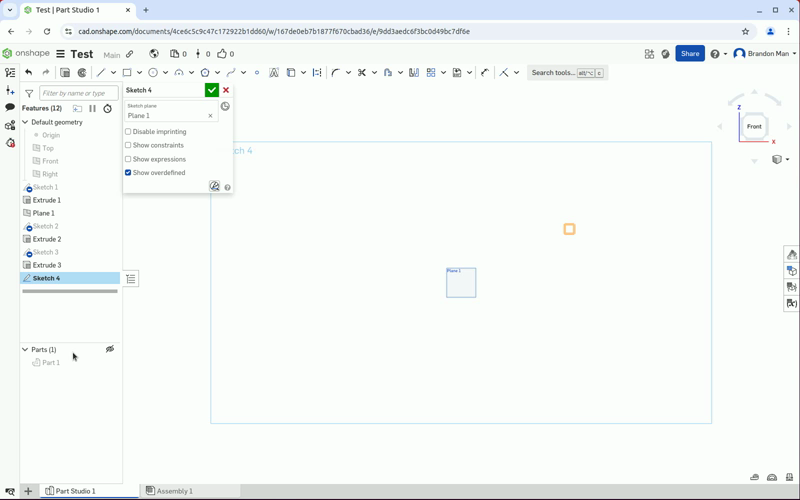
key(l)
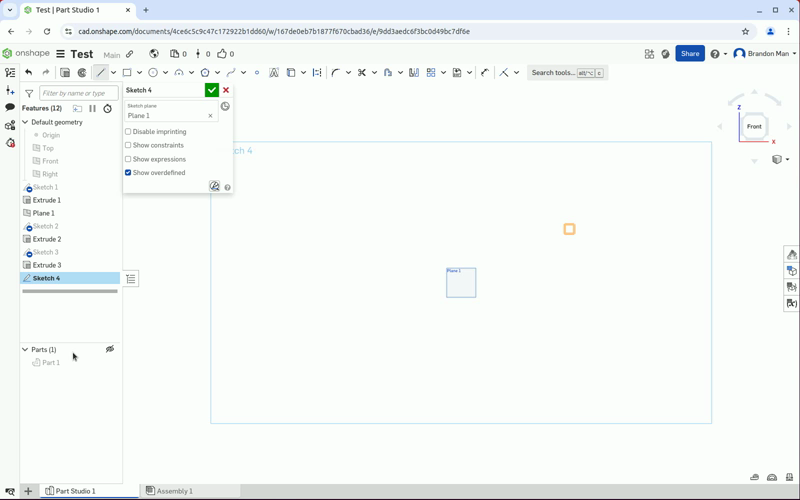
key_down(shift)
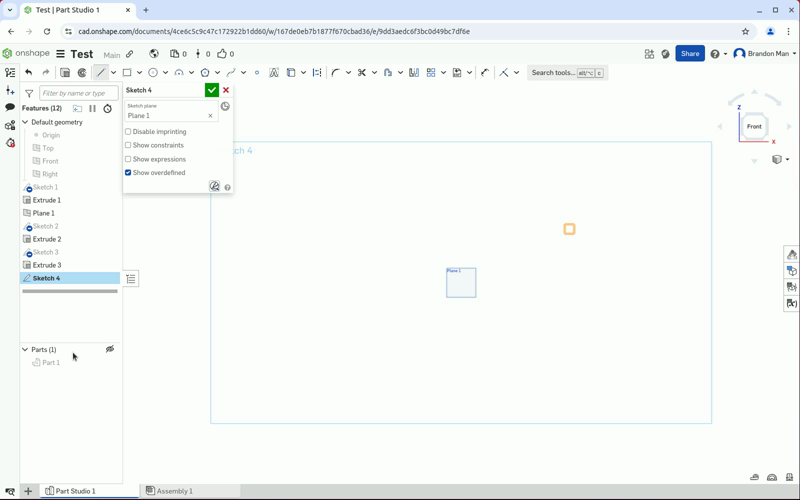
mouse_move(564, 339)
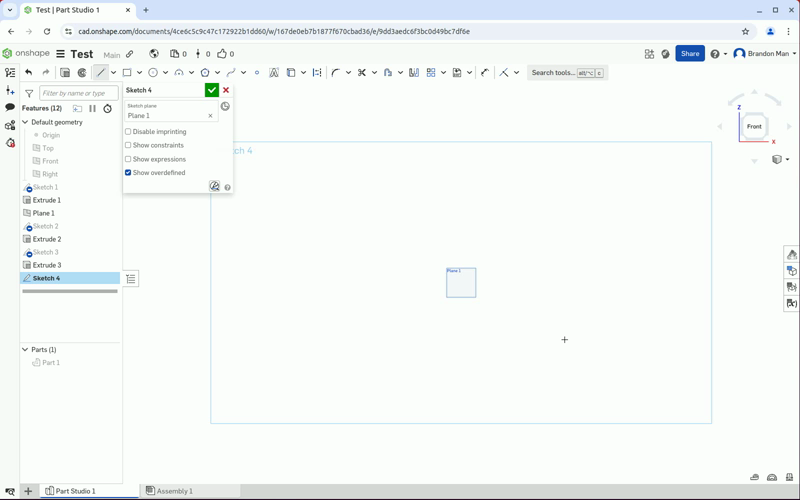
click(564, 339)
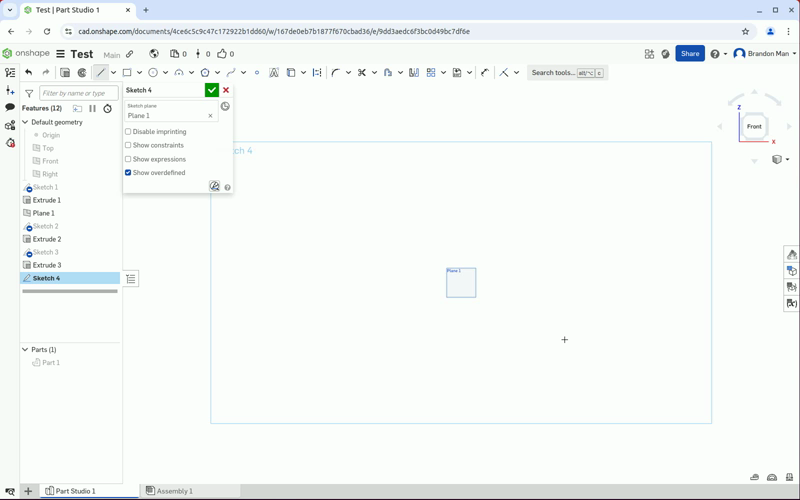
key_up(shift)
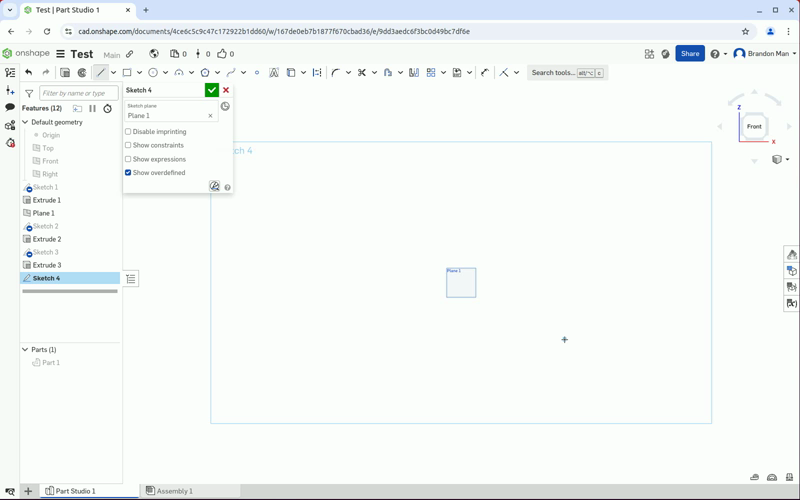
key_down(shift)
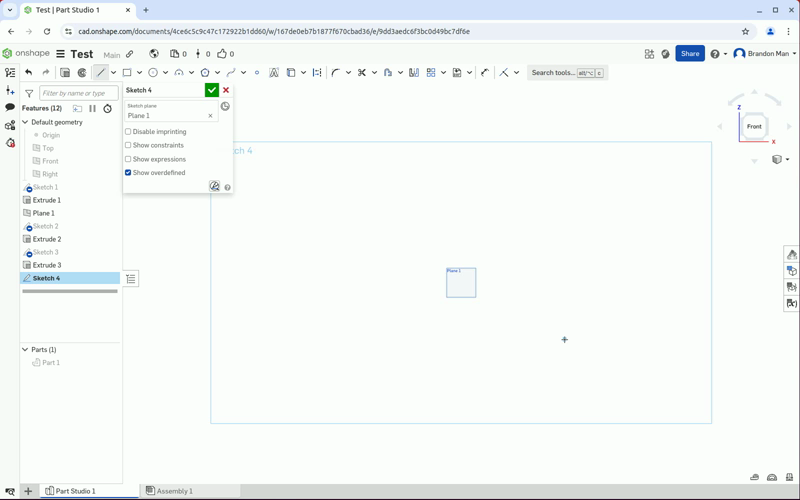
mouse_move(589, 339)
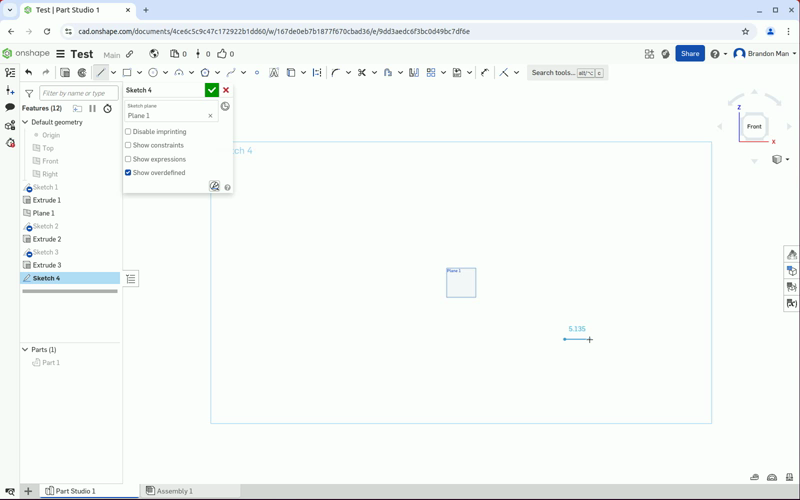
mouse_move(574, 339)
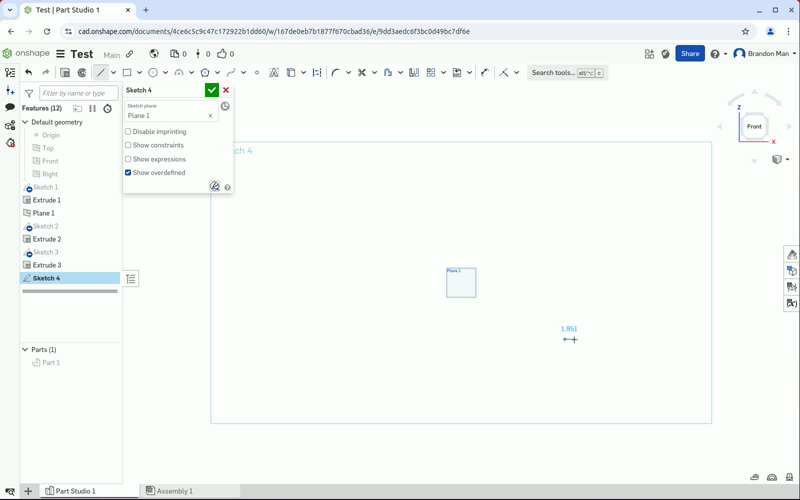
click(574, 339)
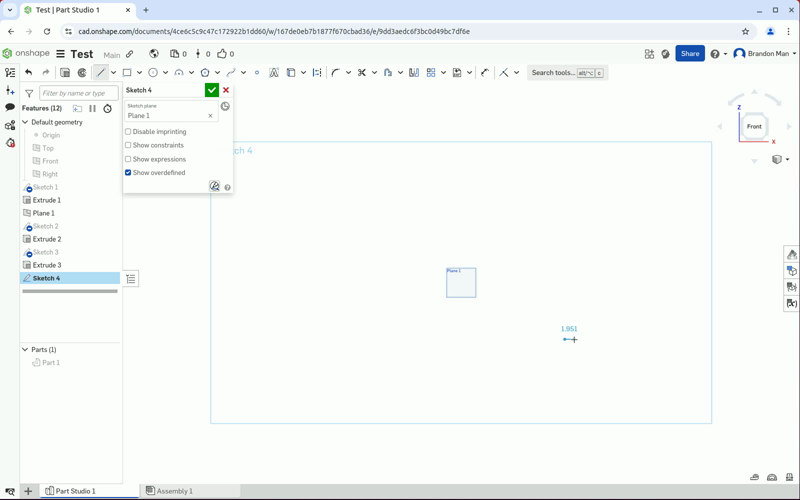
key_up(shift)
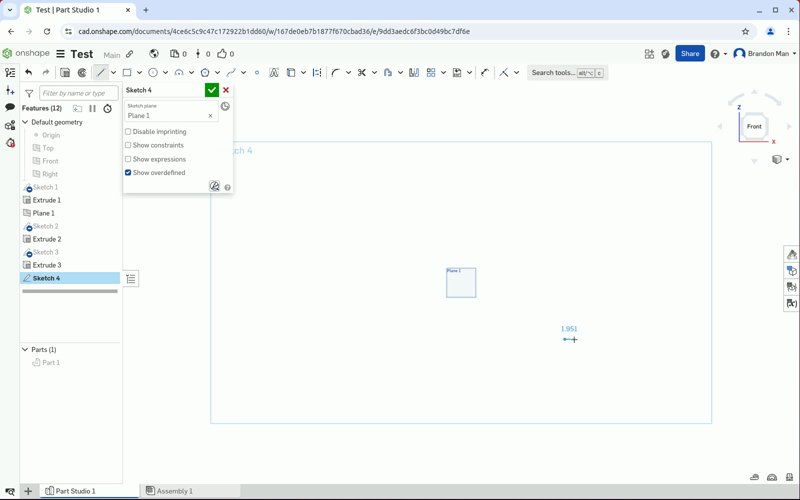
key_down(shift)
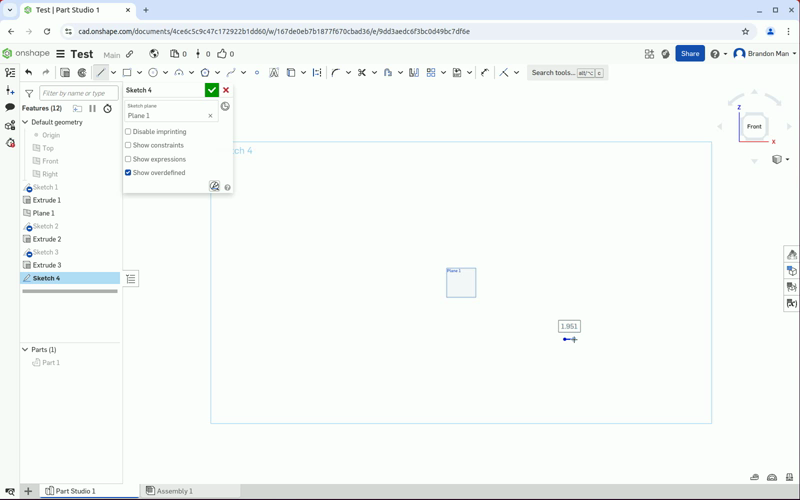
mouse_move(589, 339)
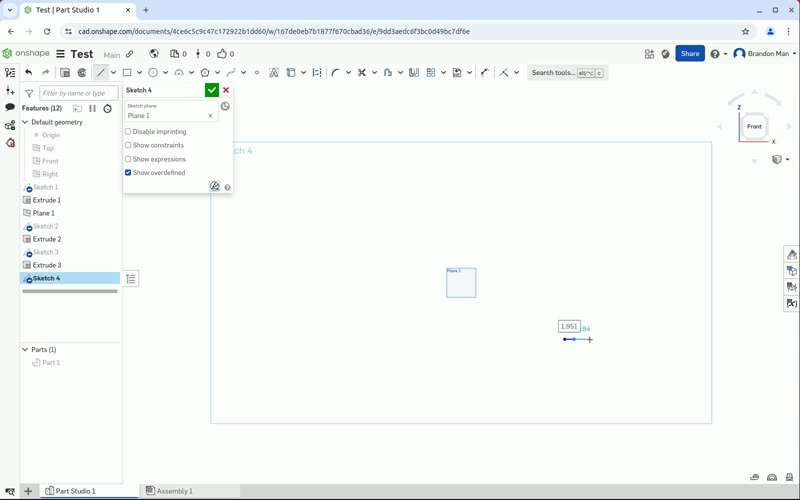
mouse_move(574, 330)
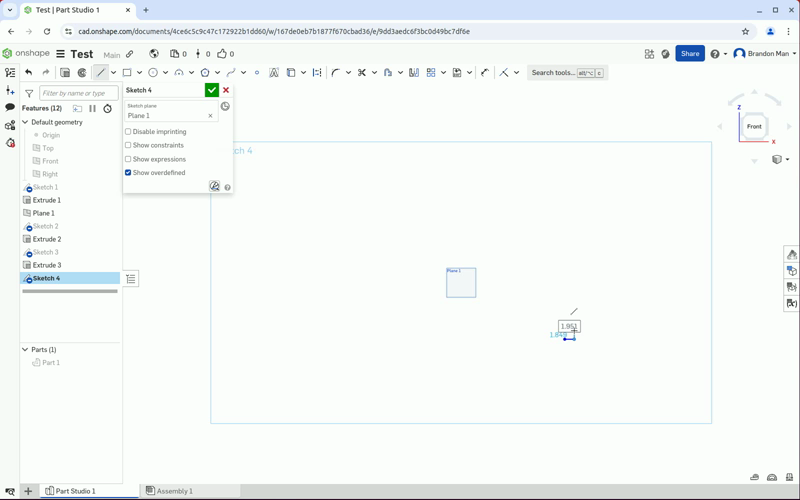
click(574, 330)
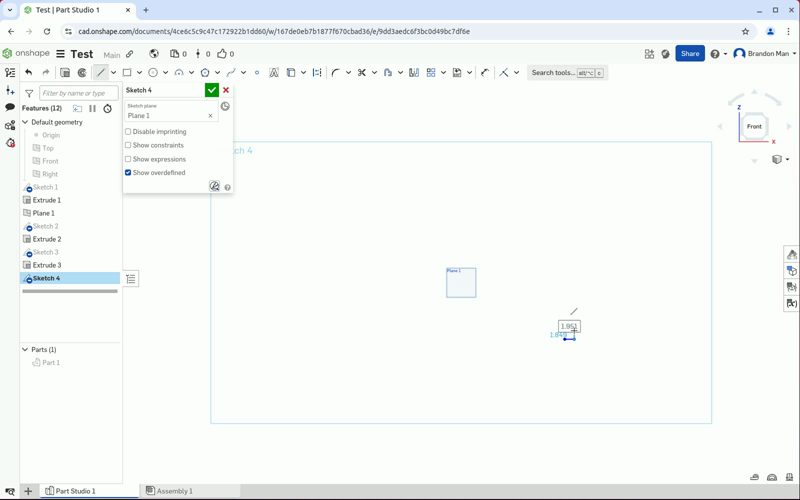
key_up(shift)
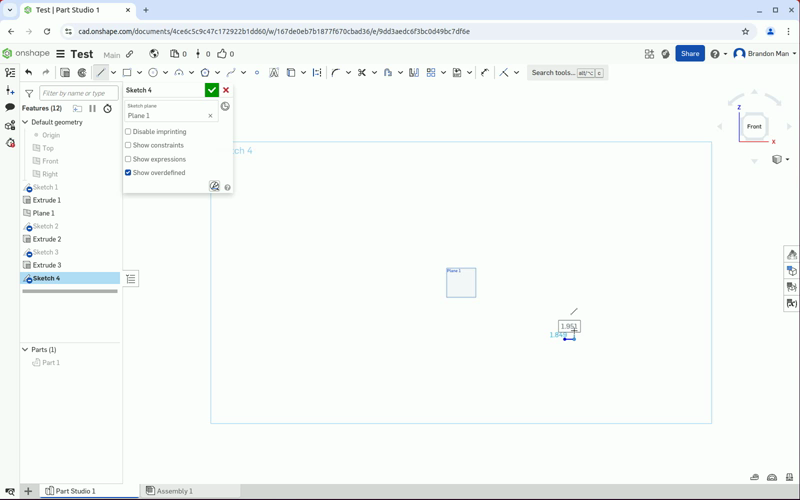
key_down(shift)
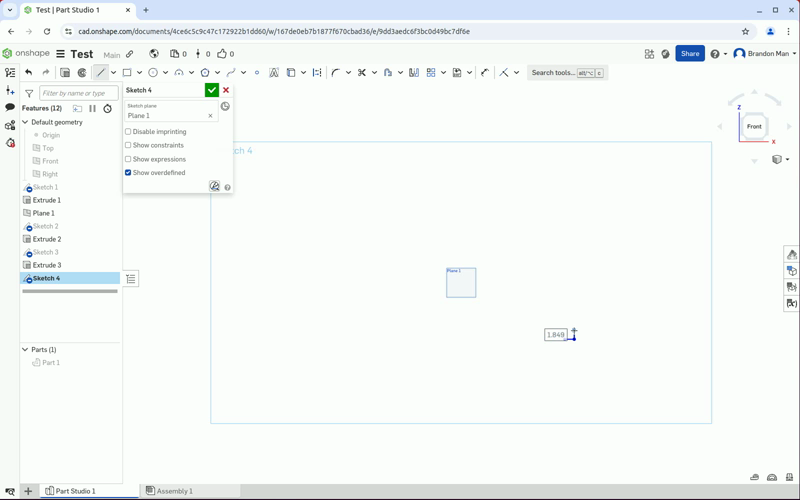
mouse_move(589, 330)
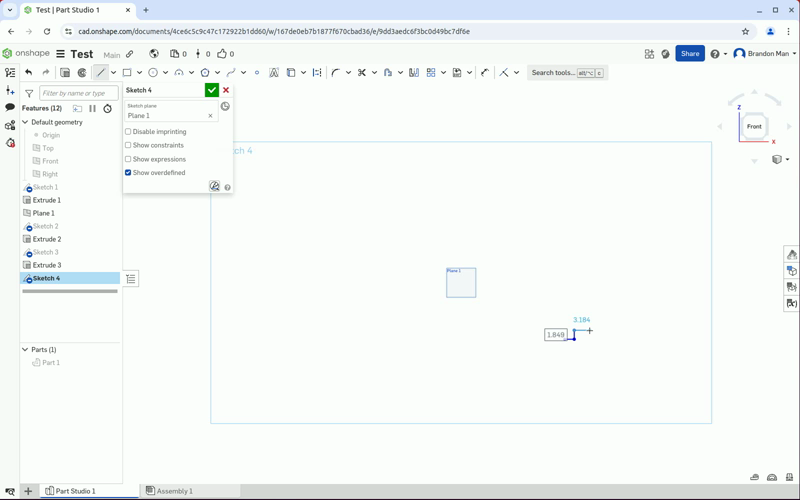
mouse_move(564, 330)
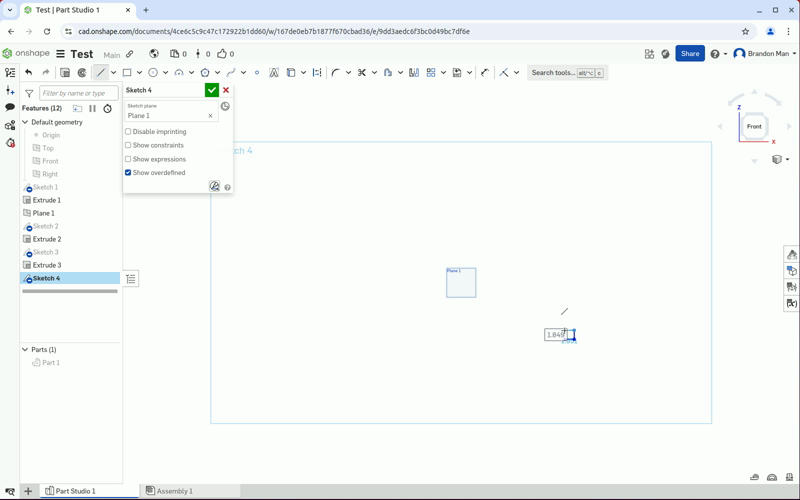
click(564, 330)
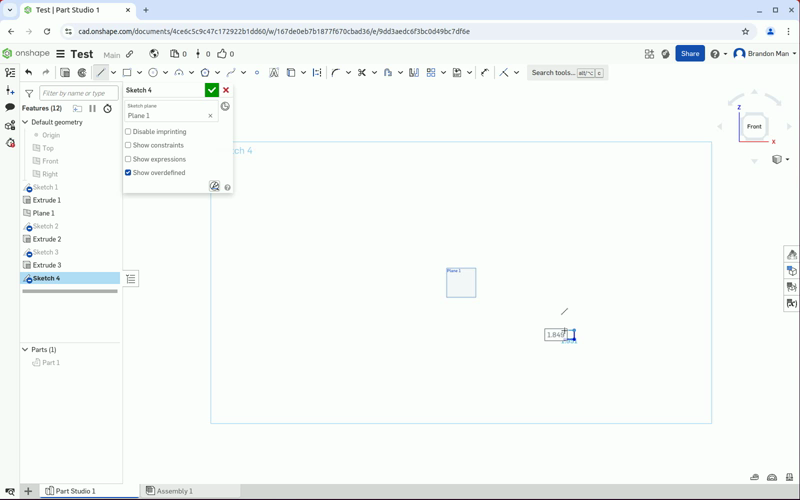
key_up(shift)
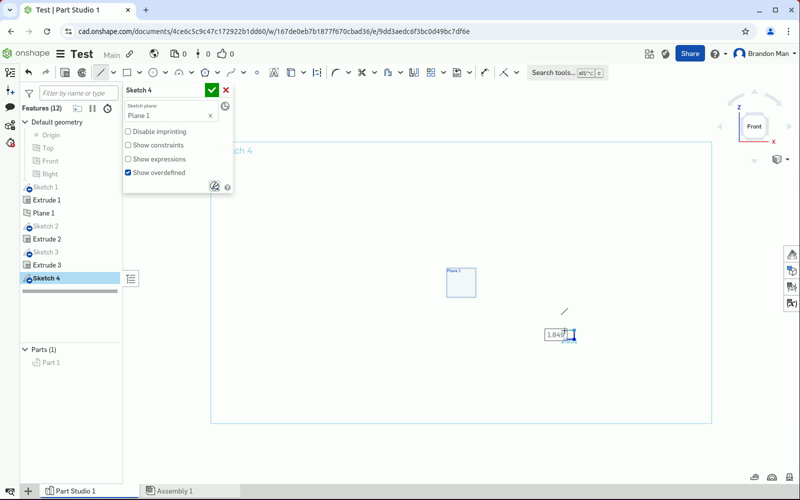
mouse_move(589, 330)
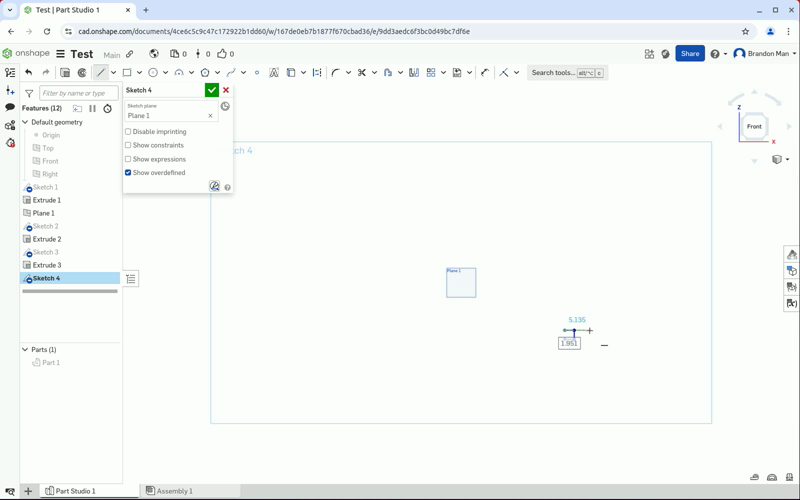
key_down(shift)
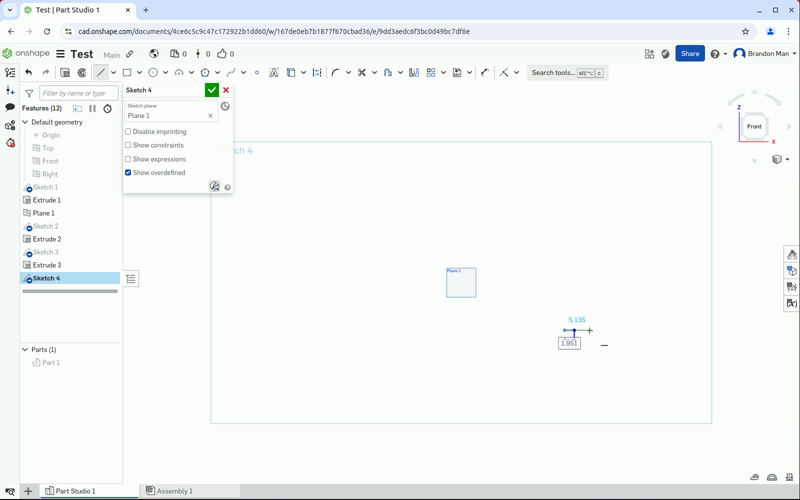
mouse_move(564, 339)
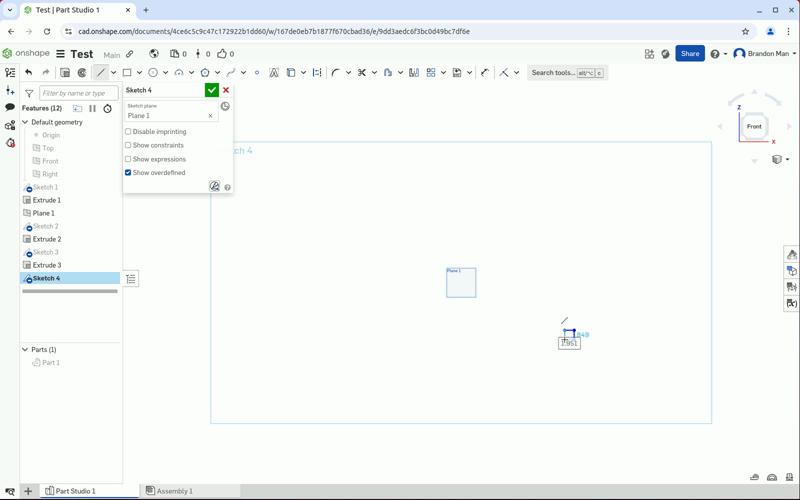
key_up(shift)
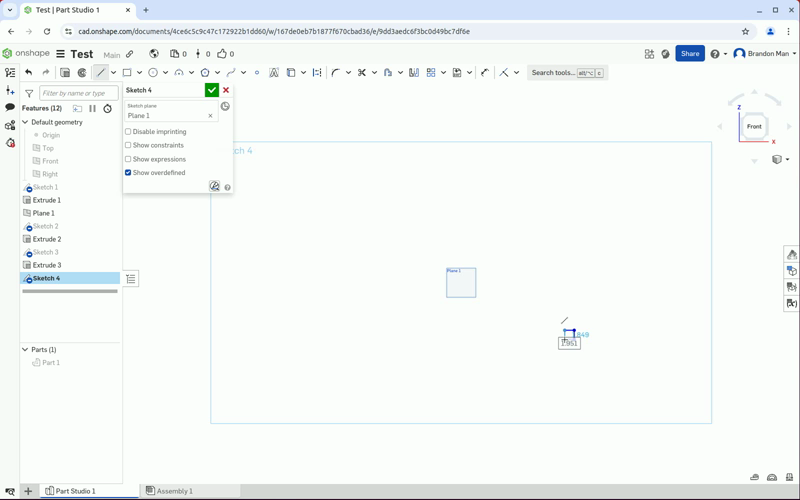
click(564, 339)
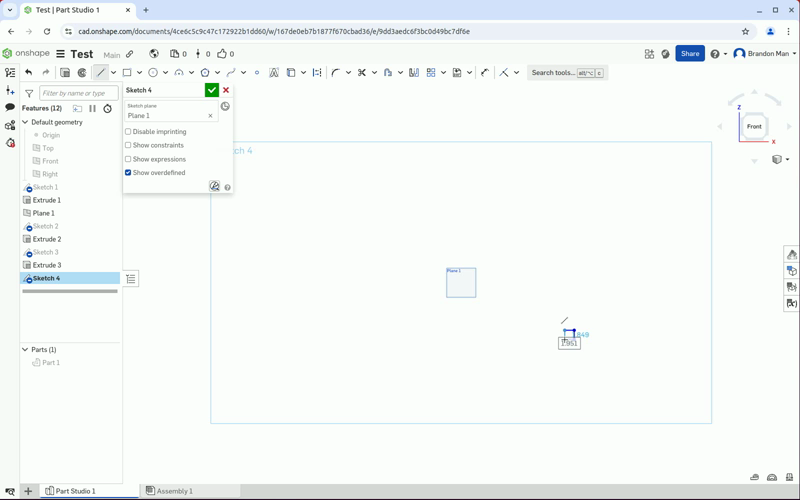
key(esc)
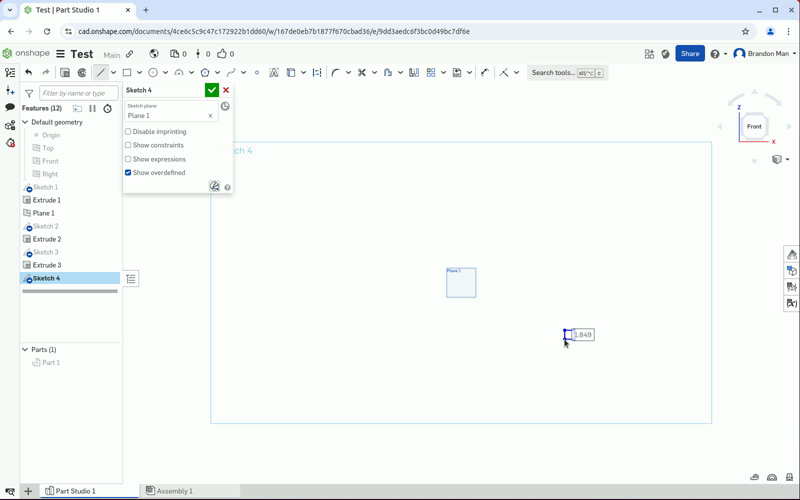
mouse_move(567, 331)
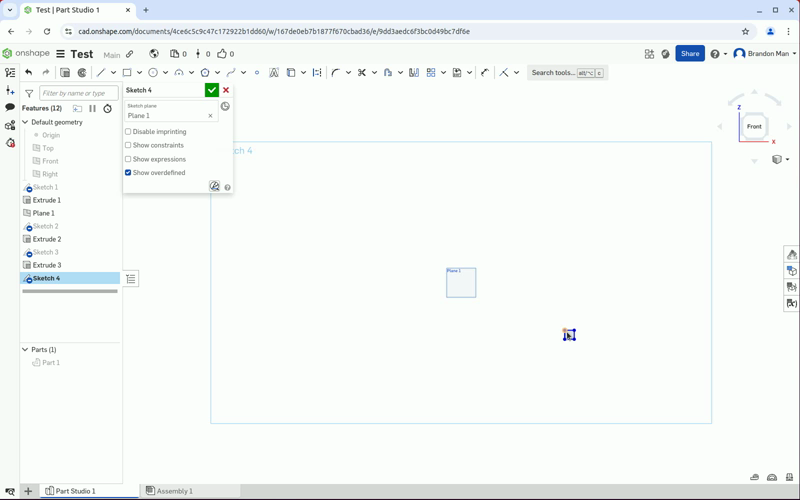
scroll(6)
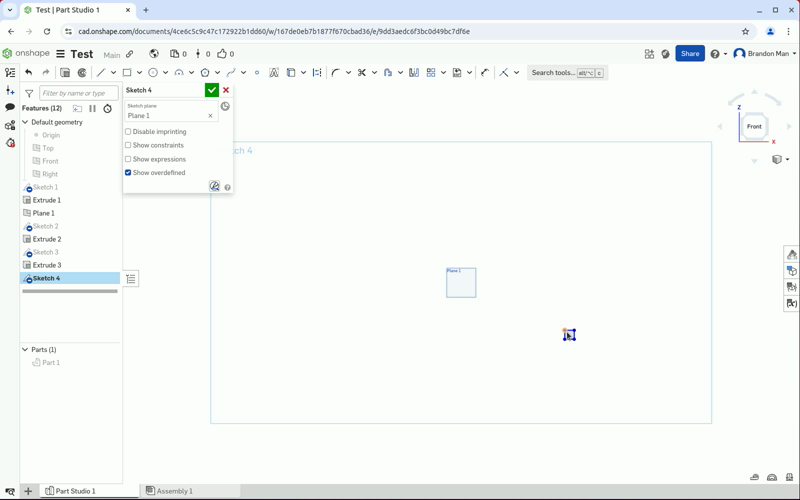
scroll(6)
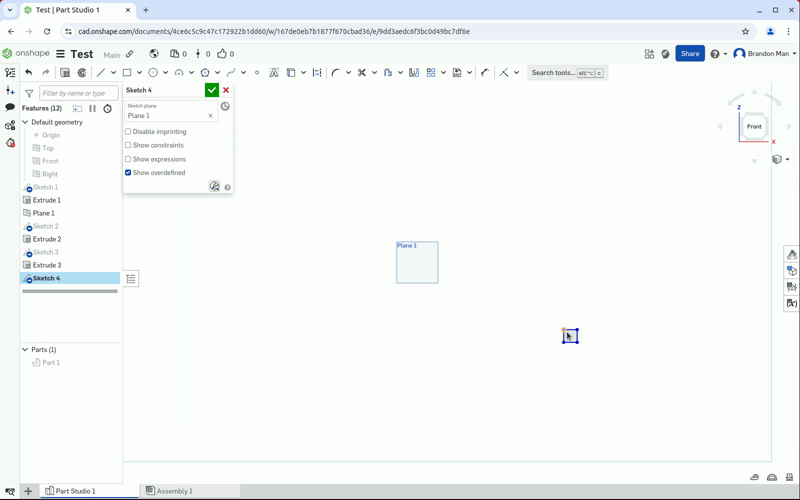
scroll(6)
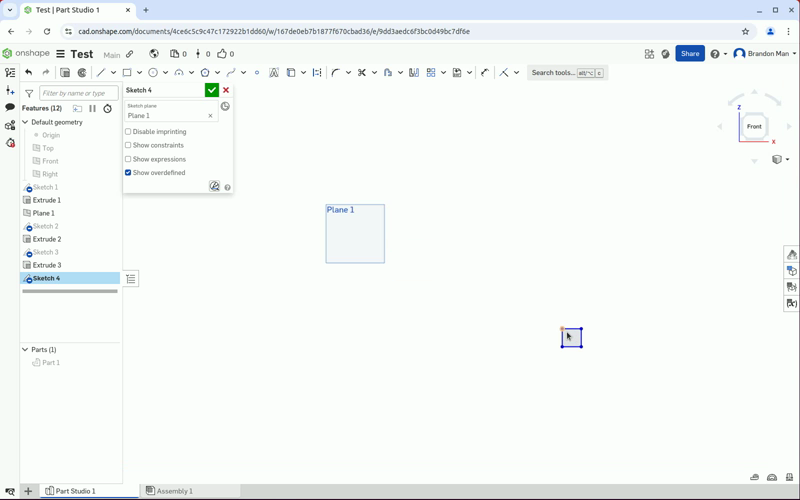
scroll(6)
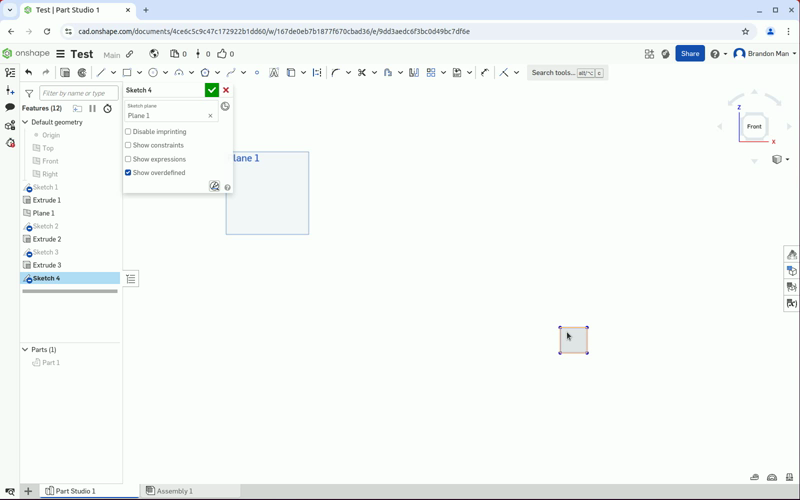
scroll(6)
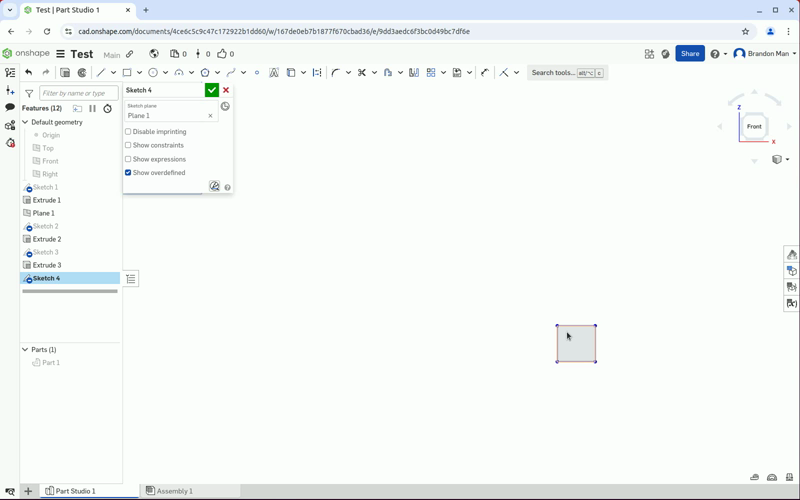
scroll(6)
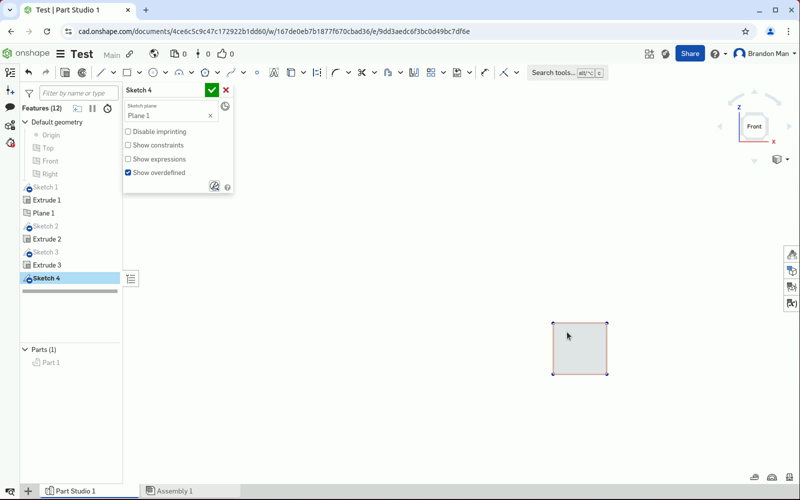
scroll(6)
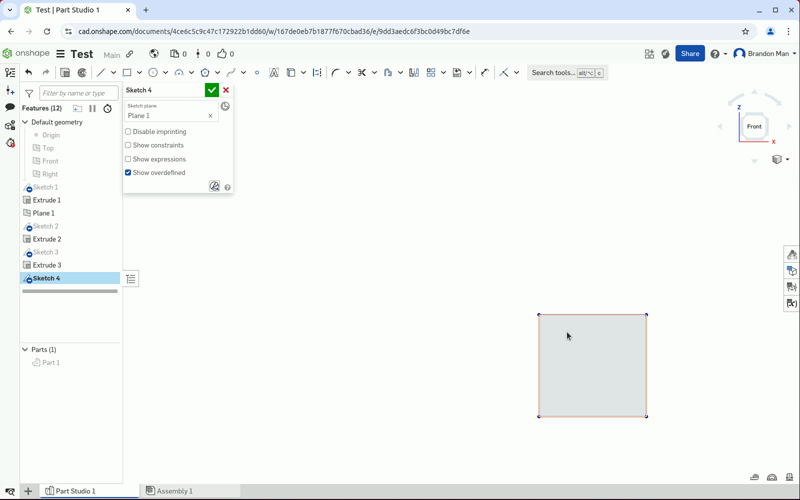
click(567, 331)
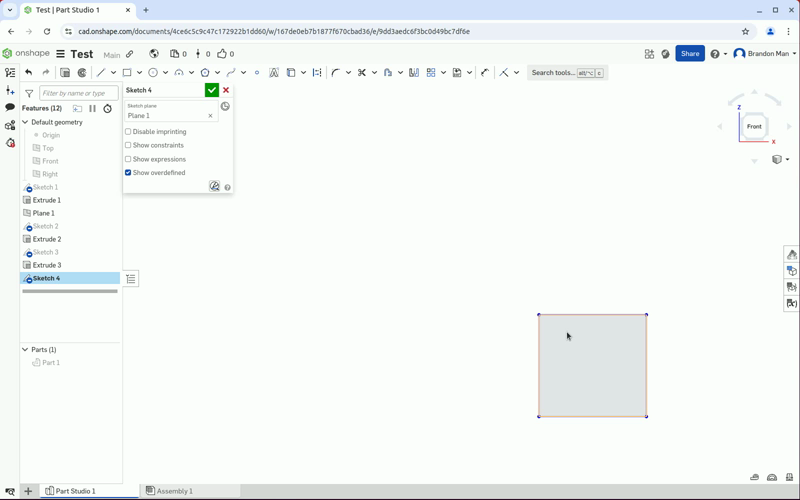
scroll(-6)
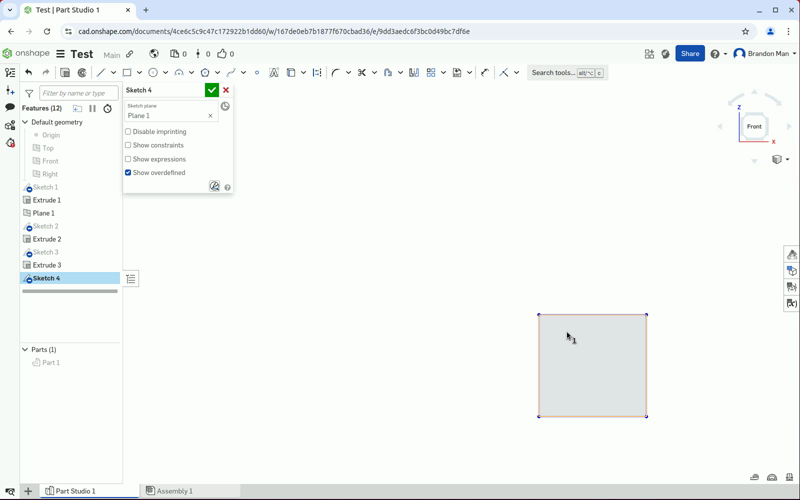
scroll(-6)
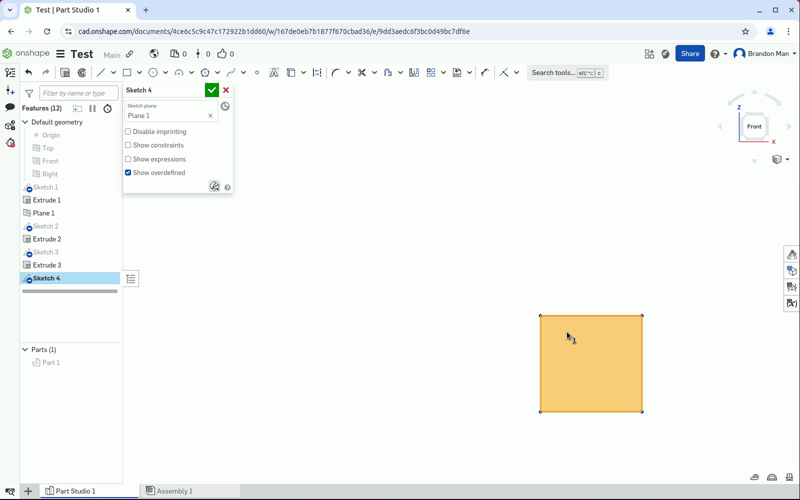
scroll(-6)
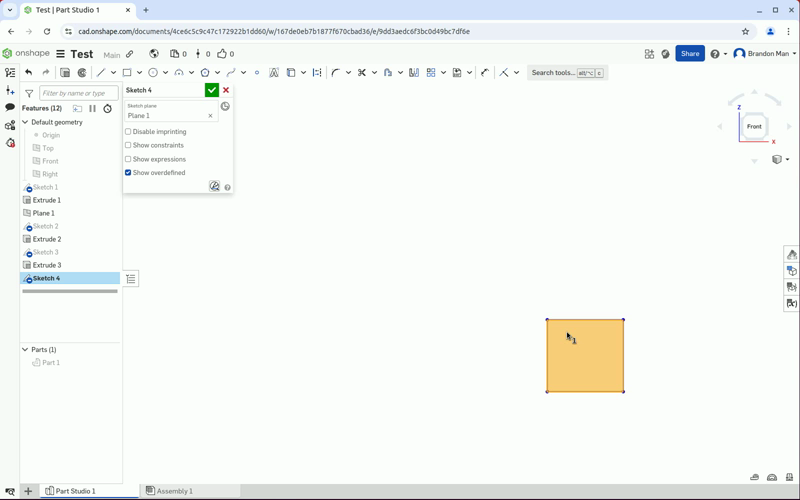
scroll(-6)
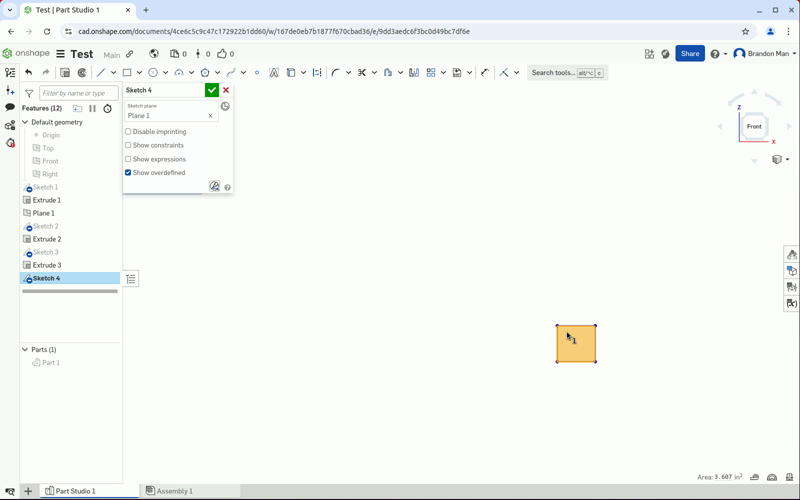
scroll(-6)
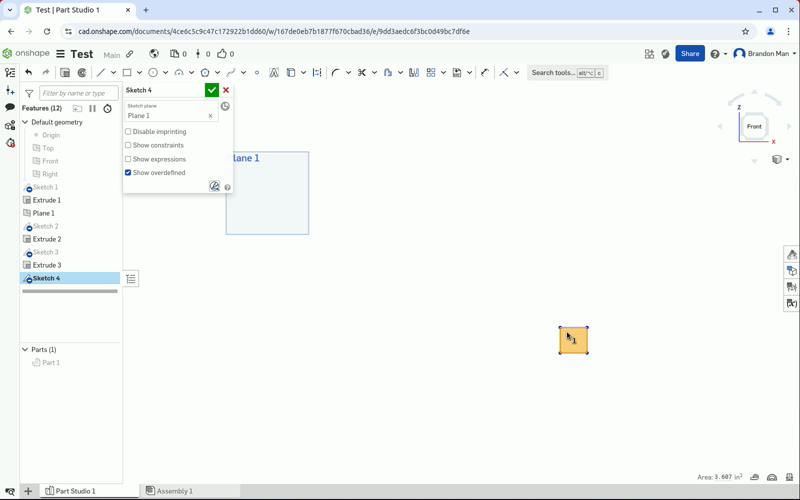
scroll(-6)
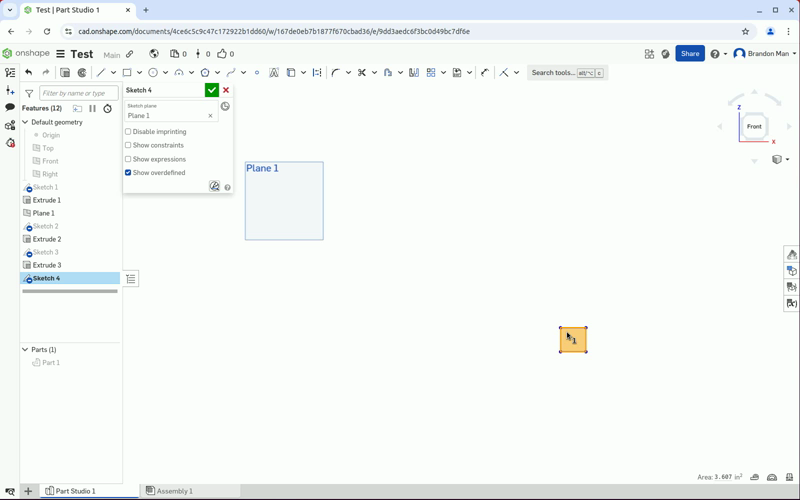
scroll(-6)
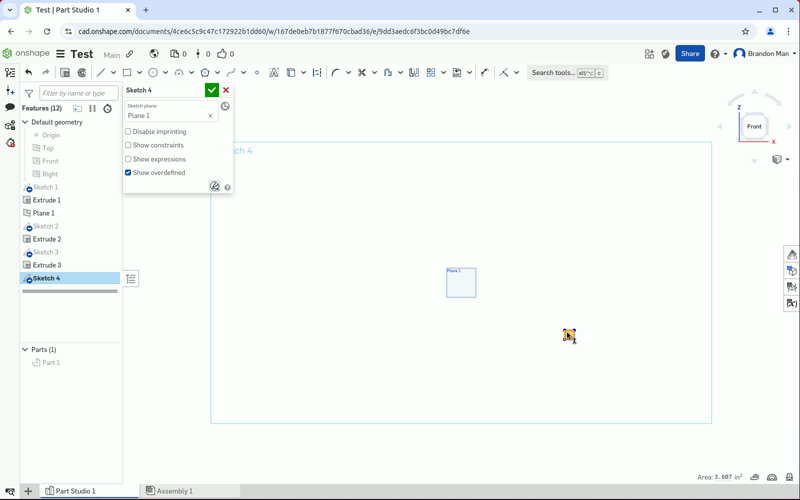
mouse_move(73, 352)
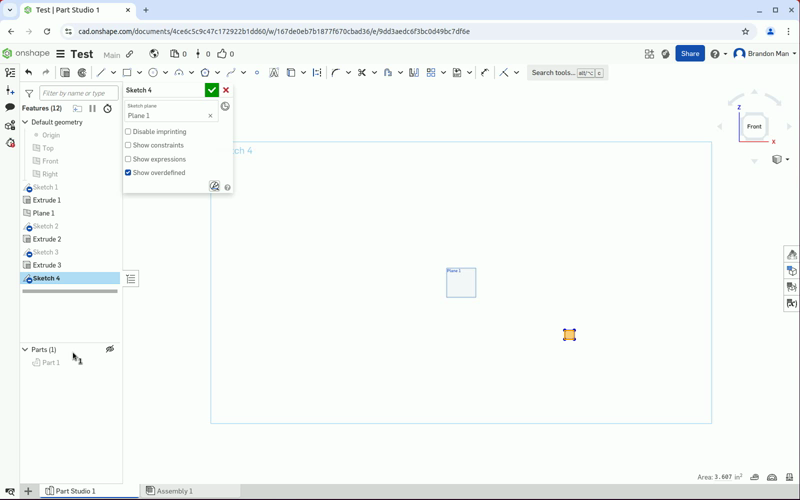
key(shift+y)
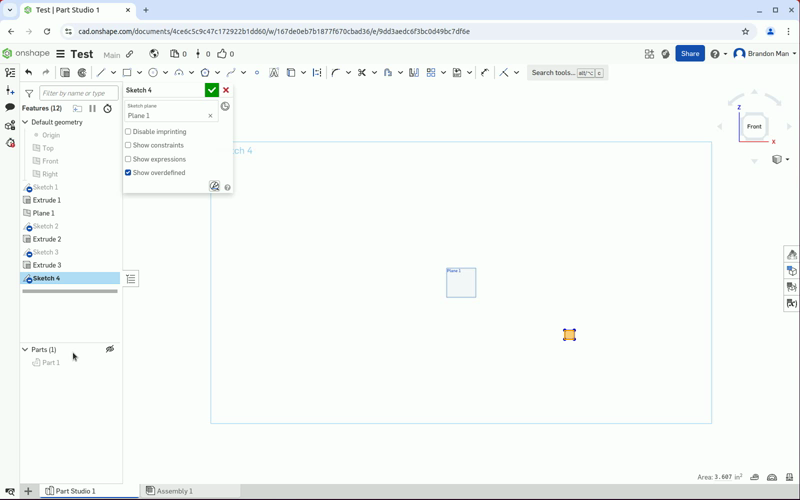
key(shift+e)
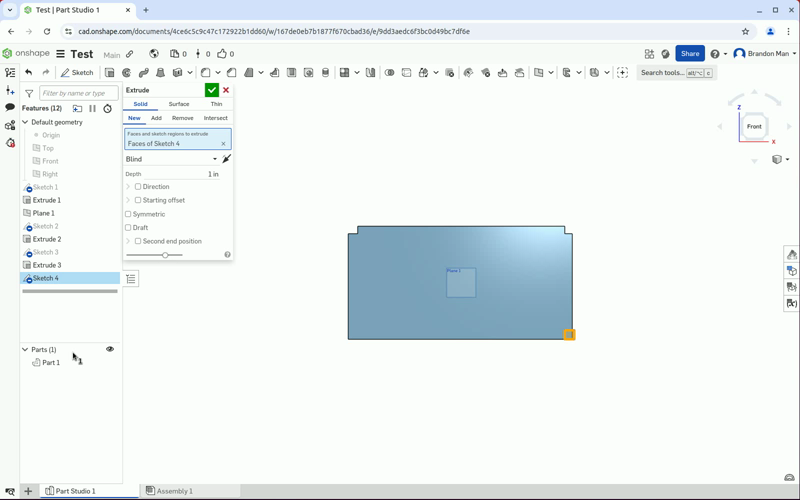
mouse_move(143, 106)
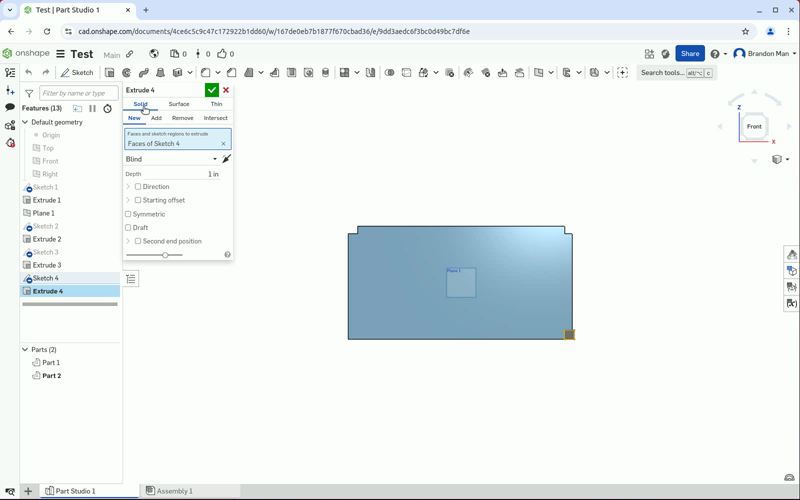
click(143, 106)
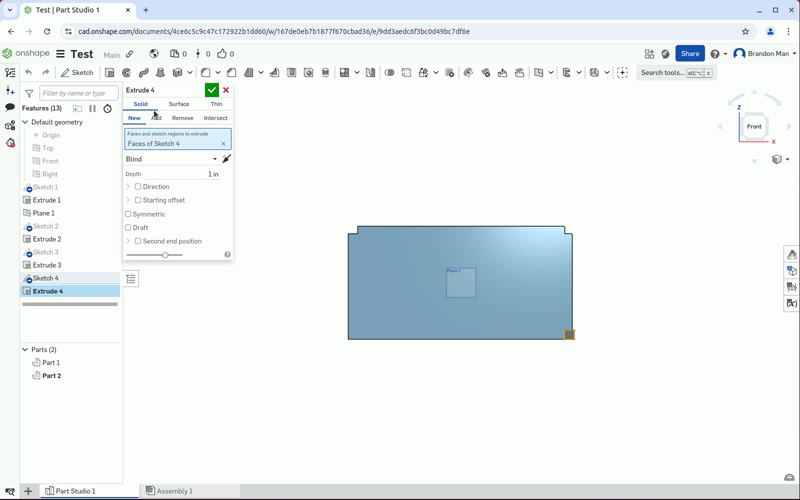
mouse_move(186, 120)
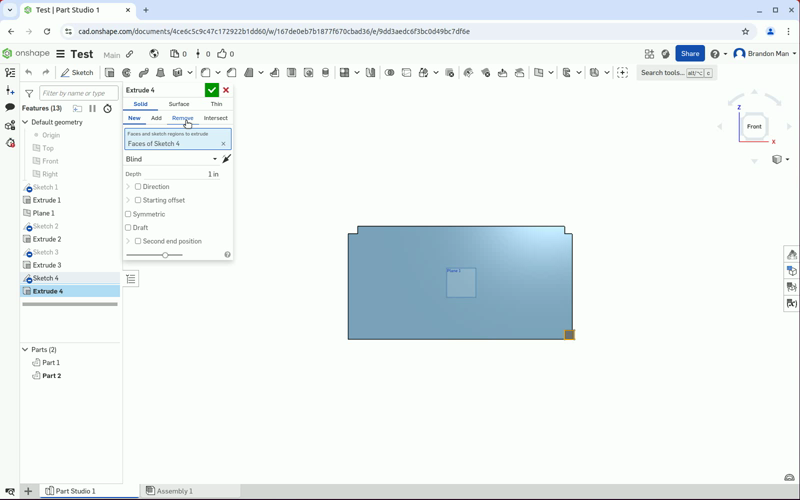
click(186, 120)
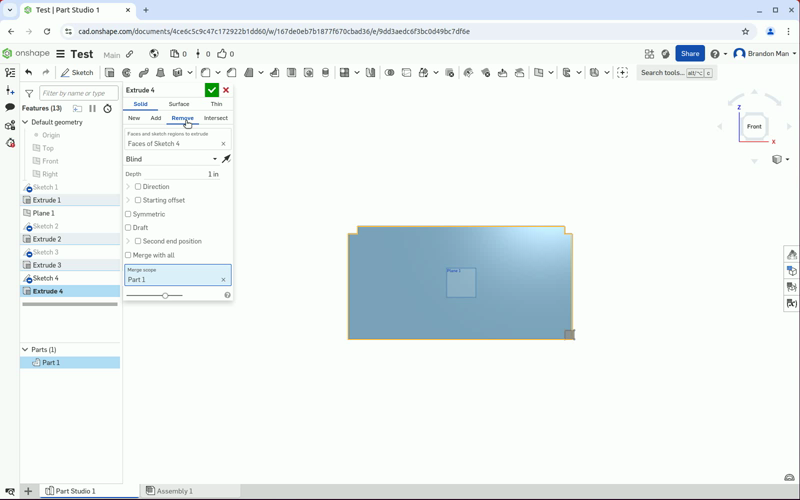
key(tab, 4)
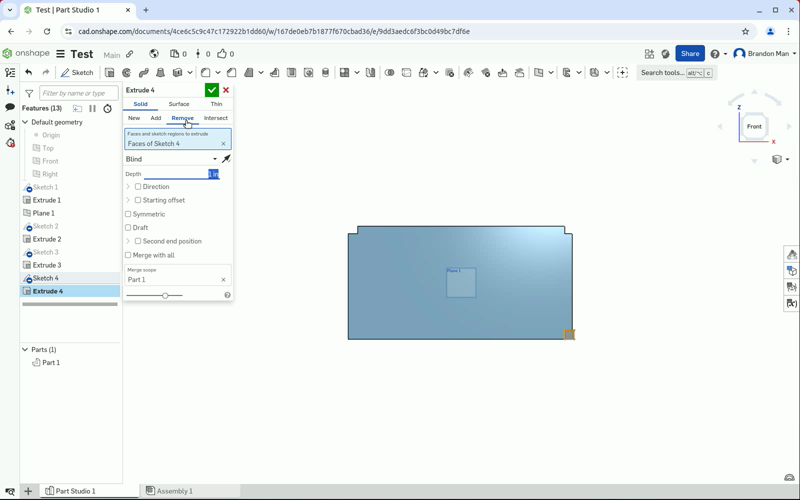
text(0.481)
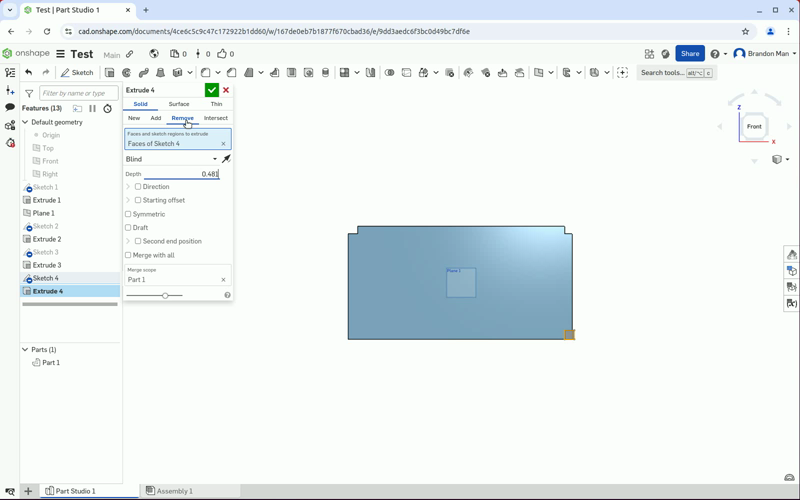
key(tab, 6)
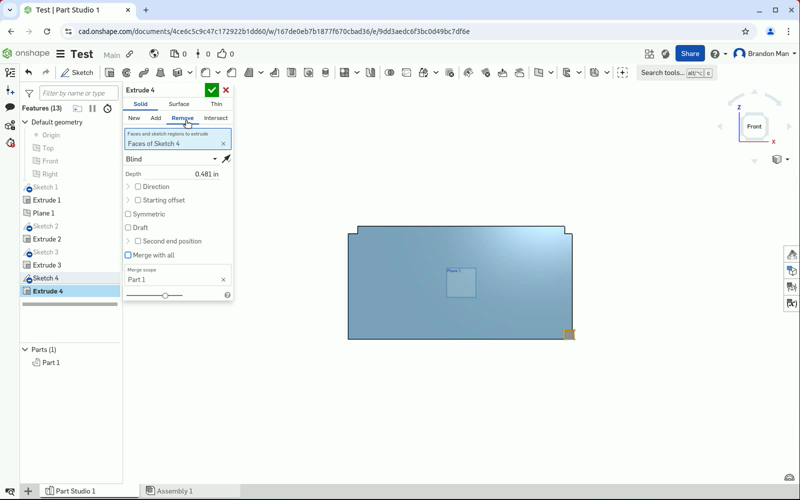
key(space)
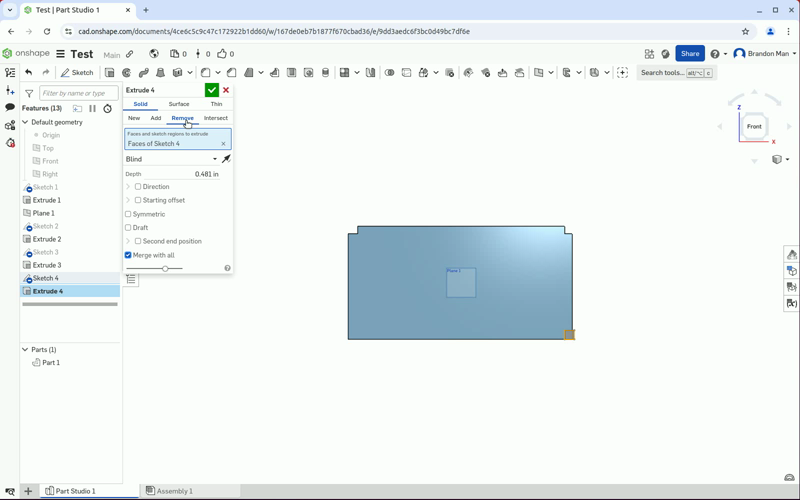
key(enter)
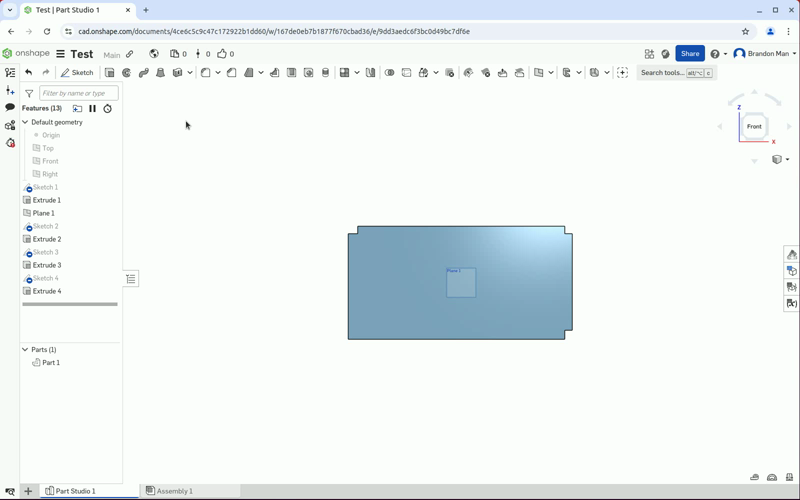
key(shift+h)
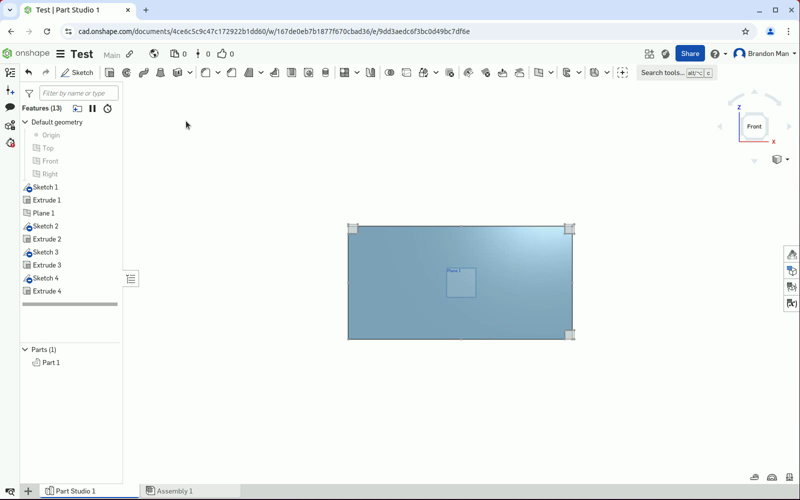
key(shift+h)
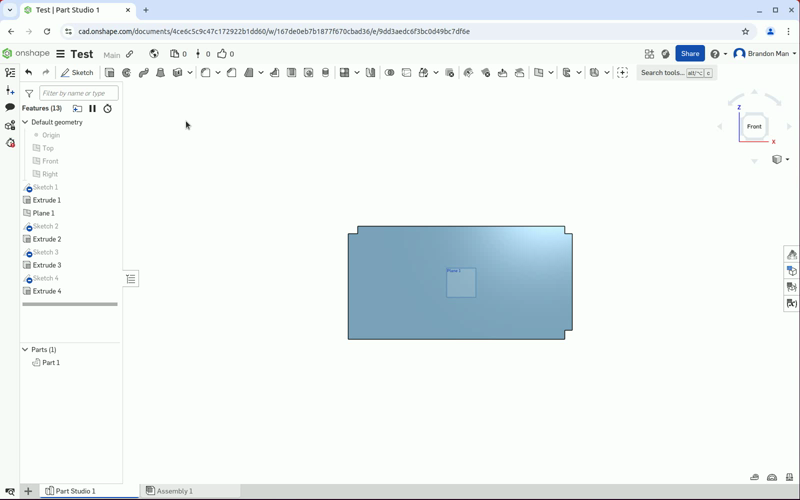
mouse_move(73, 189)
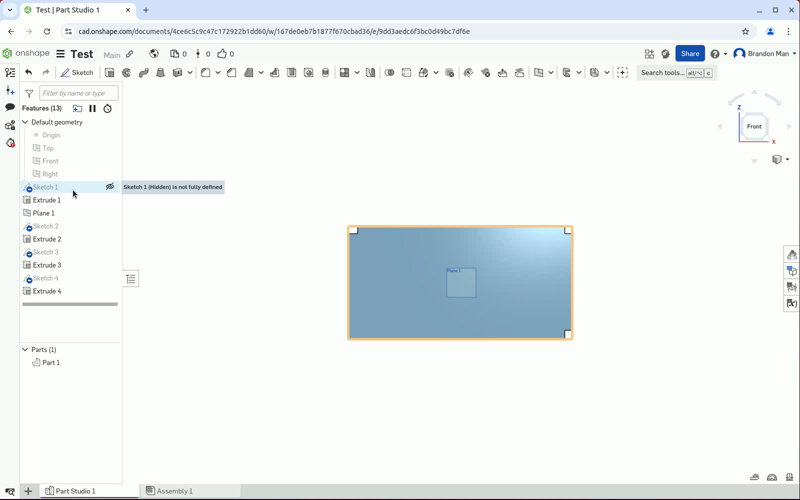
click(73, 189)
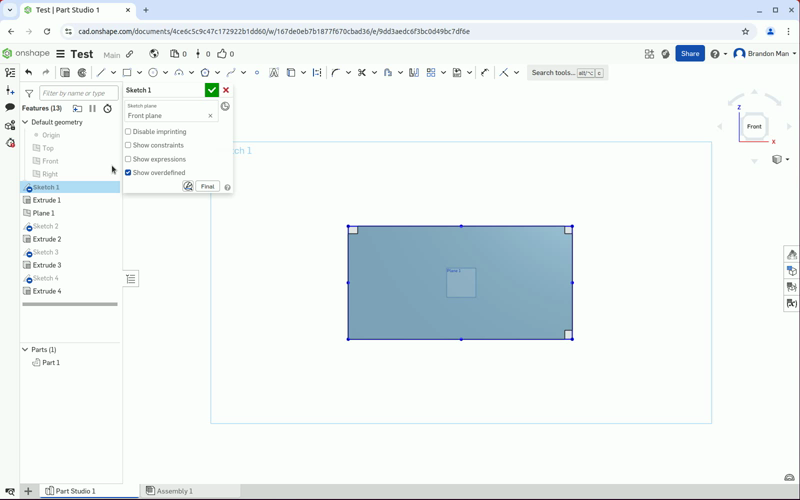
mouse_move(229, 92)
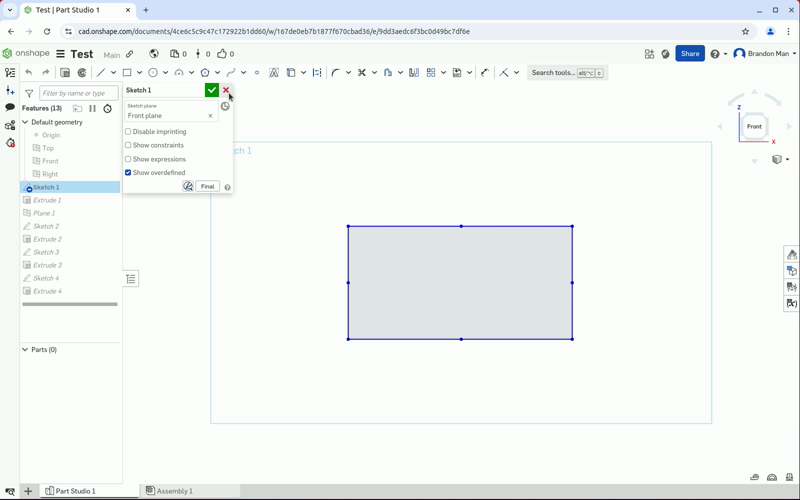
click(229, 92)
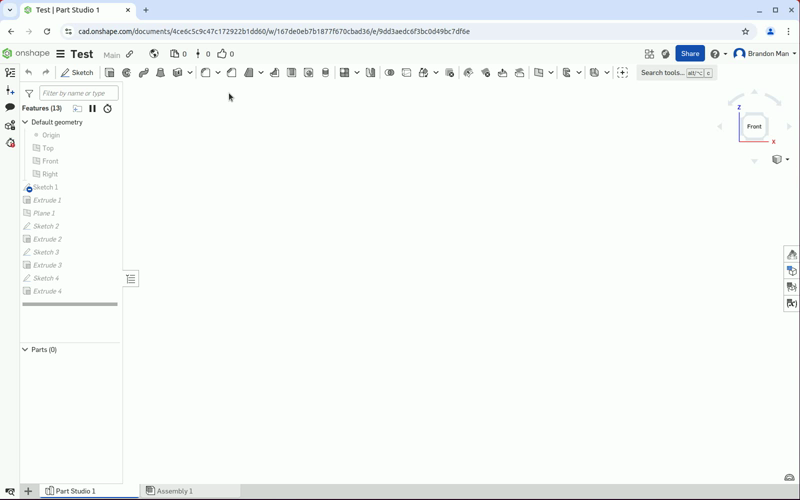
key(shift+s)
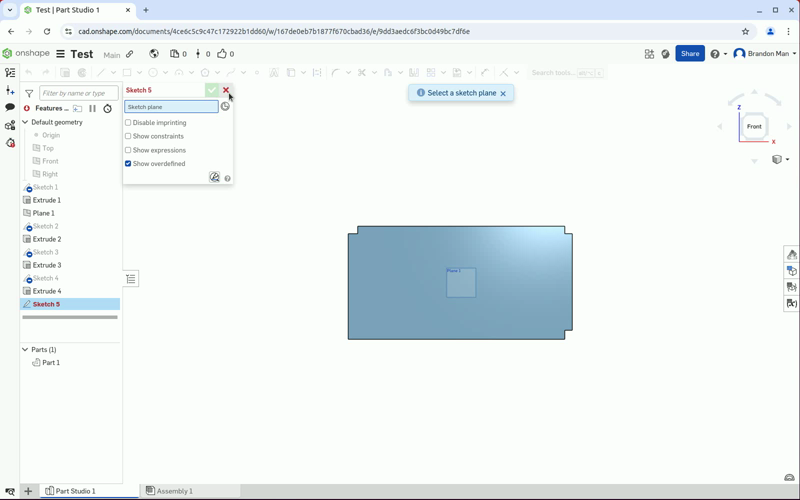
mouse_move(73, 215)
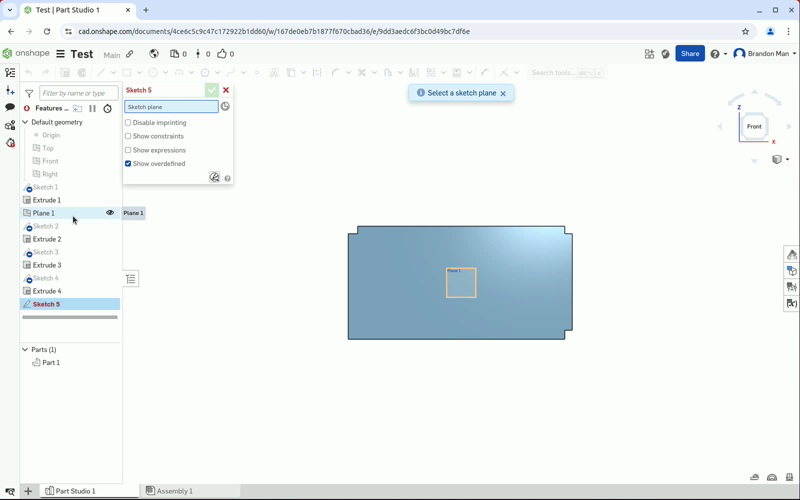
click(73, 215)
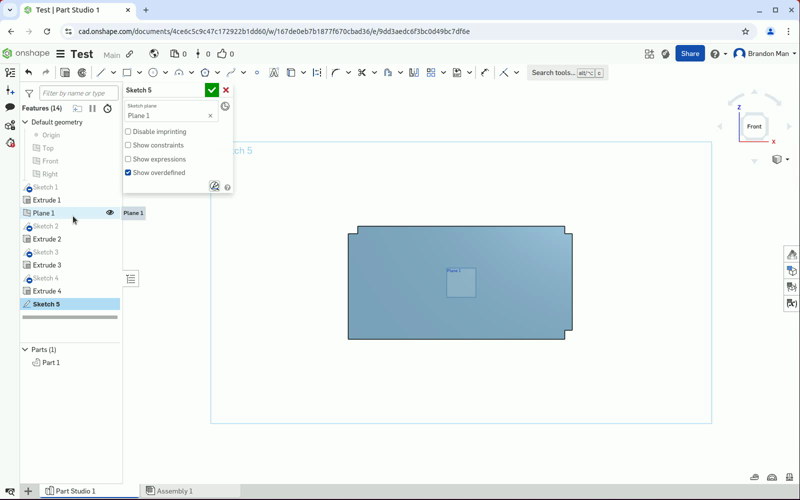
mouse_move(73, 352)
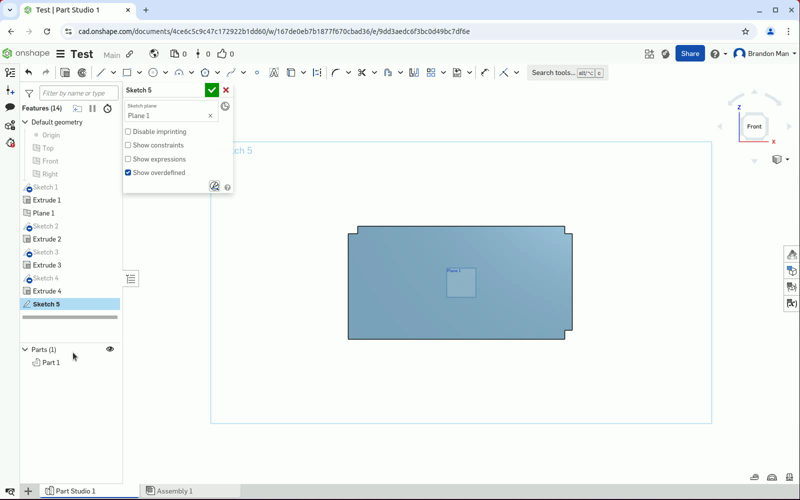
key(y)
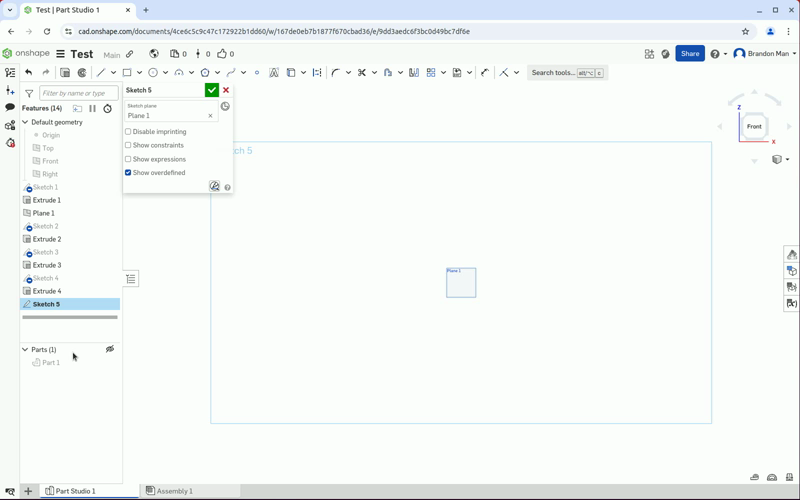
key(l)
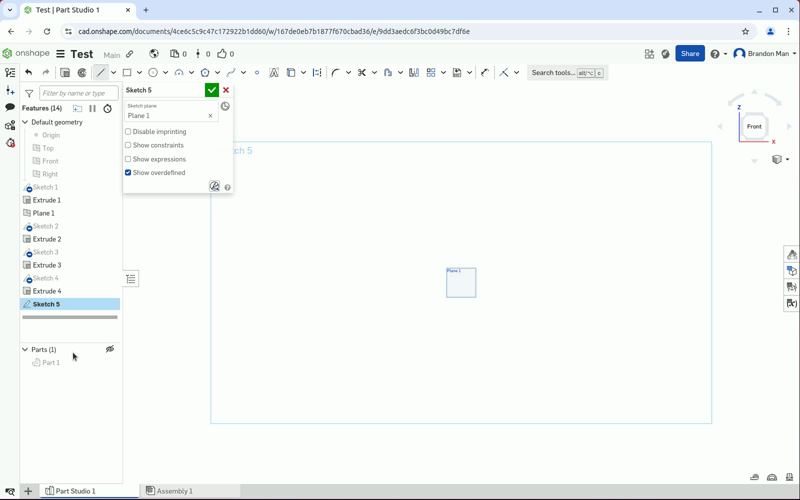
key_down(shift)
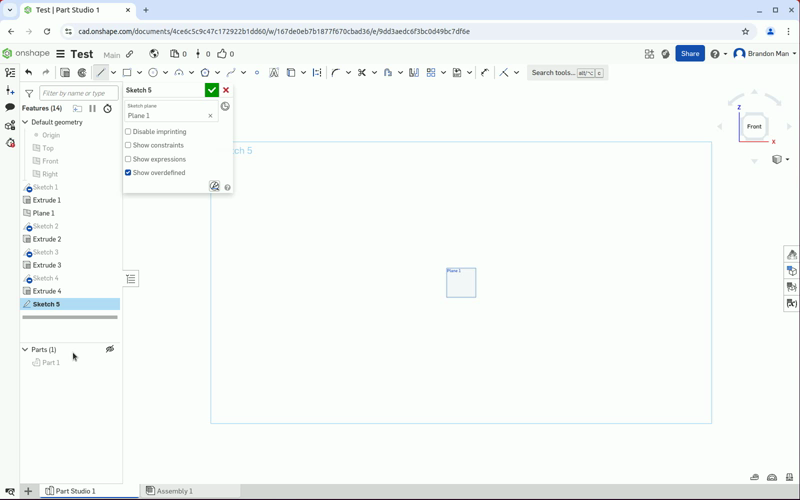
mouse_move(348, 339)
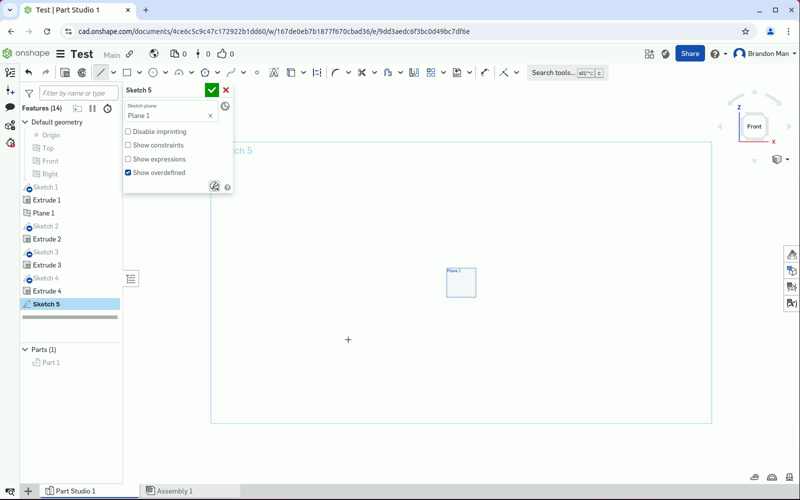
click(348, 339)
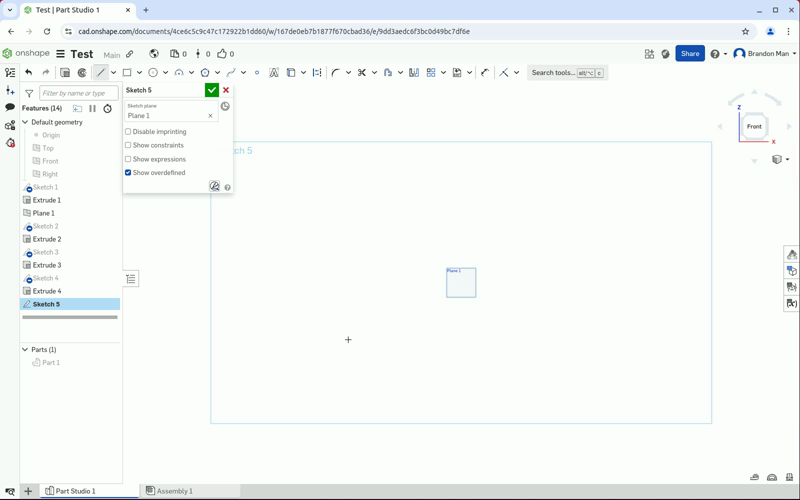
key_up(shift)
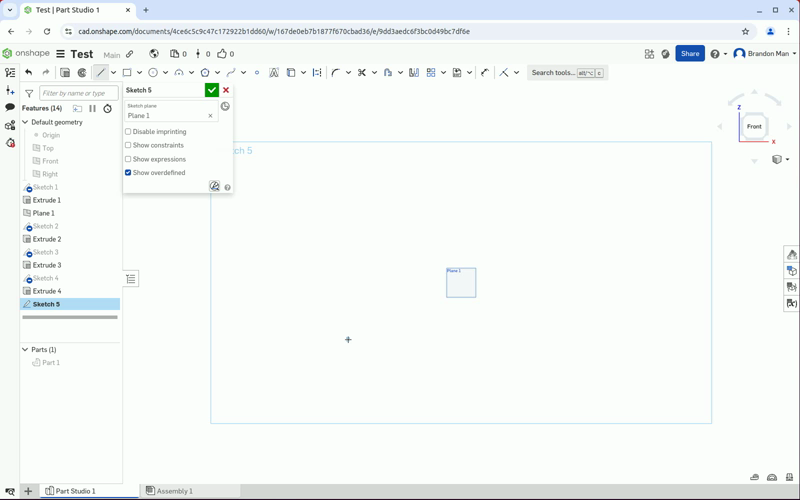
key_down(shift)
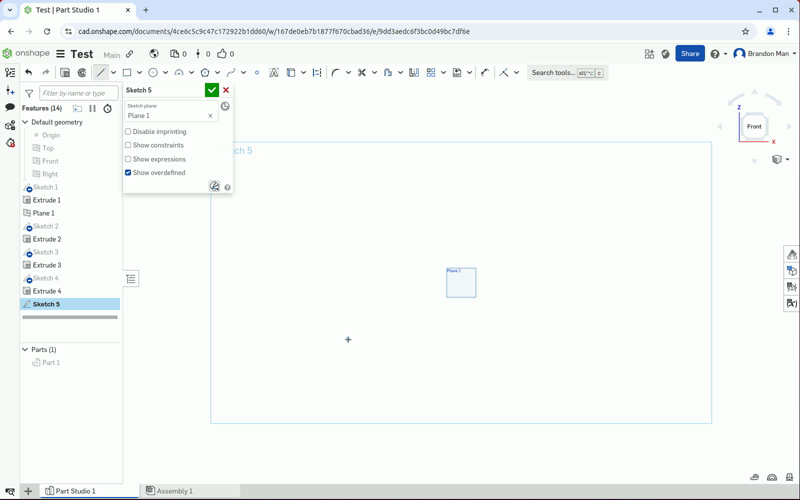
mouse_move(378, 339)
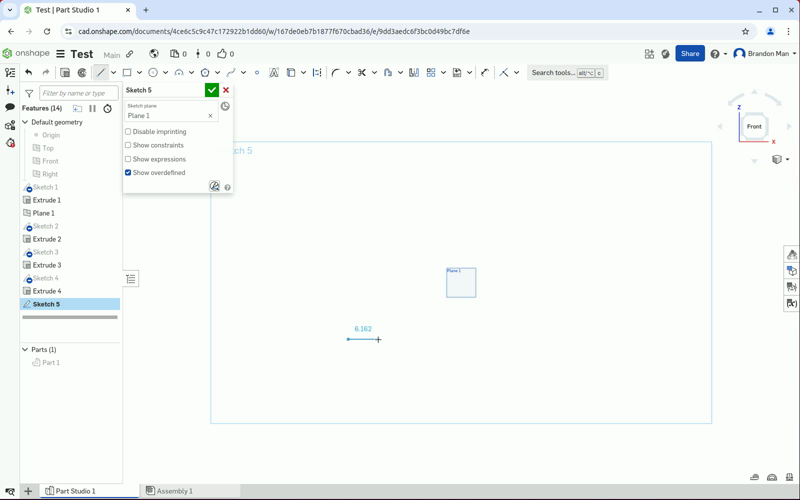
mouse_move(357, 339)
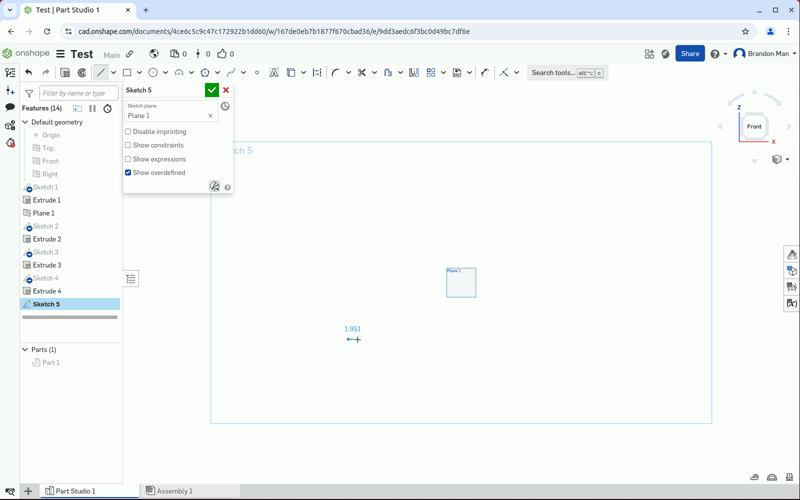
click(357, 339)
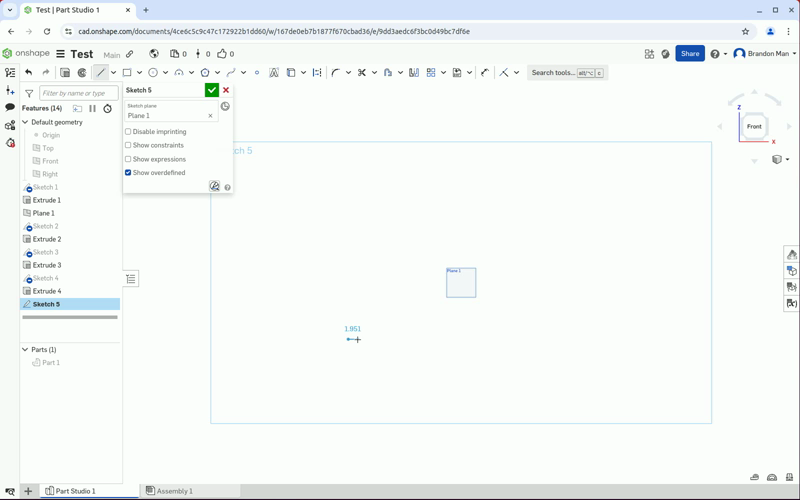
key_up(shift)
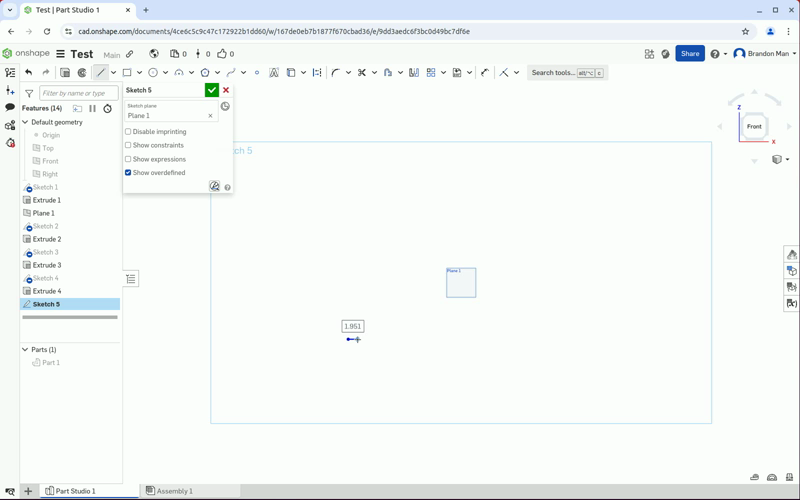
key_down(shift)
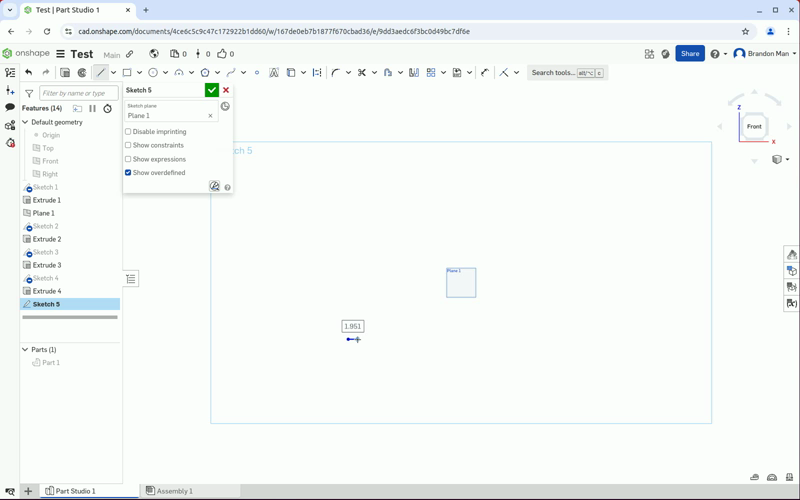
mouse_move(387, 339)
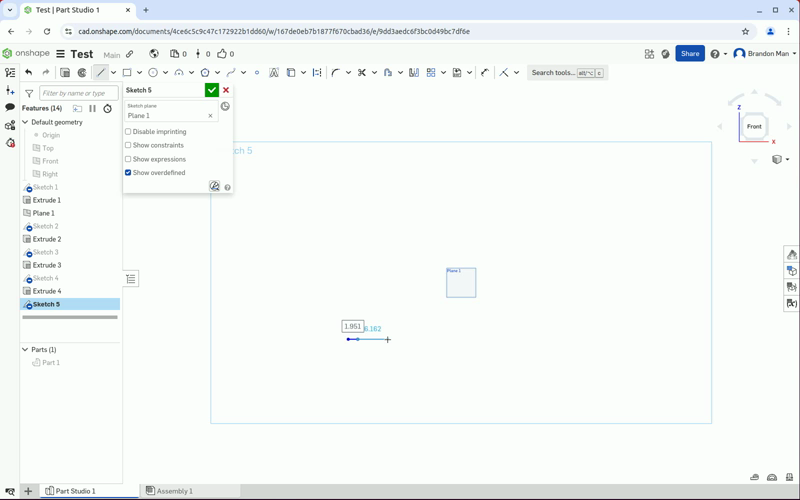
mouse_move(357, 330)
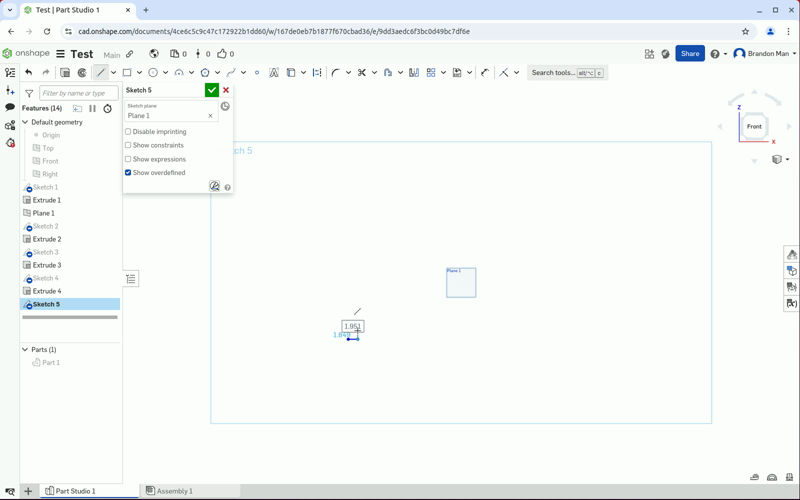
click(357, 330)
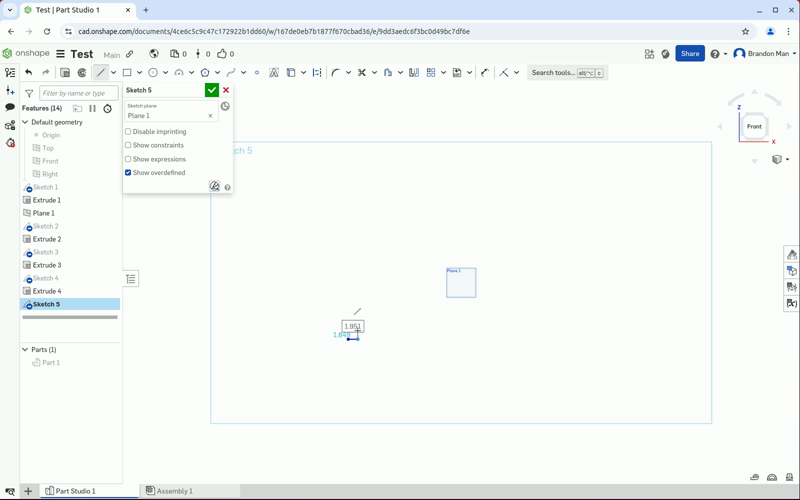
key_up(shift)
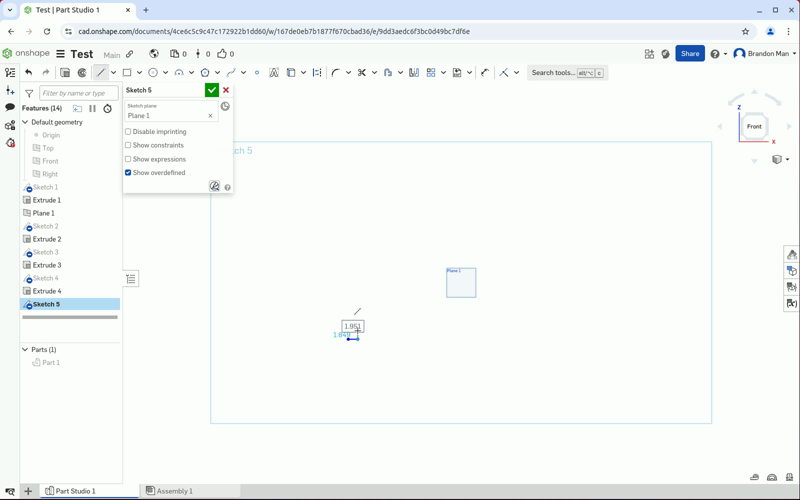
key_down(shift)
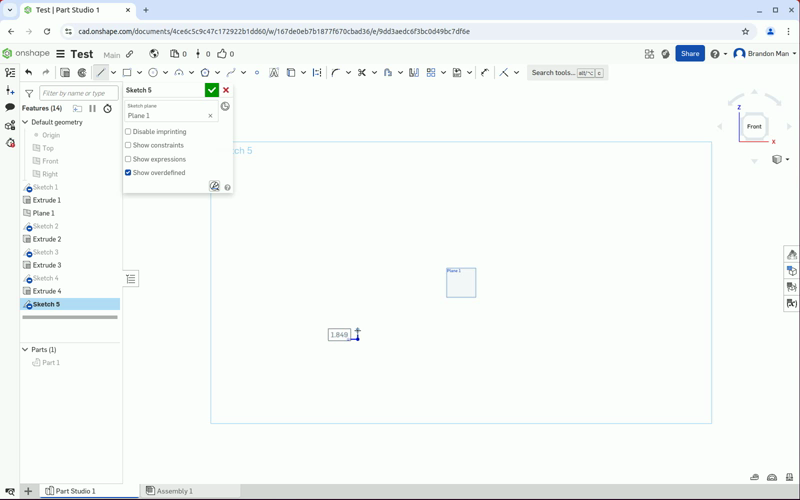
mouse_move(387, 330)
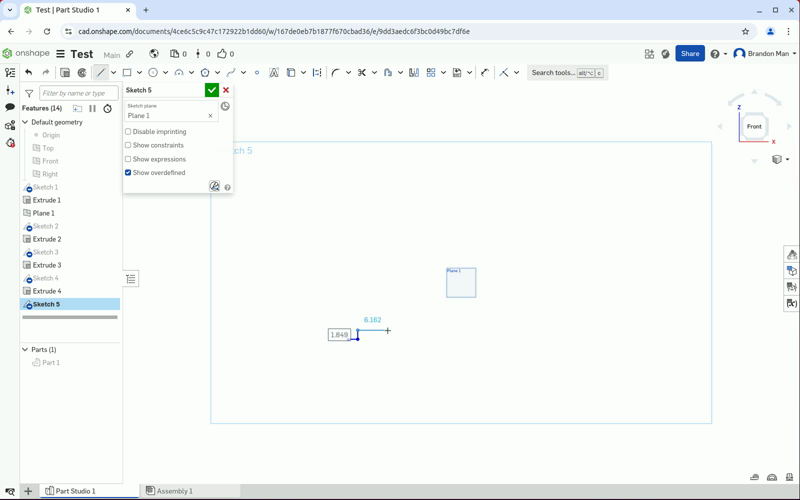
mouse_move(348, 330)
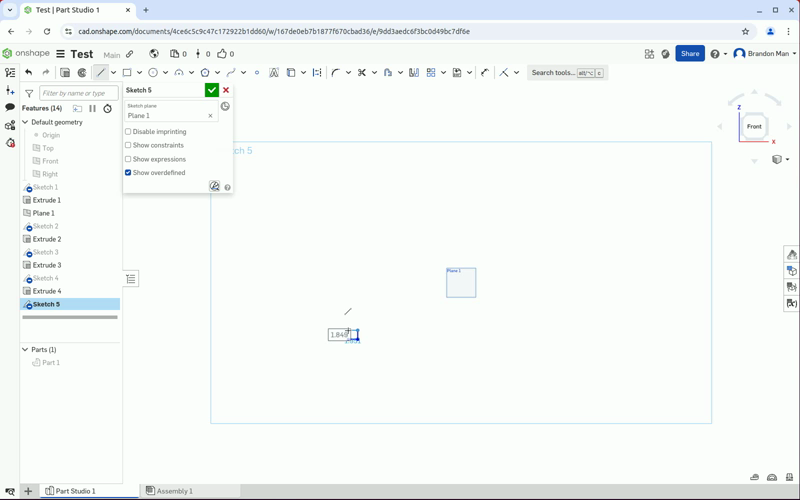
click(348, 330)
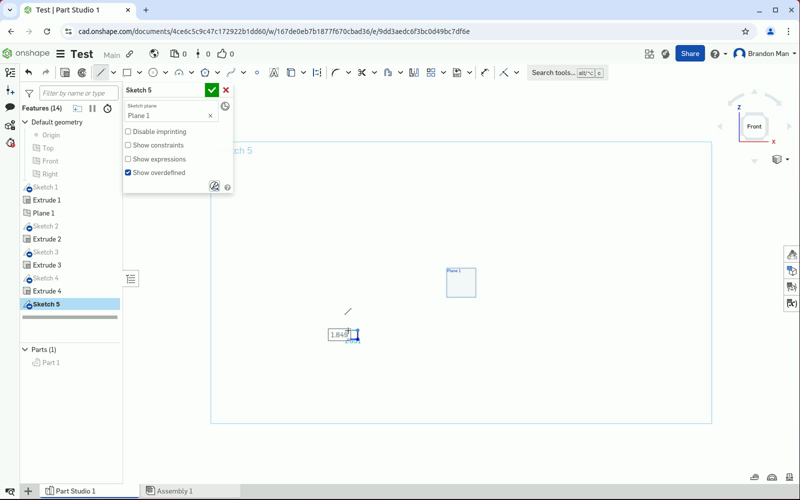
key_up(shift)
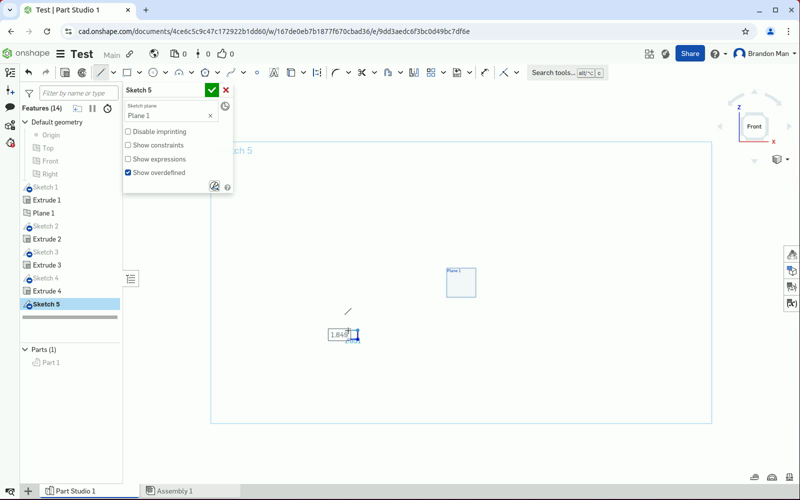
mouse_move(378, 330)
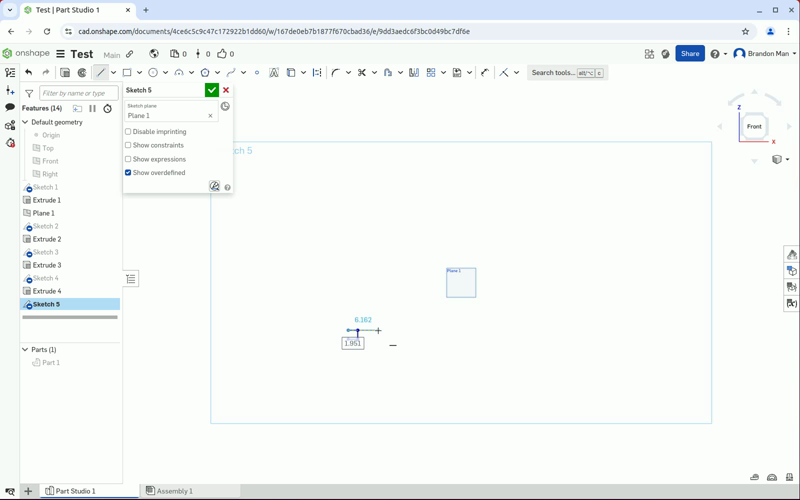
key_down(shift)
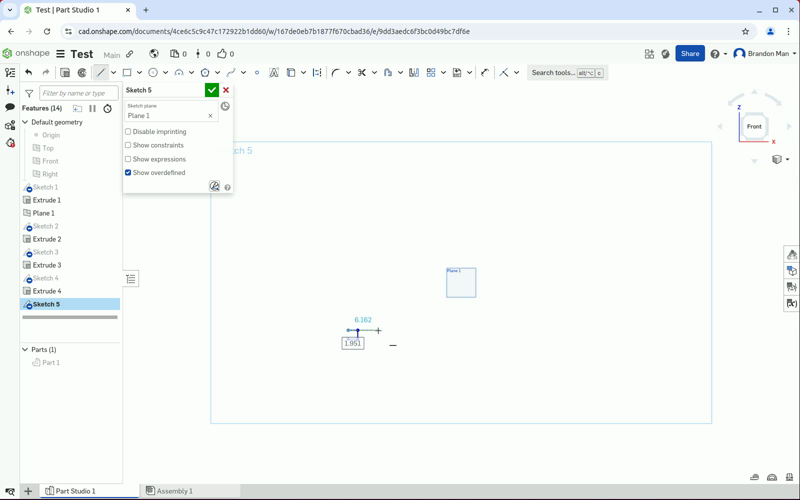
mouse_move(348, 339)
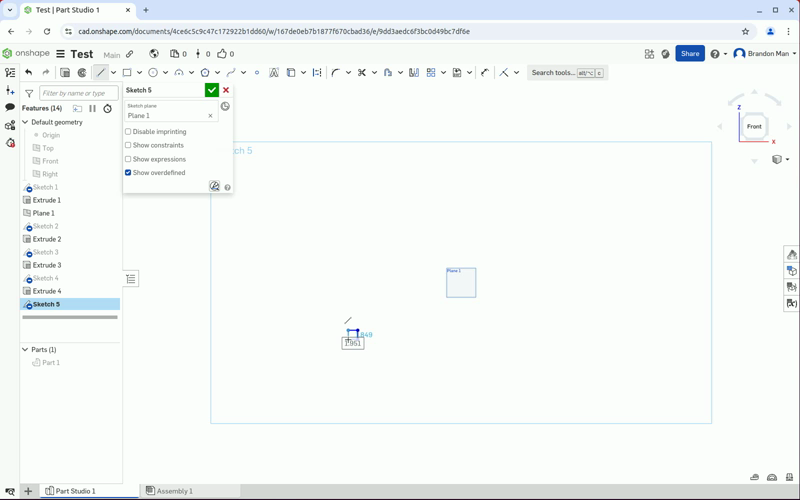
key_up(shift)
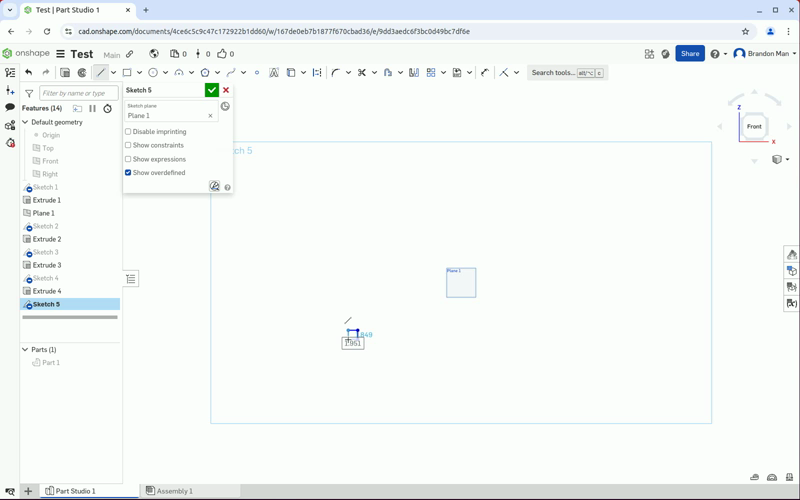
click(348, 339)
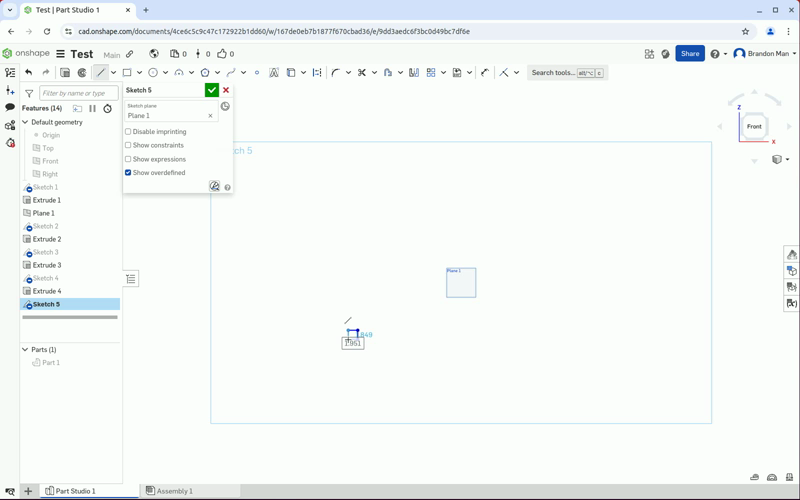
key(esc)
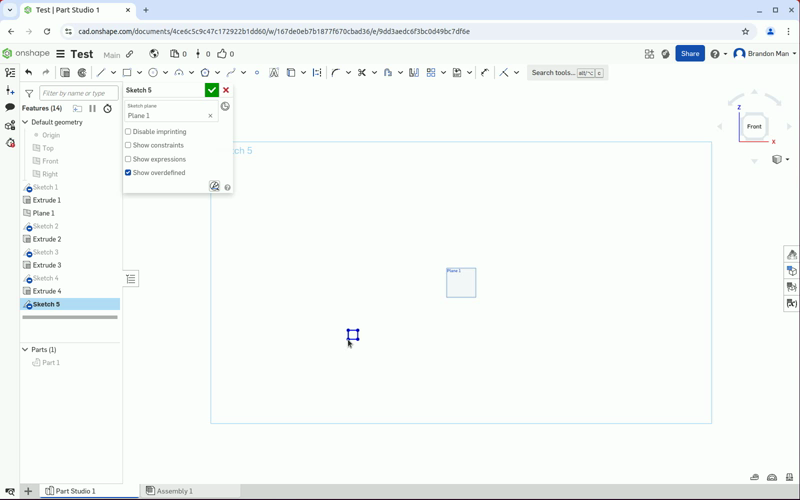
mouse_move(351, 337)
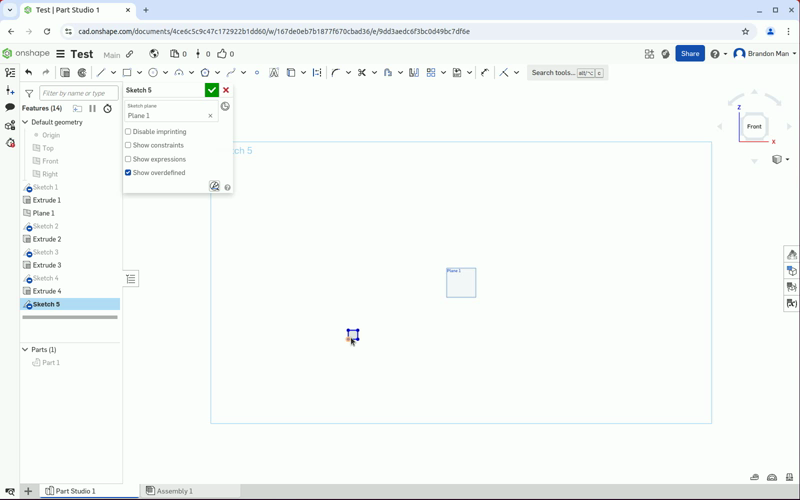
scroll(6)
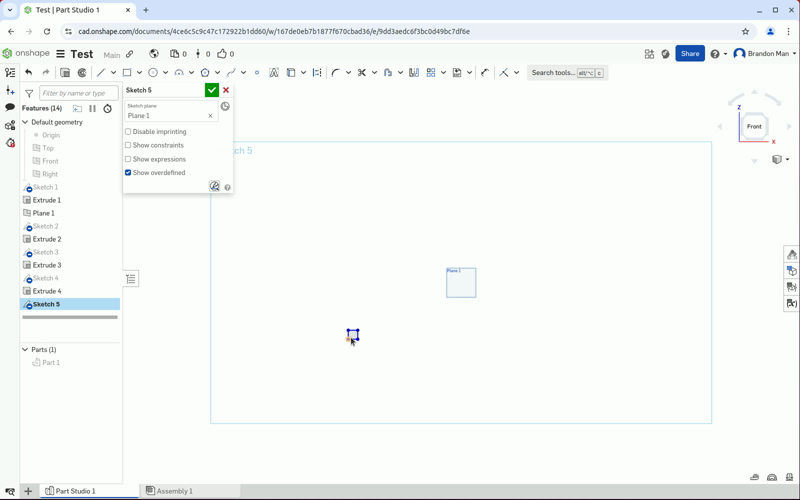
scroll(6)
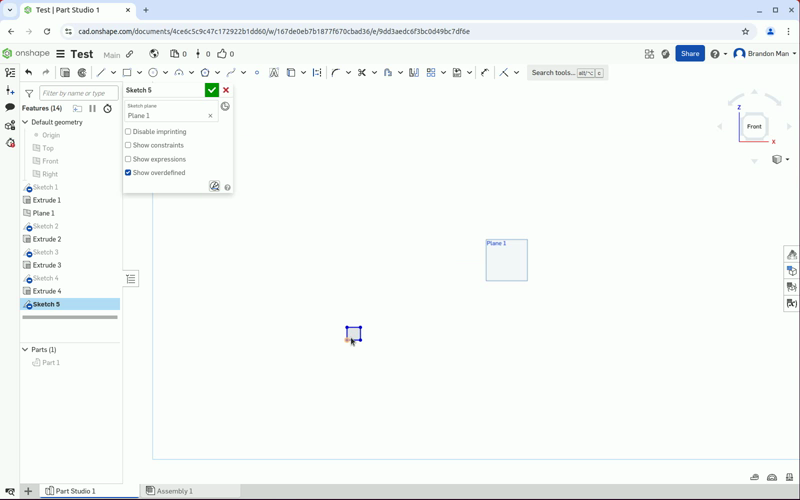
scroll(6)
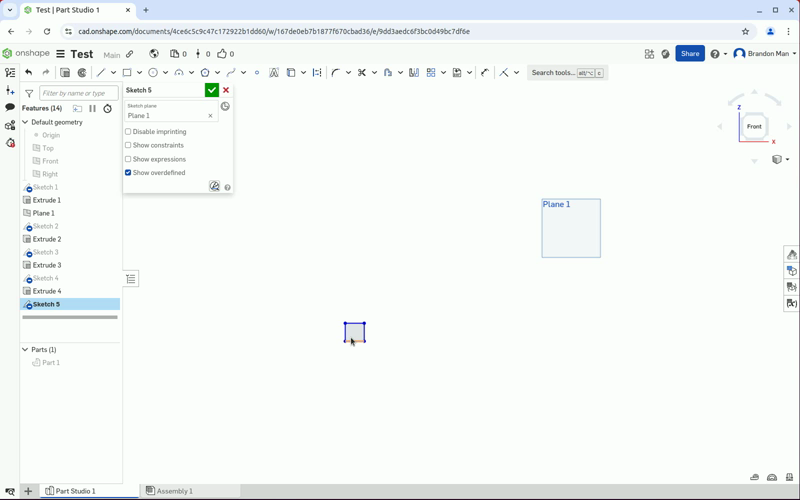
scroll(6)
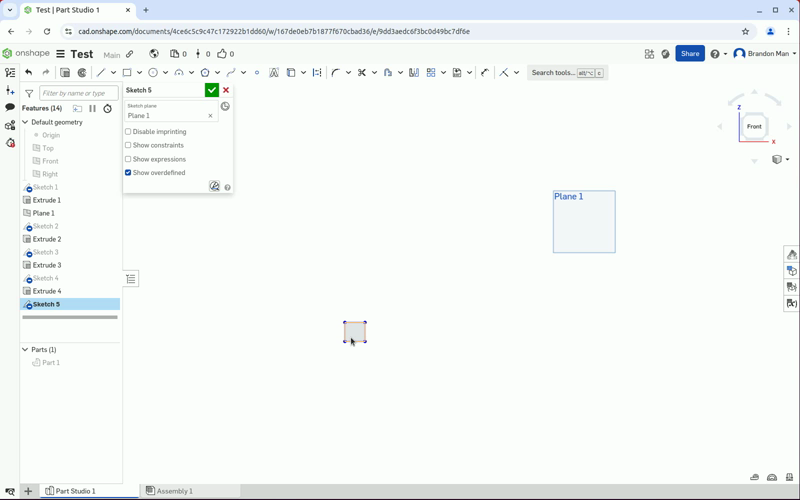
scroll(6)
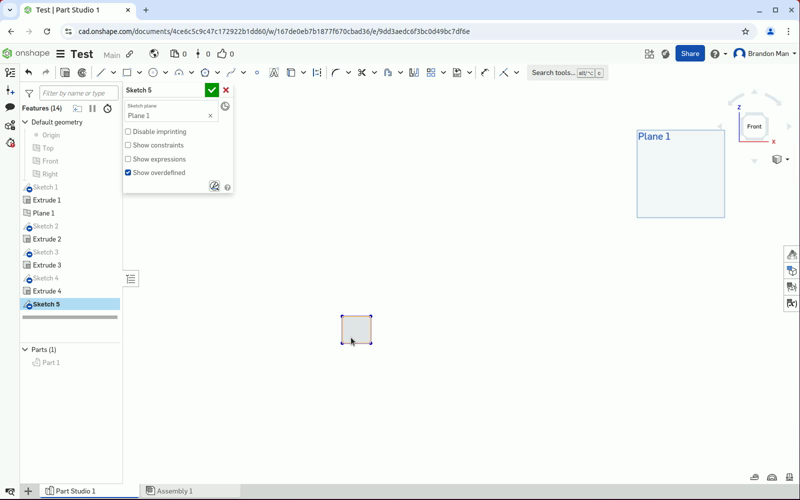
scroll(6)
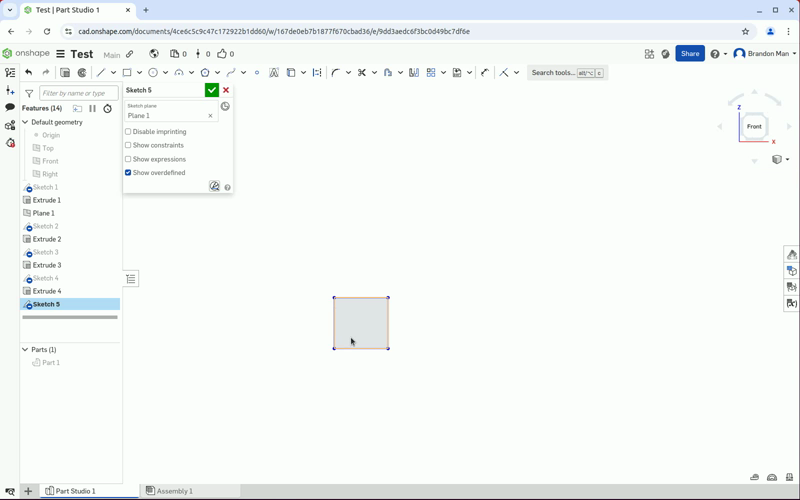
scroll(6)
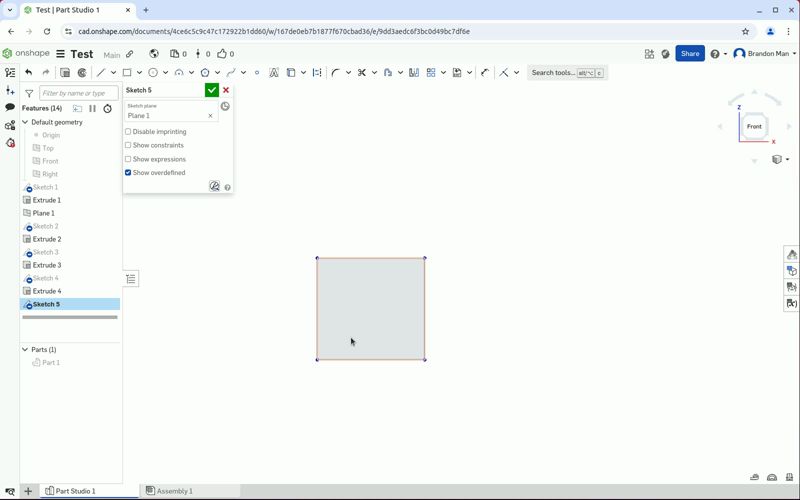
click(351, 337)
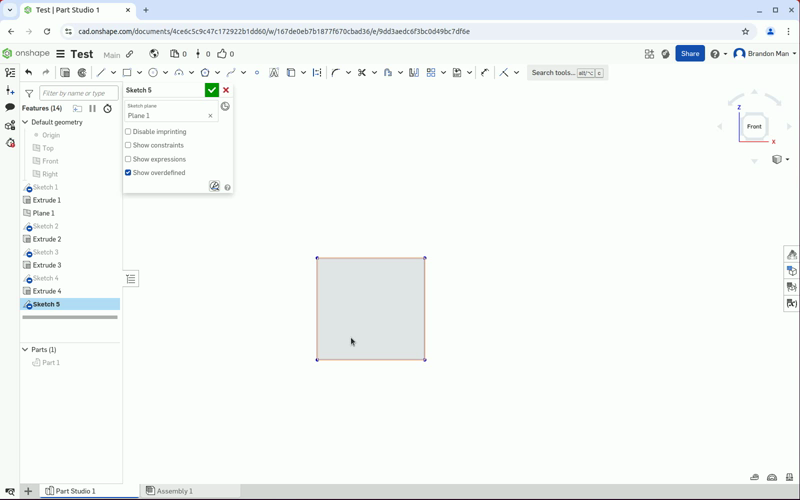
scroll(-6)
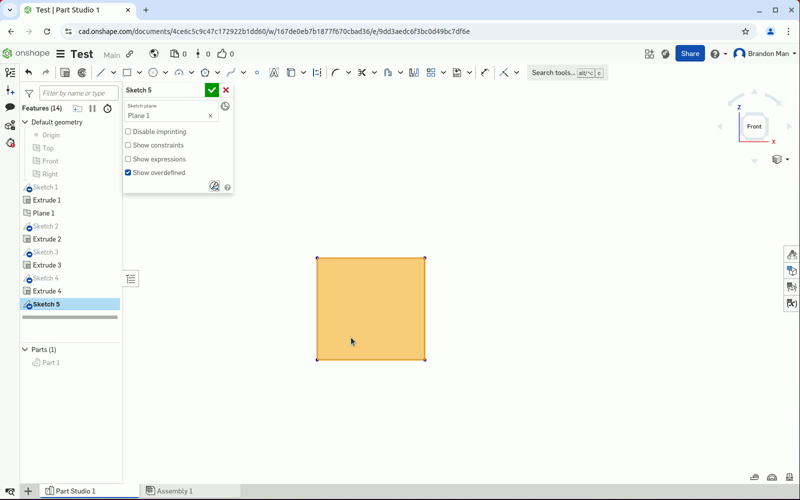
scroll(-6)
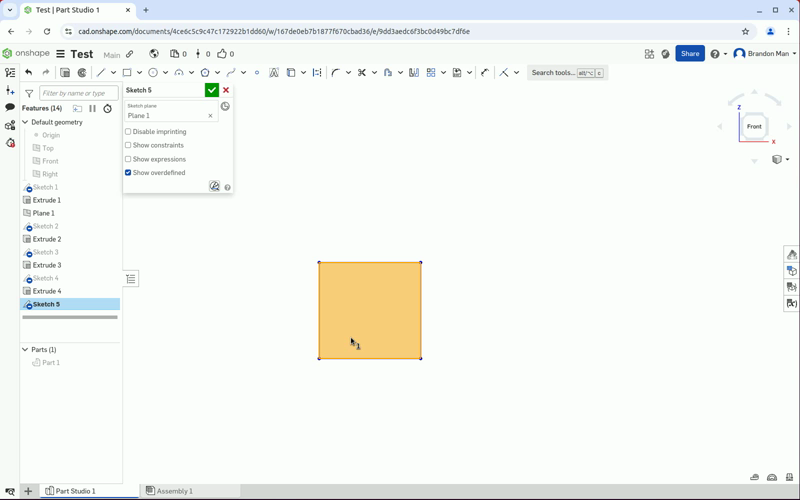
scroll(-6)
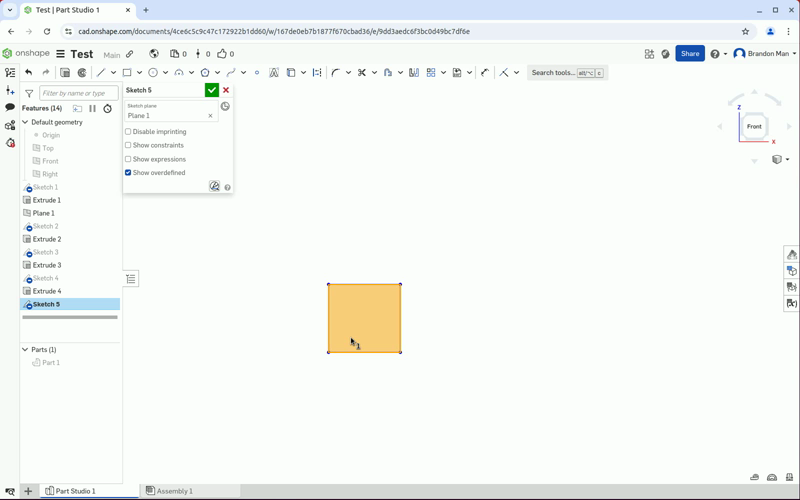
scroll(-6)
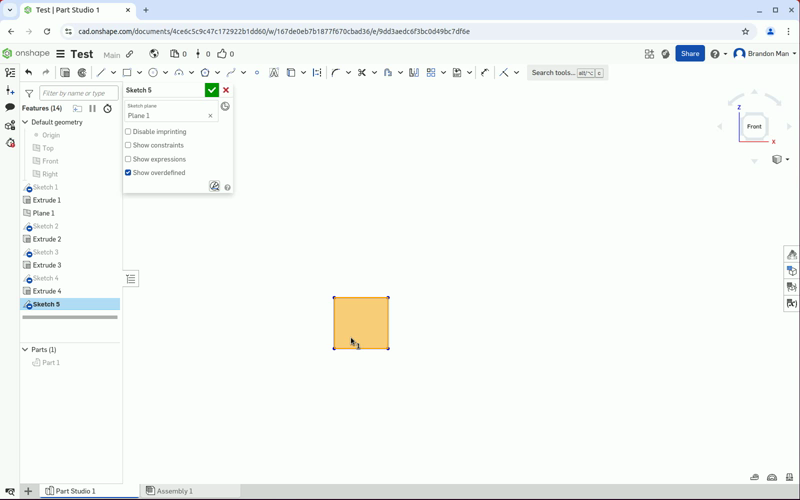
scroll(-6)
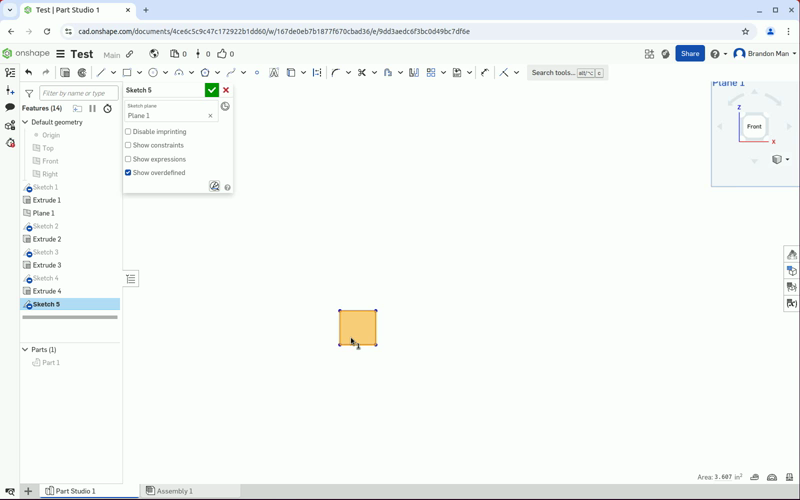
scroll(-6)
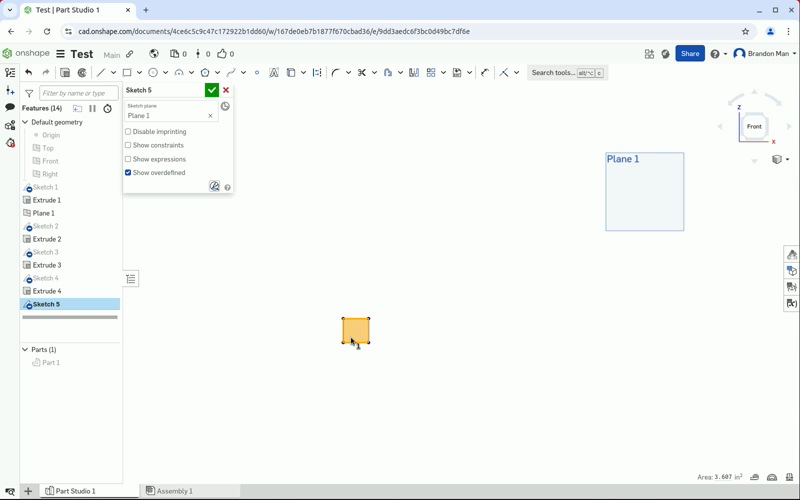
scroll(-6)
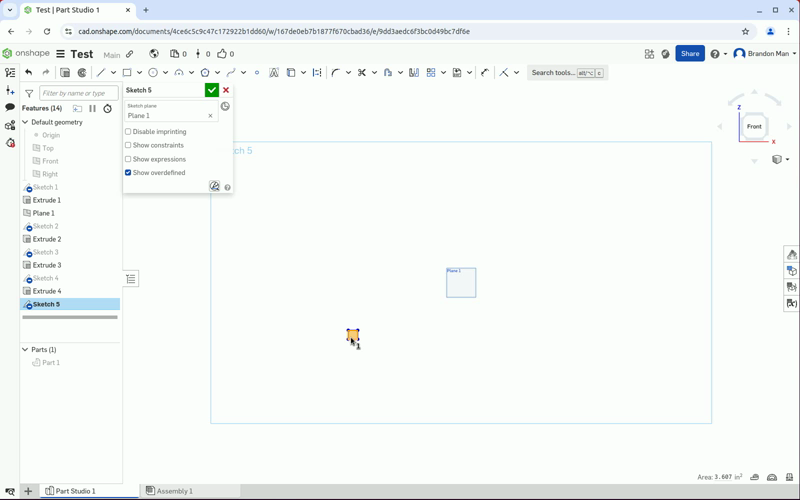
mouse_move(73, 352)
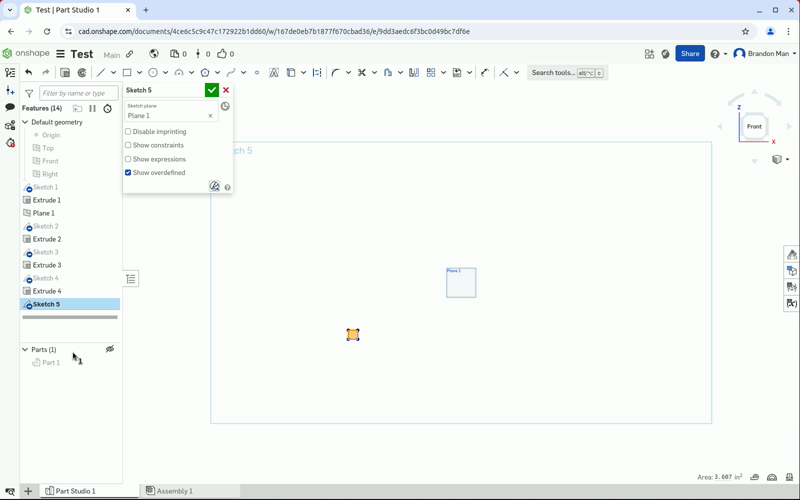
key(shift+y)
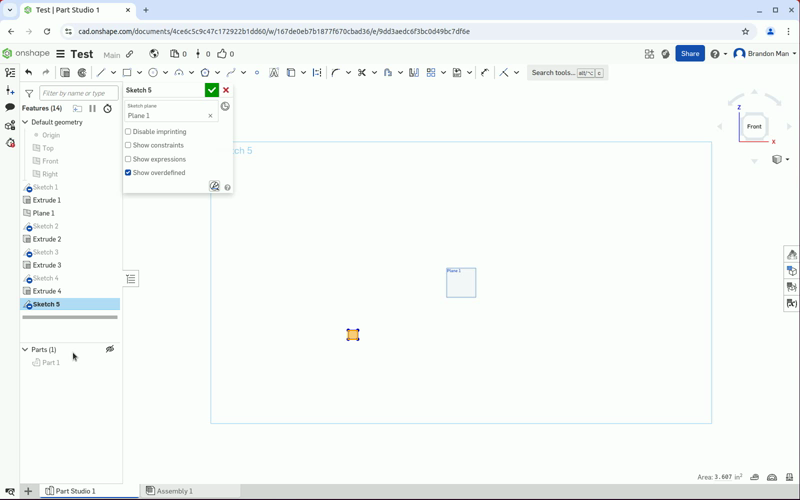
key(shift+e)
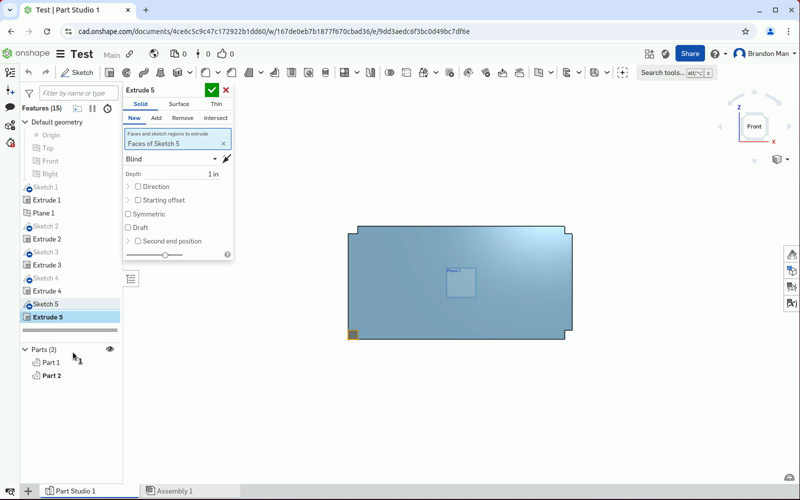
mouse_move(143, 106)
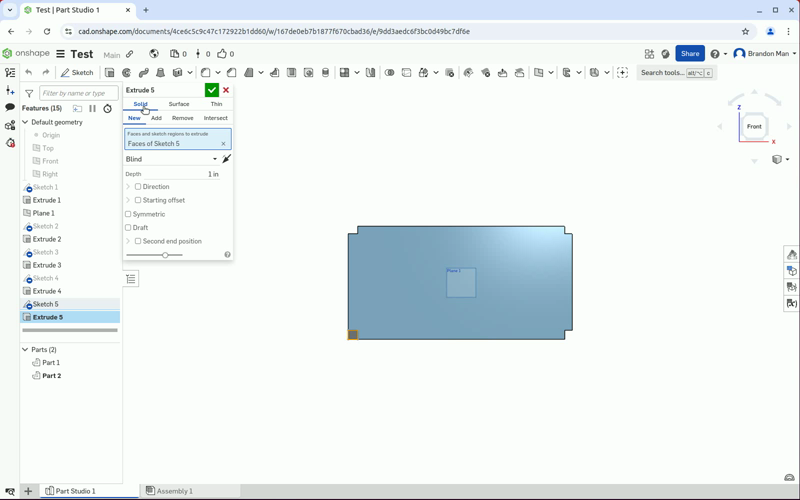
click(143, 106)
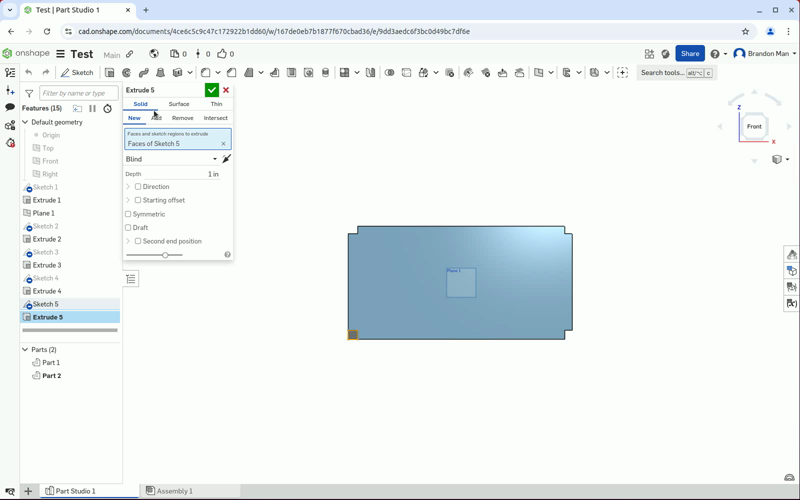
mouse_move(186, 120)
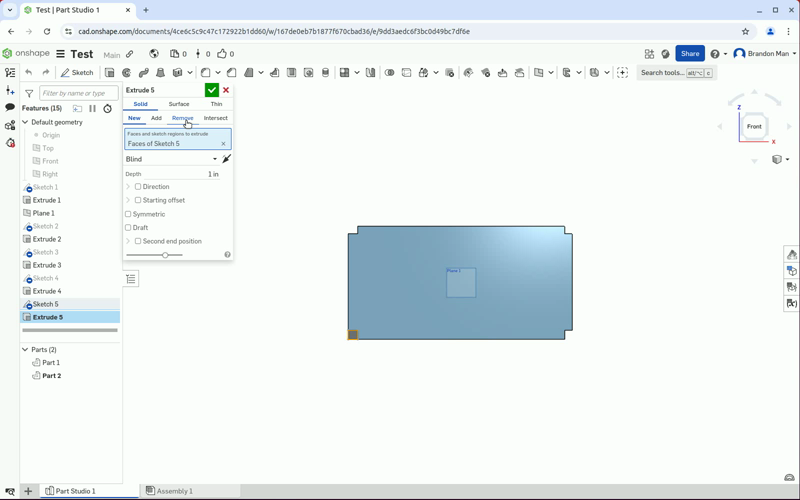
click(186, 120)
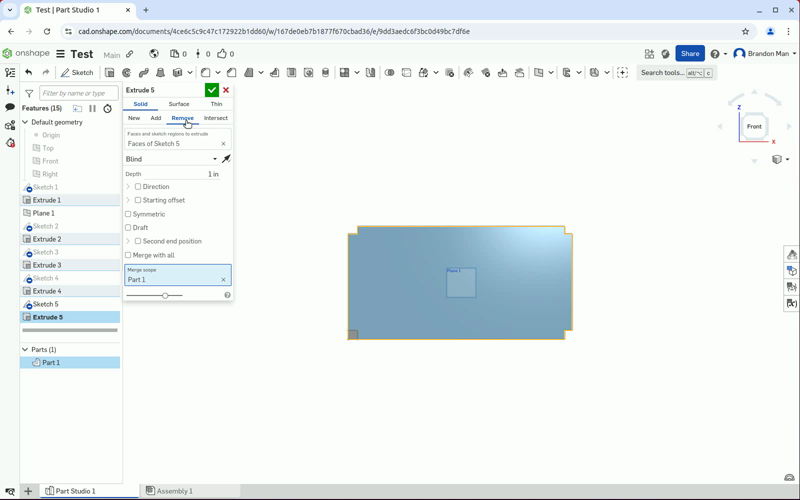
key(tab, 4)
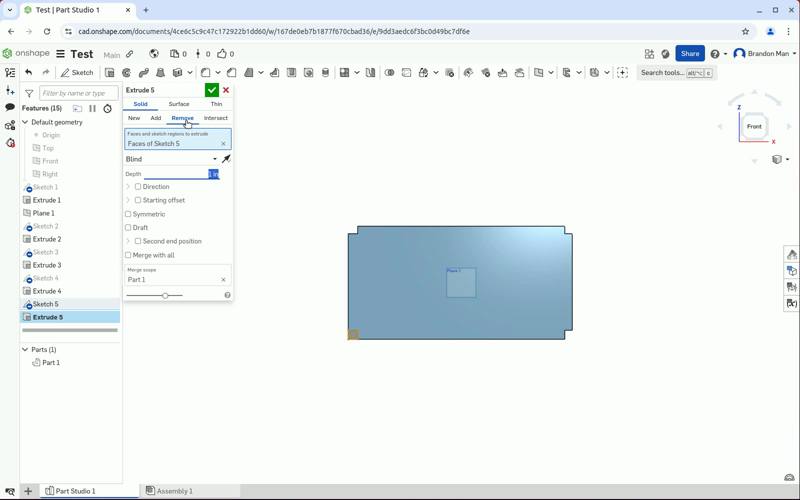
text(0.481)
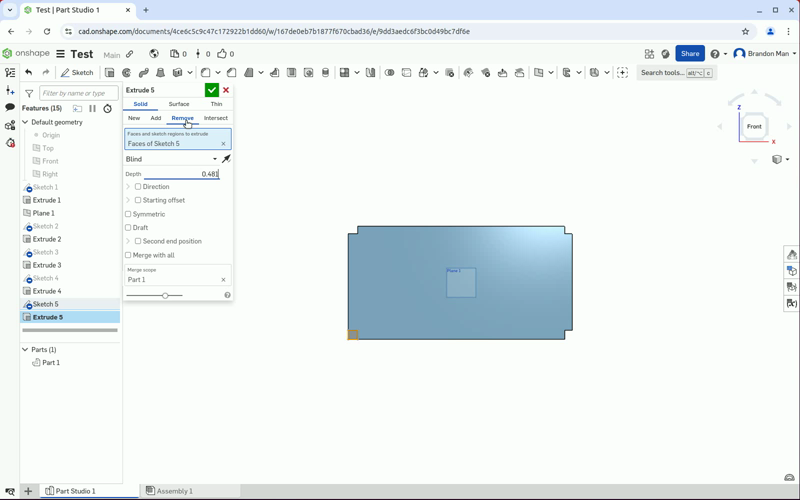
key(tab, 6)
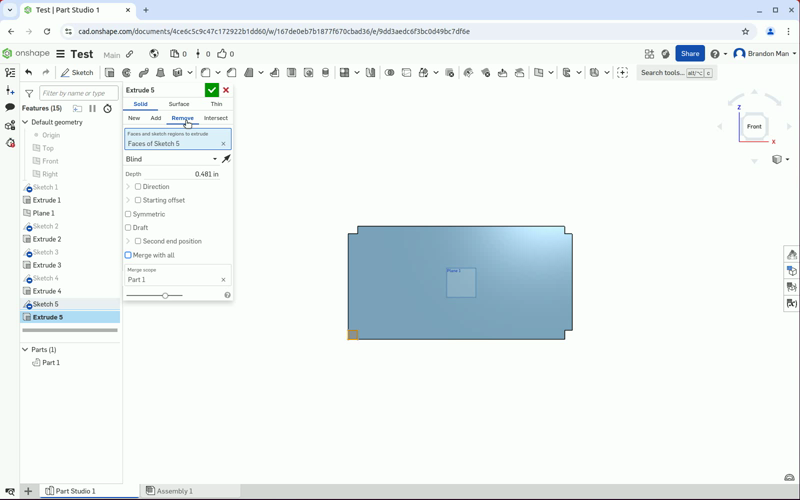
key(space)
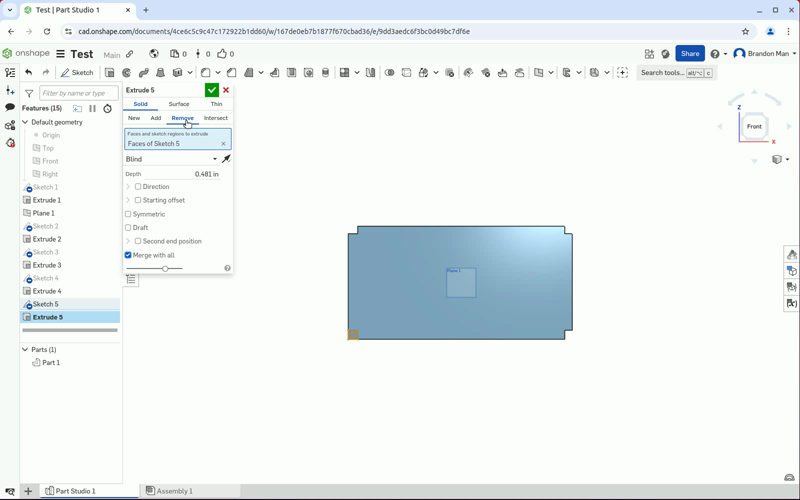
key(enter)
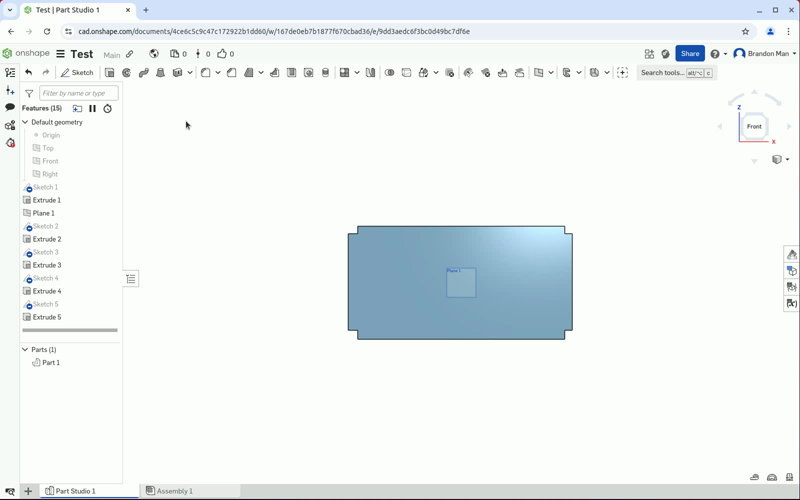
key(shift+h)
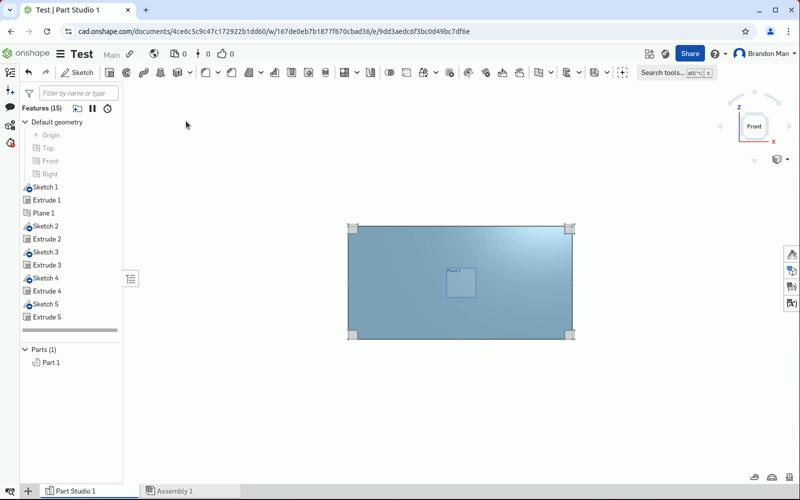
key(shift+h)
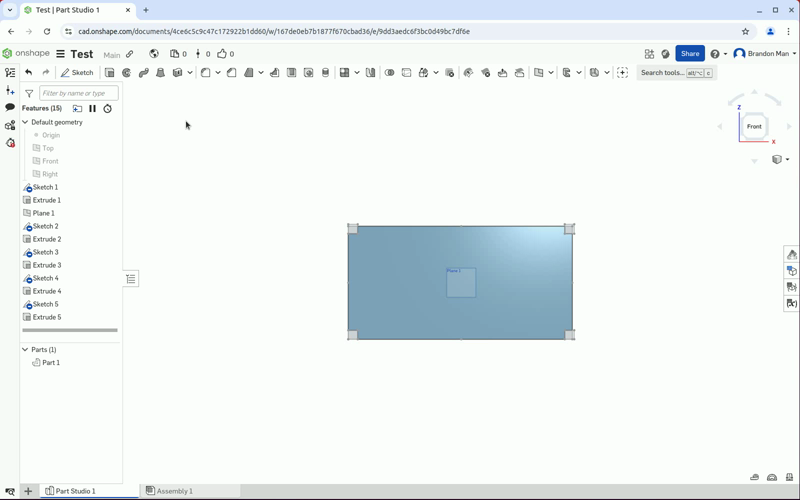
key(shift+7)
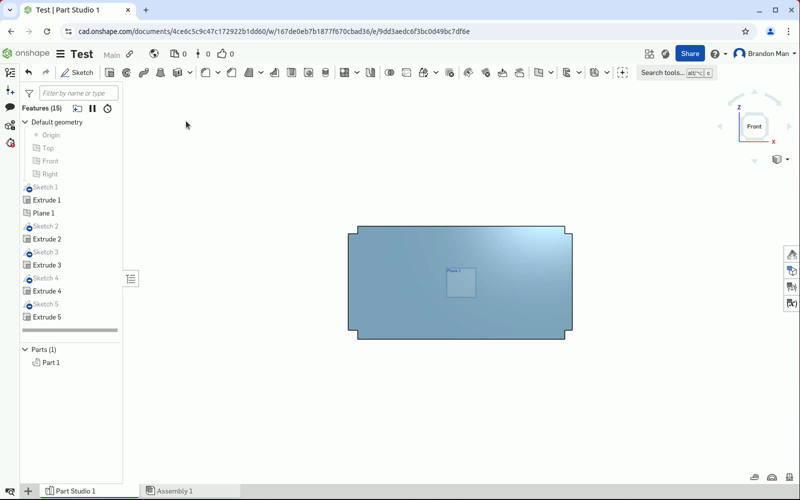
key(left, 2)
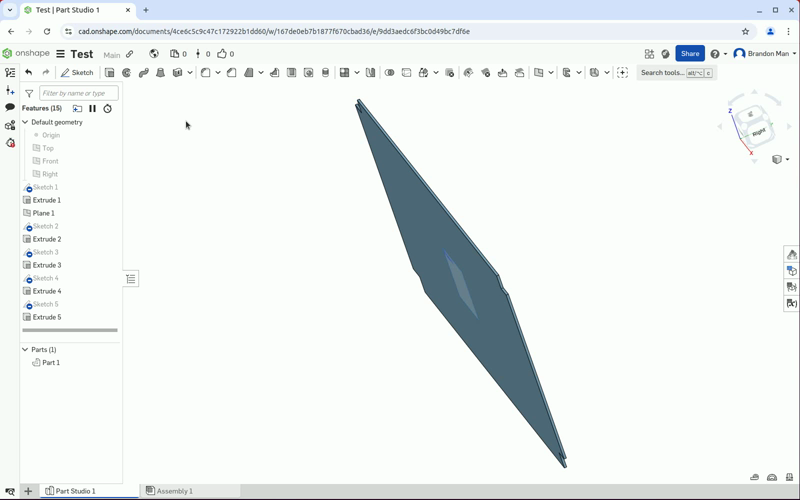
key(down, 2)
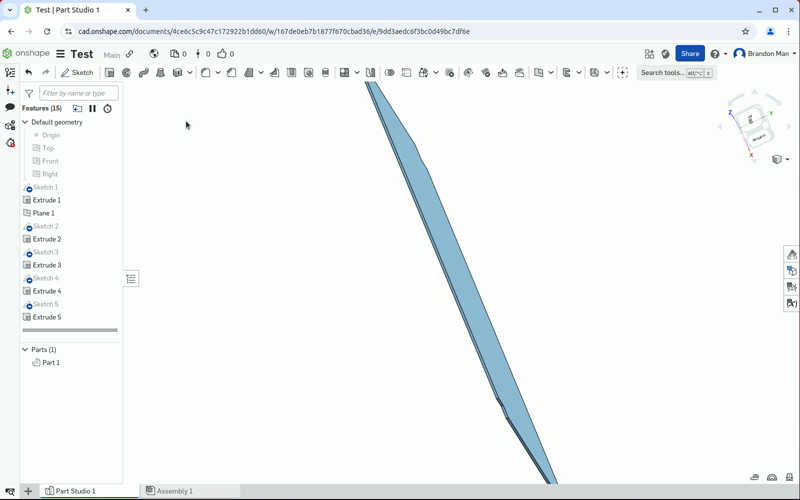
key(up, 2)
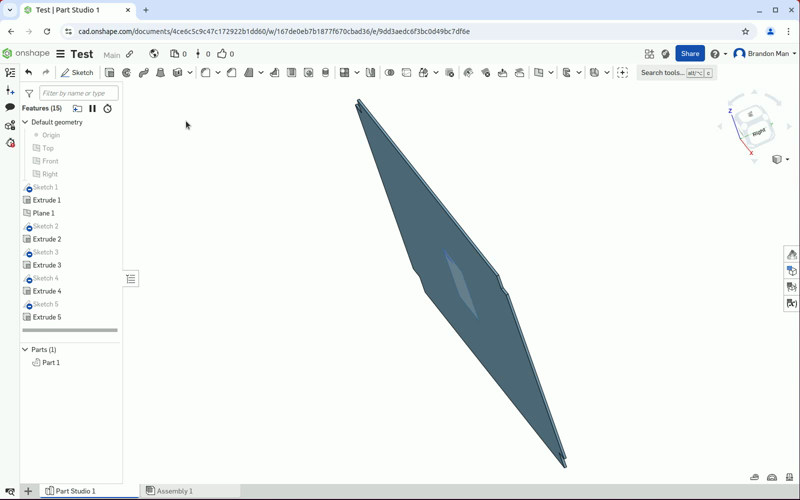
key(right, 2)
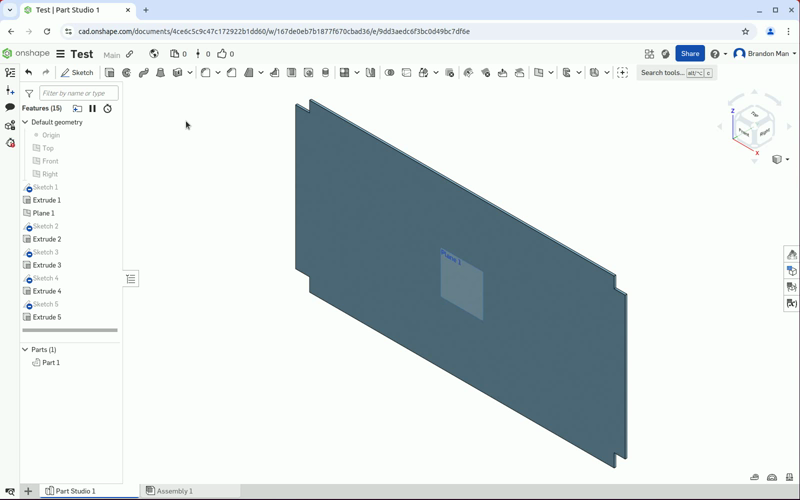
mouse_move(73, 189)
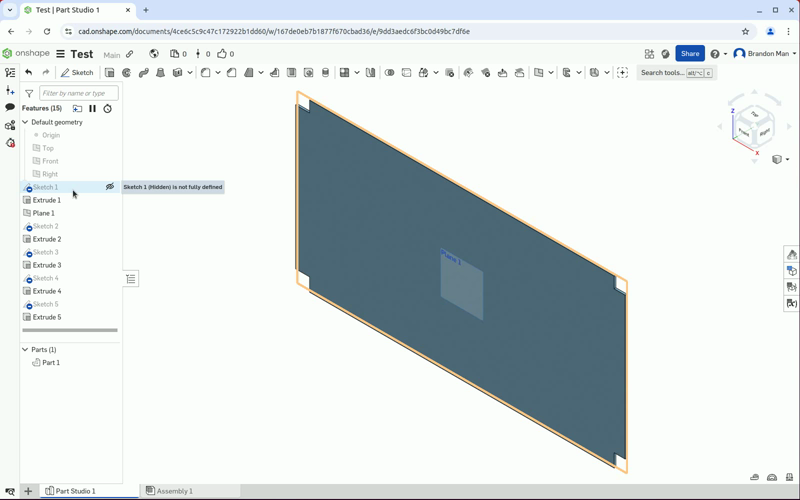
click(73, 189)